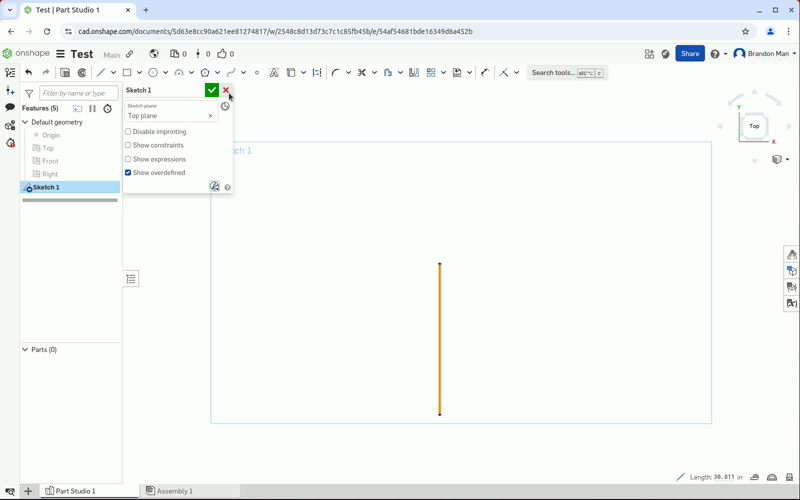
key(shift+h)
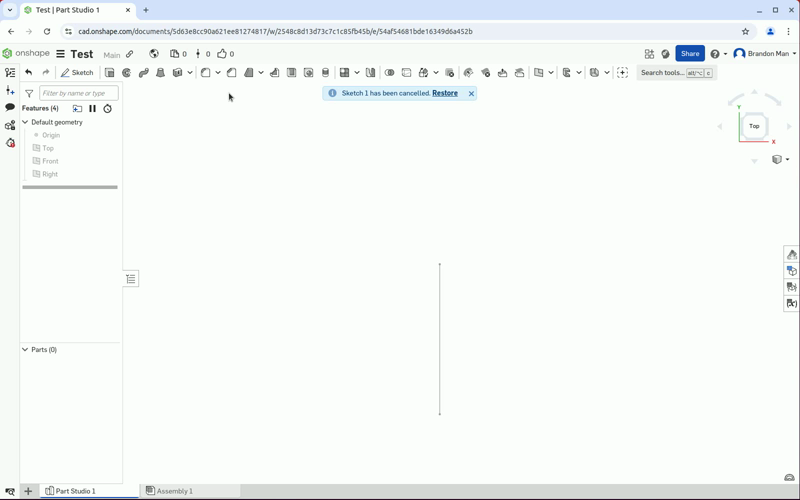
mouse_move(73, 352)
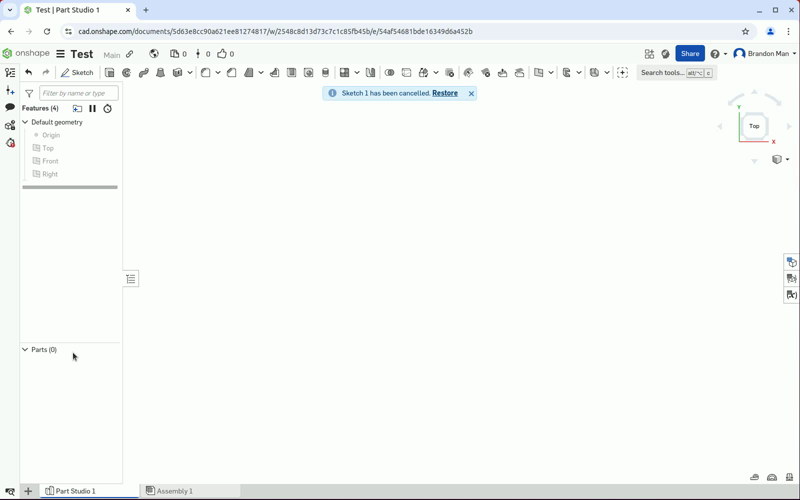
key(y)
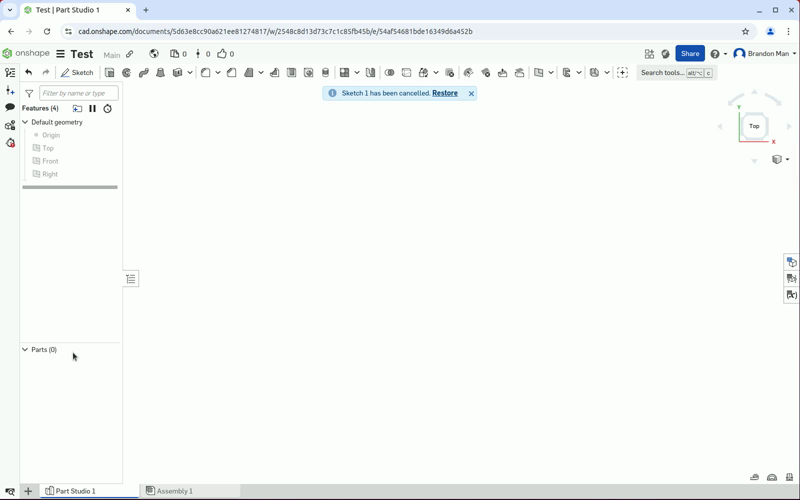
key(shift+p)
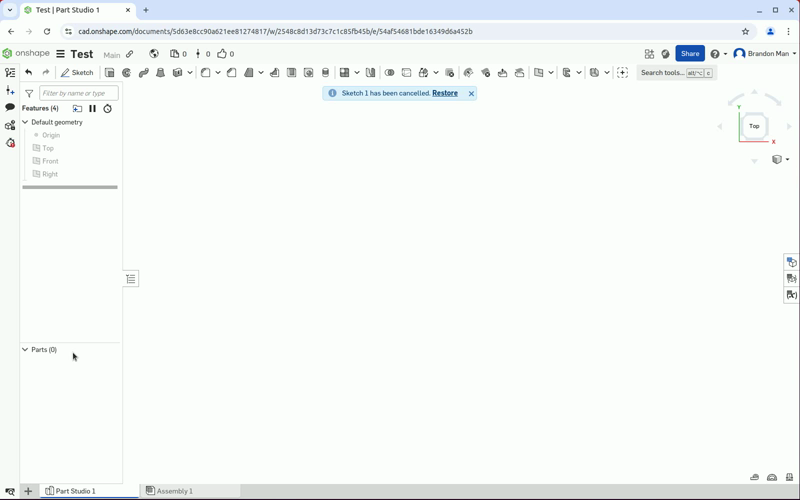
key(space)
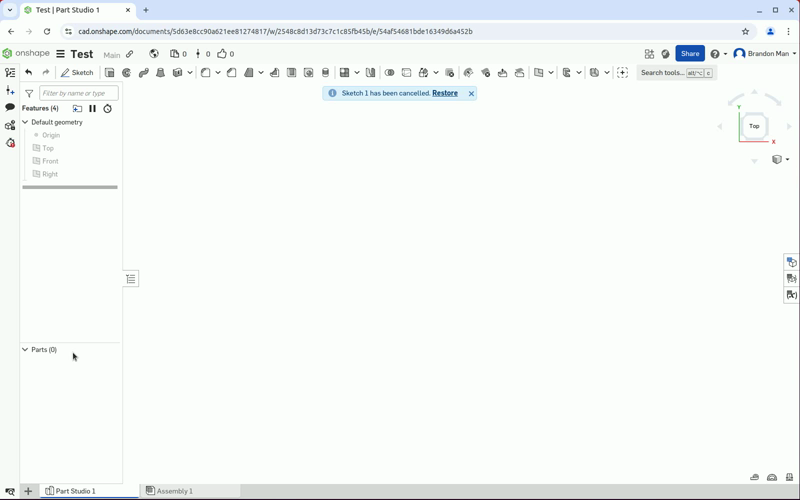
key_down(shift)
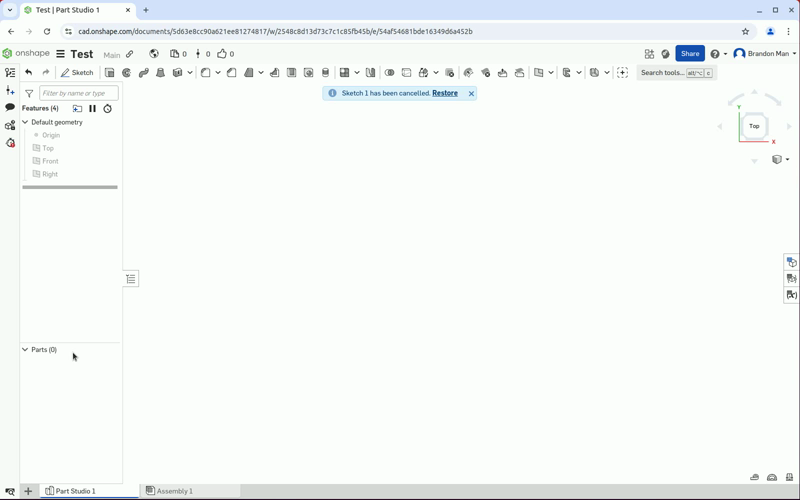
key(up)
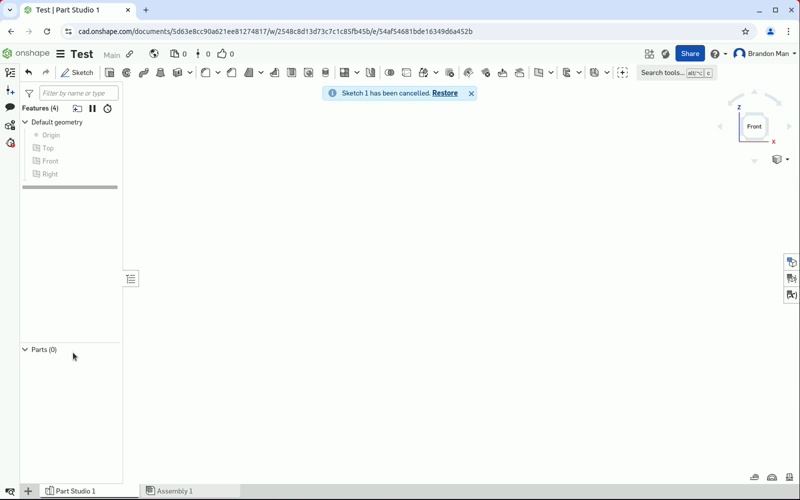
key_up(shift)
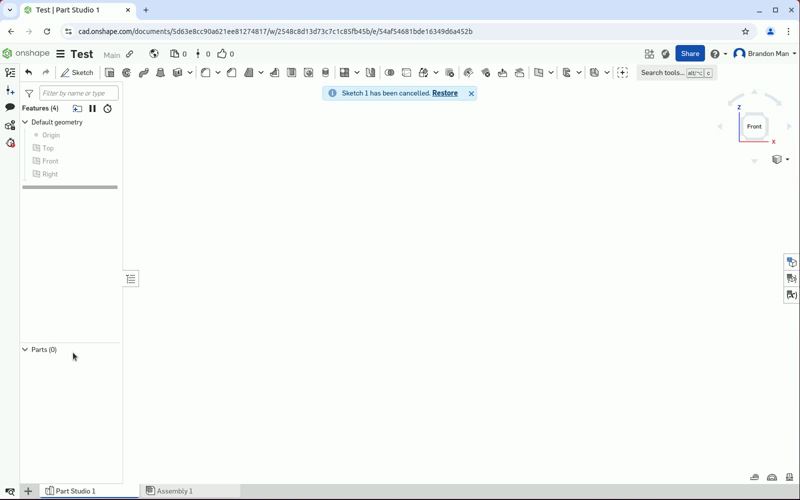
mouse_move(73, 352)
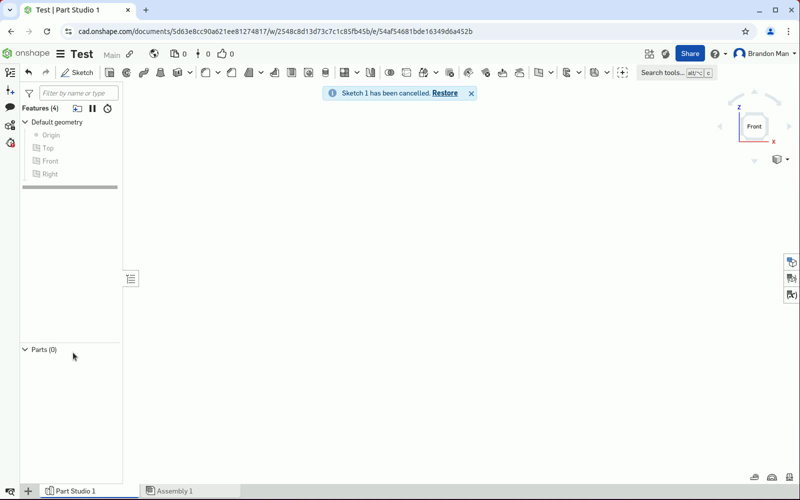
key(shift+y)
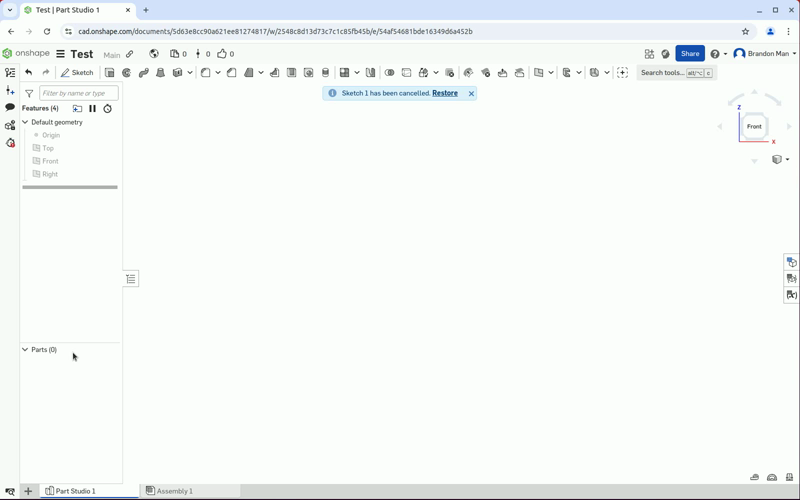
key(shift+s)
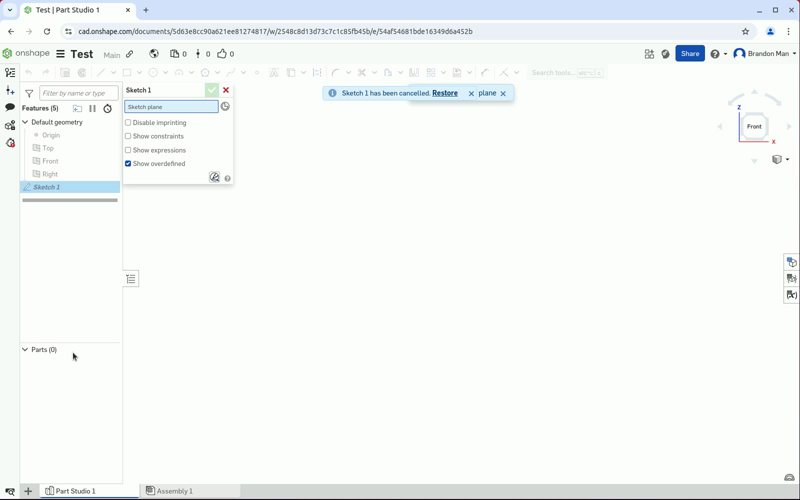
mouse_move(73, 163)
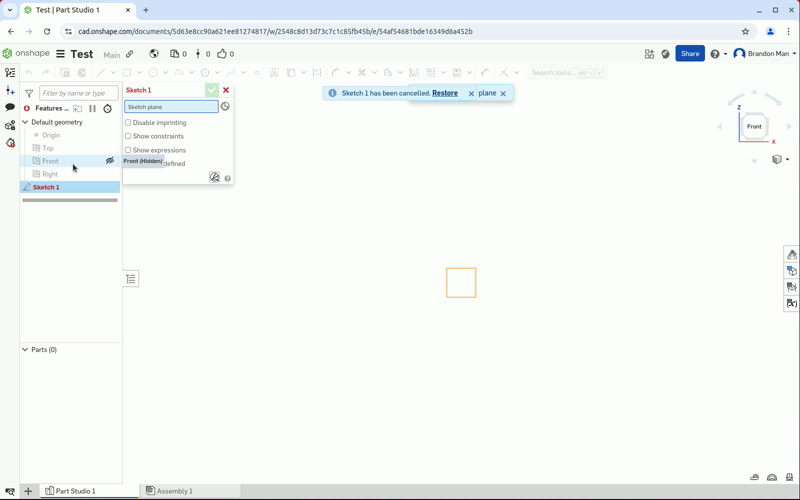
click(73, 163)
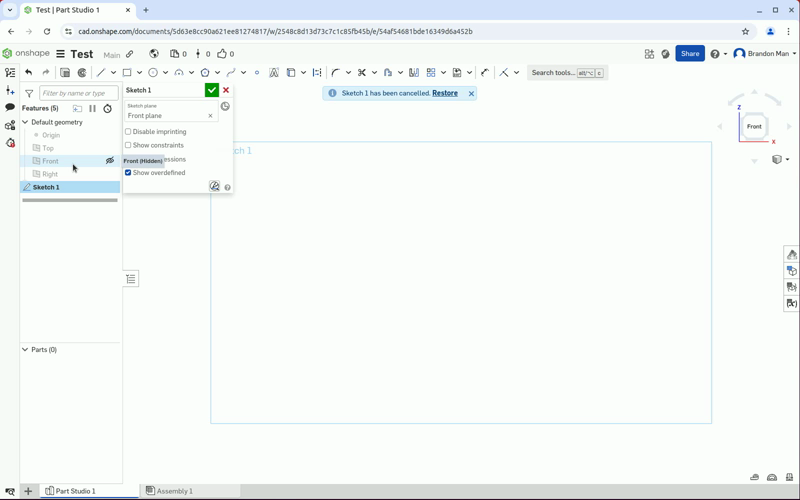
mouse_move(73, 352)
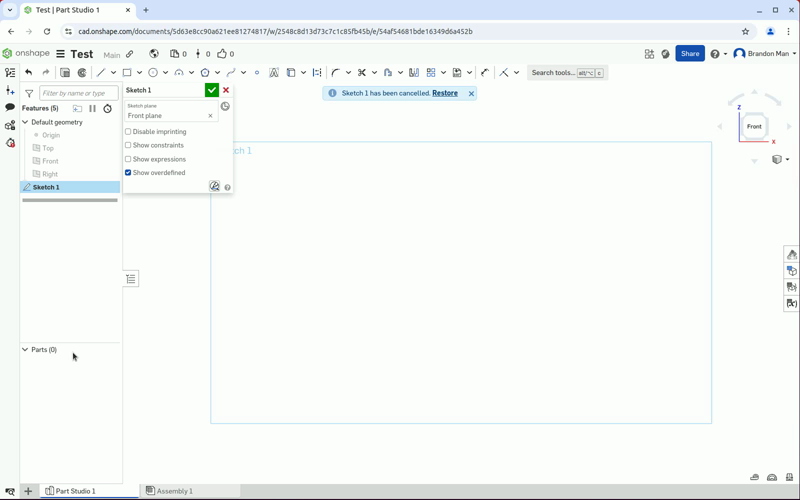
key(y)
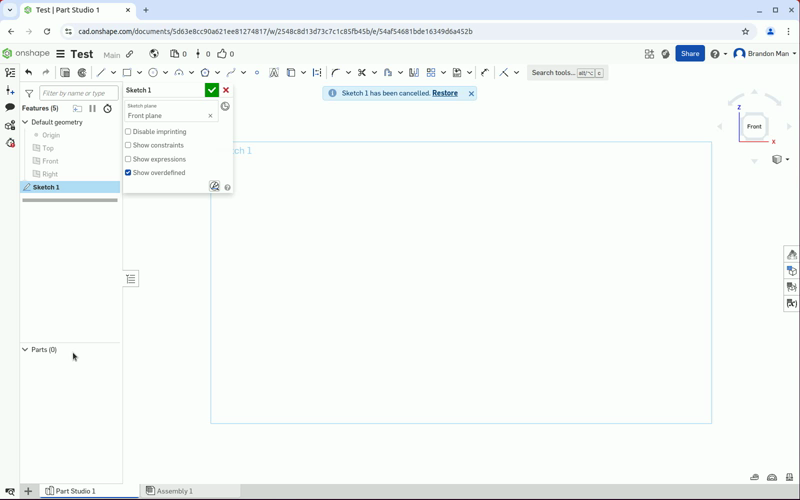
key(l)
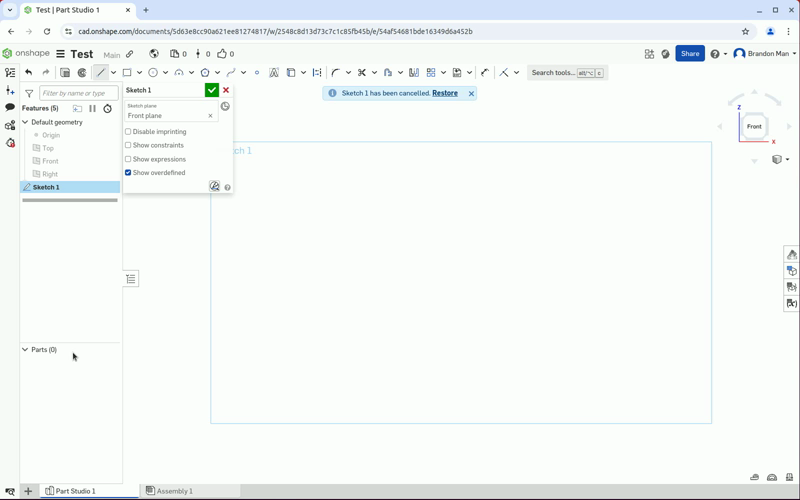
key_down(shift)
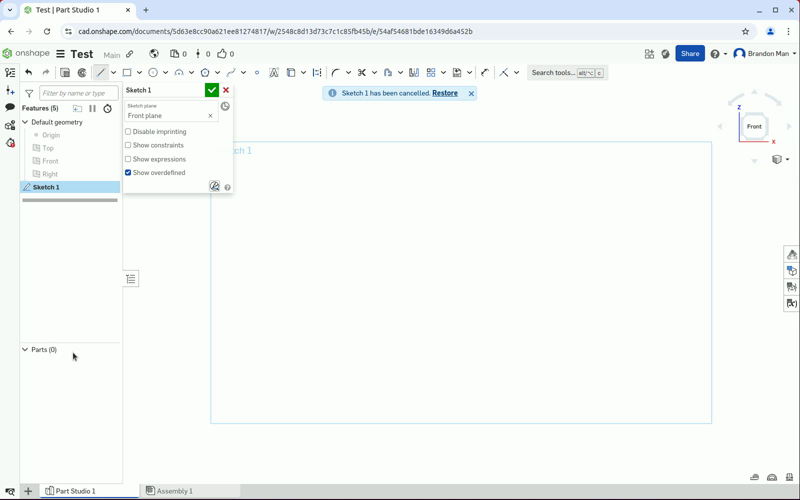
mouse_move(348, 328)
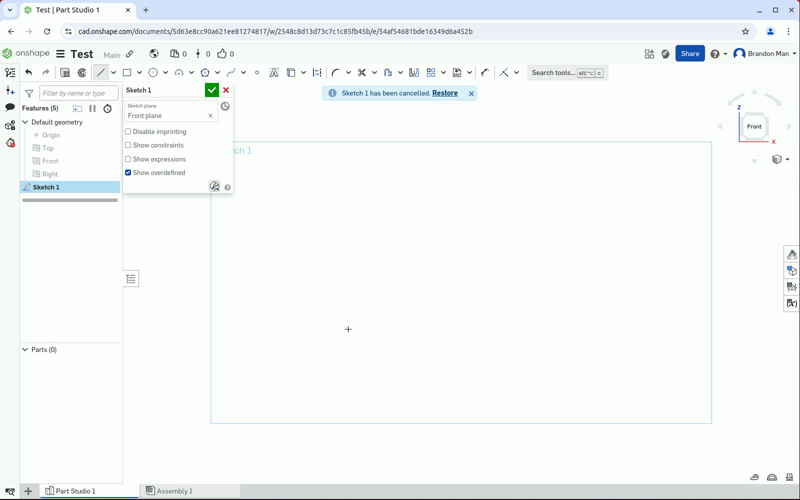
click(348, 328)
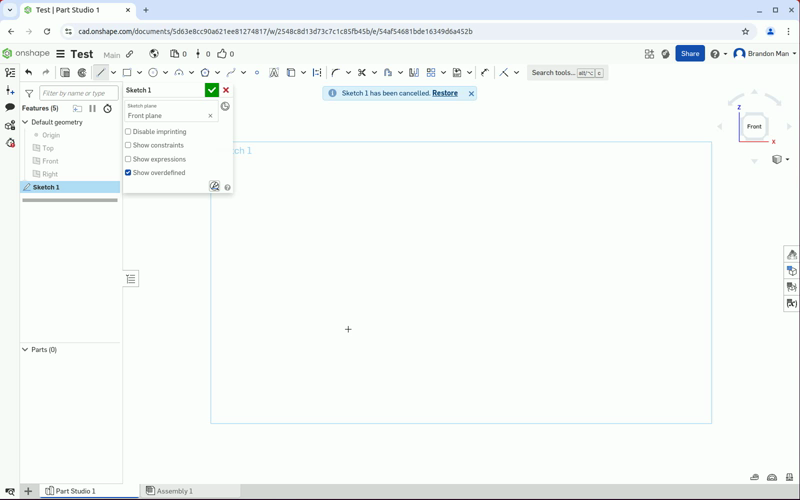
key_up(shift)
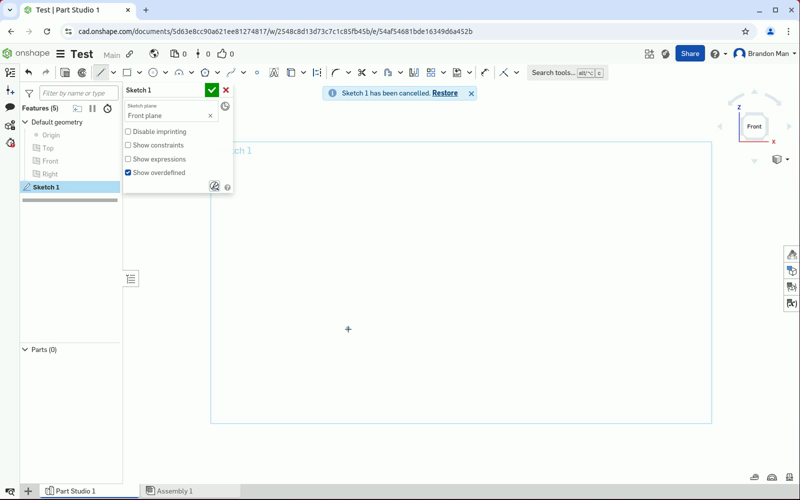
key_down(shift)
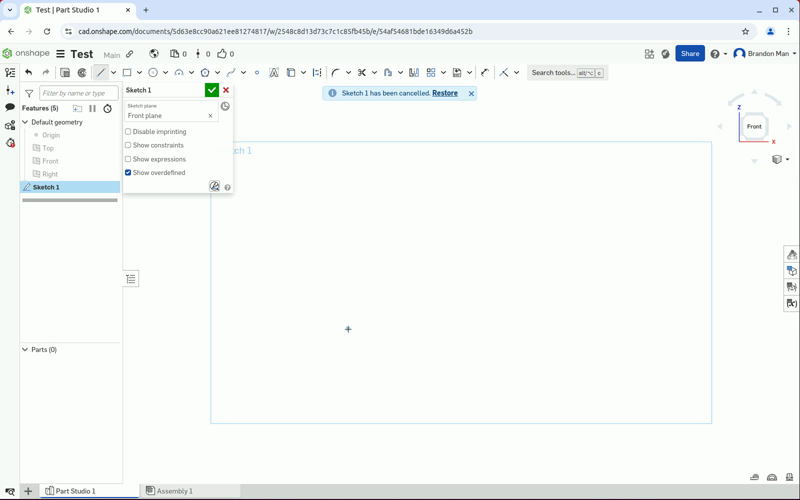
mouse_move(422, 328)
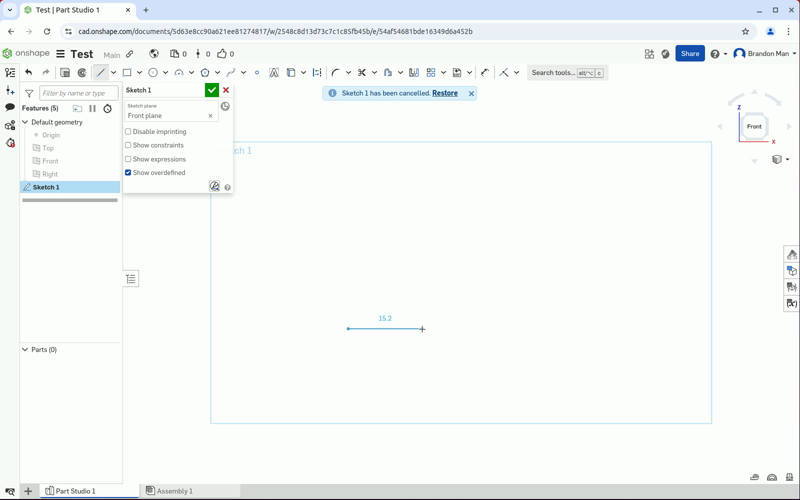
click(422, 328)
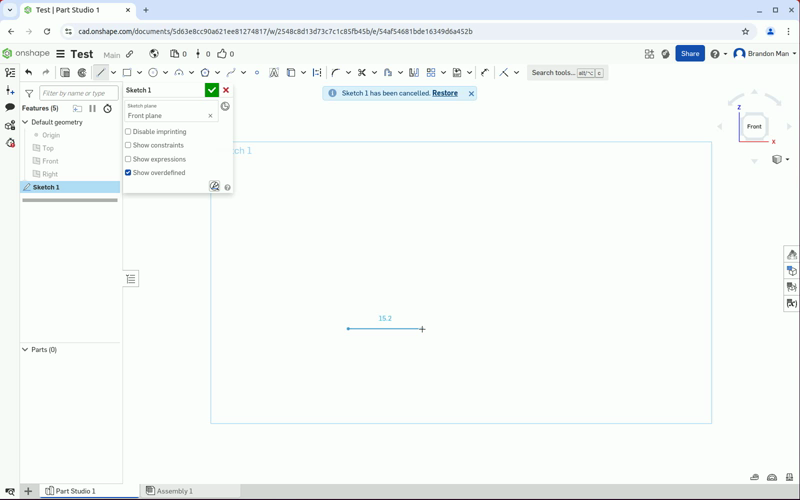
key_up(shift)
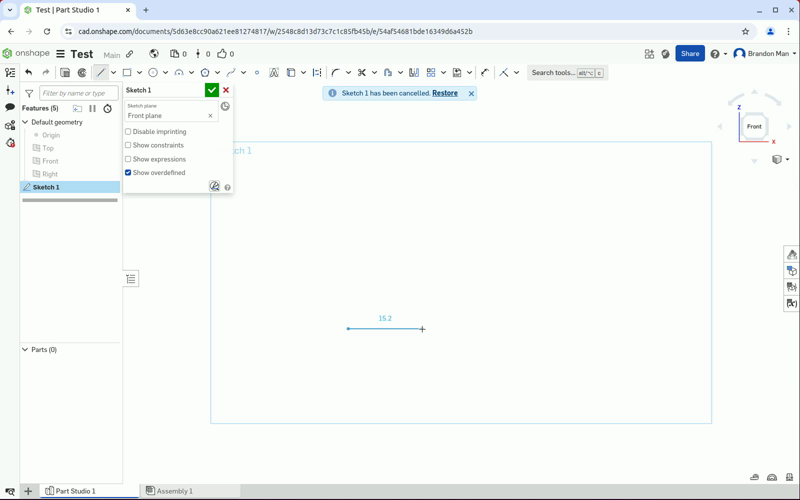
key_down(shift)
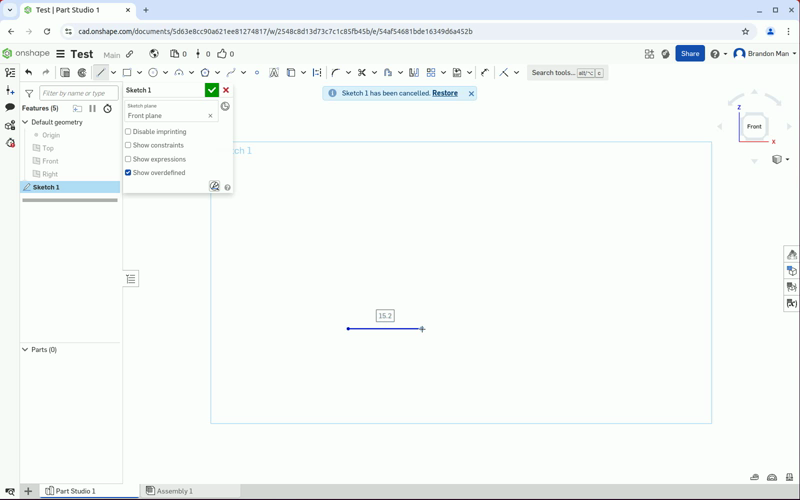
mouse_move(452, 328)
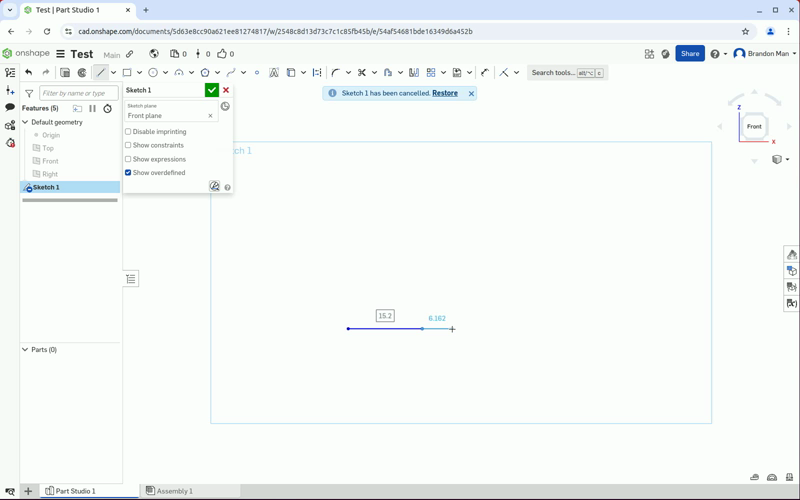
mouse_move(422, 309)
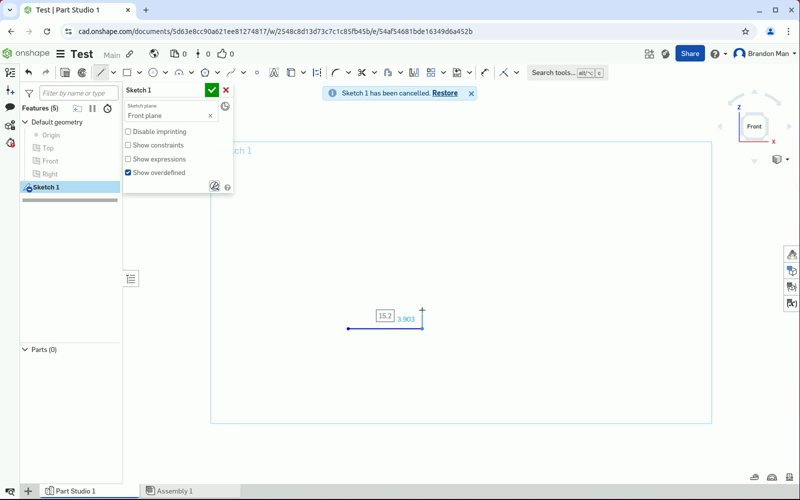
click(422, 309)
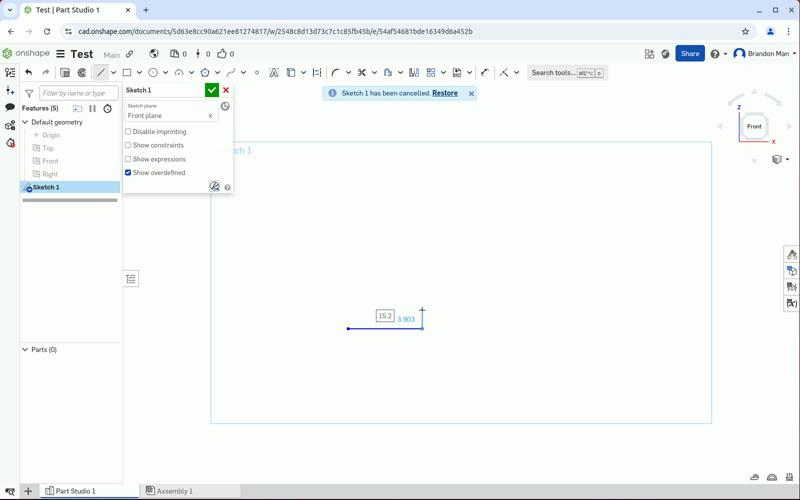
key_up(shift)
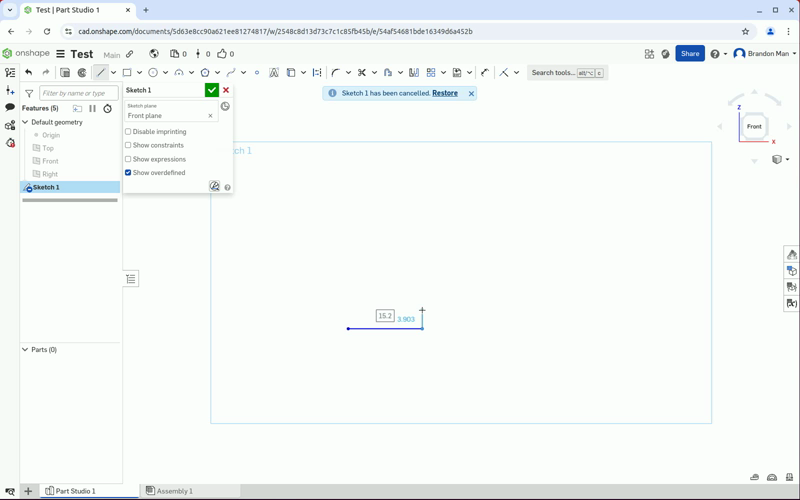
key_down(shift)
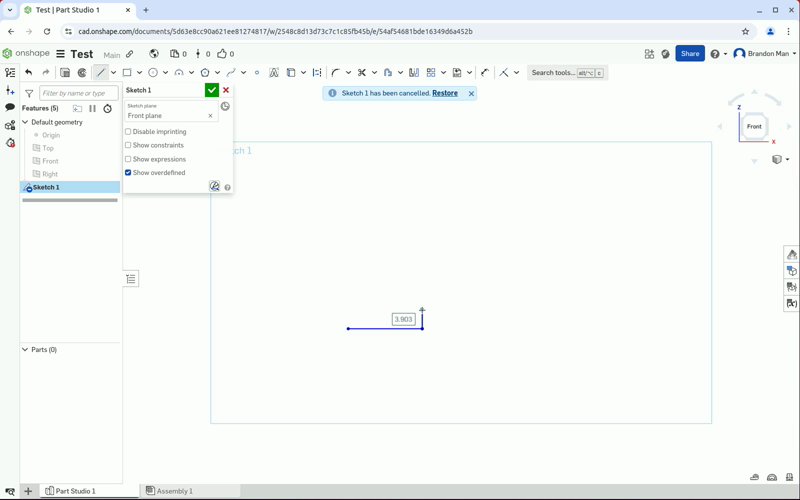
mouse_move(452, 309)
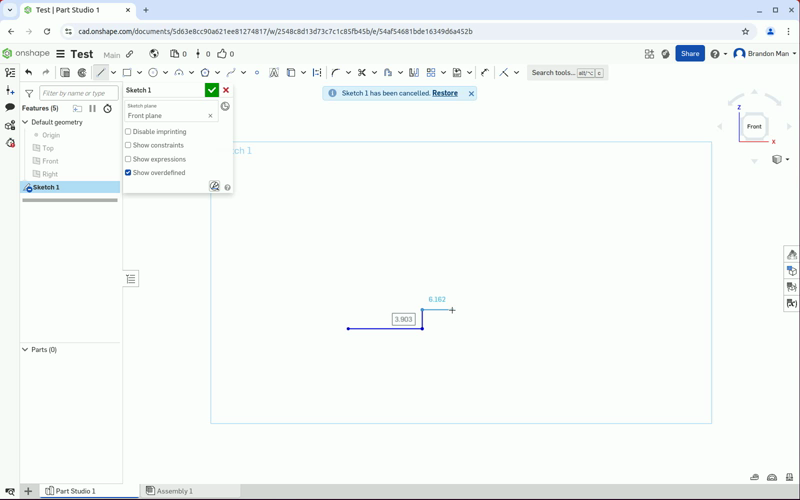
mouse_move(366, 309)
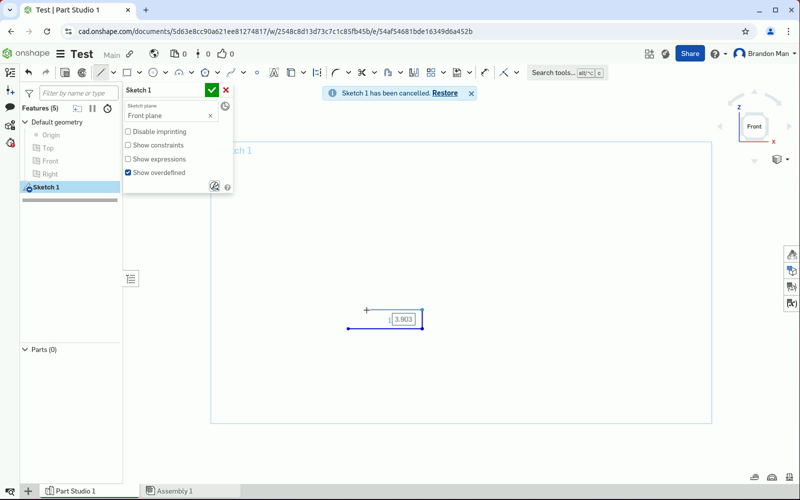
click(366, 309)
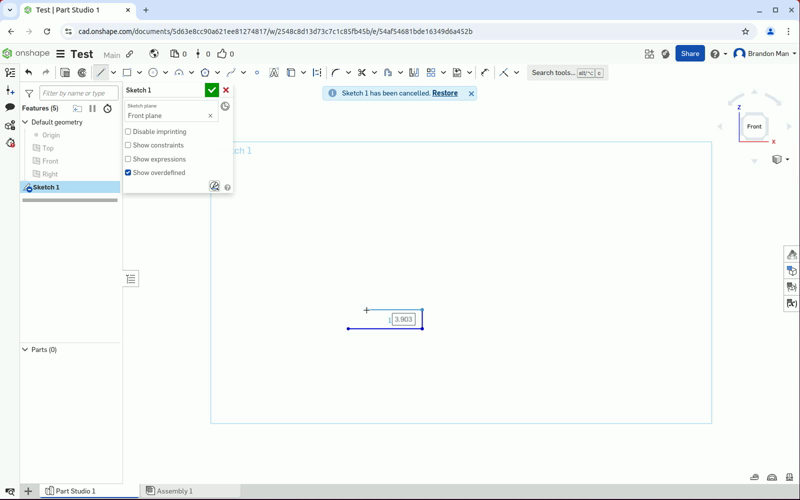
key_up(shift)
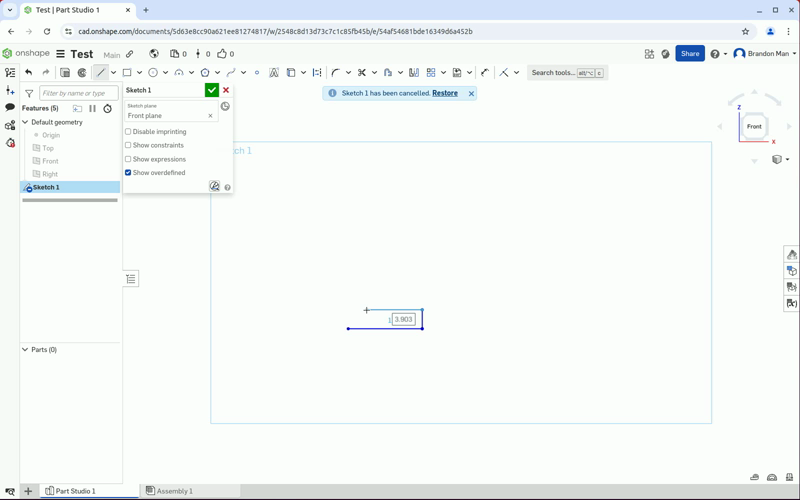
key_down(shift)
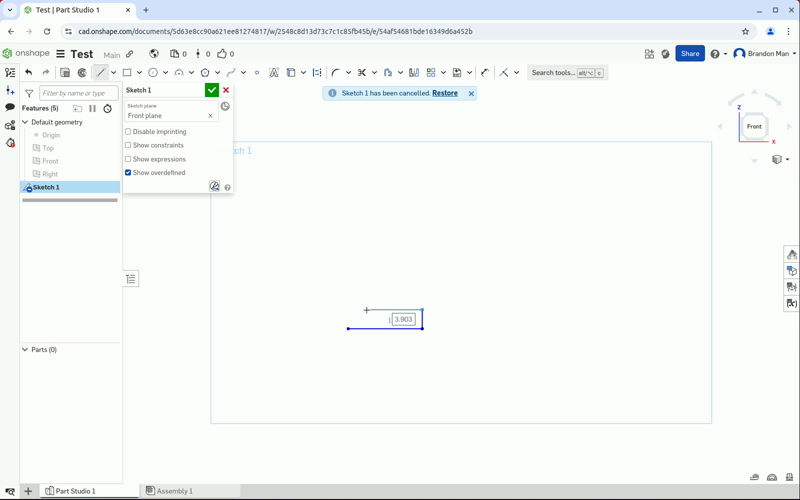
mouse_move(396, 309)
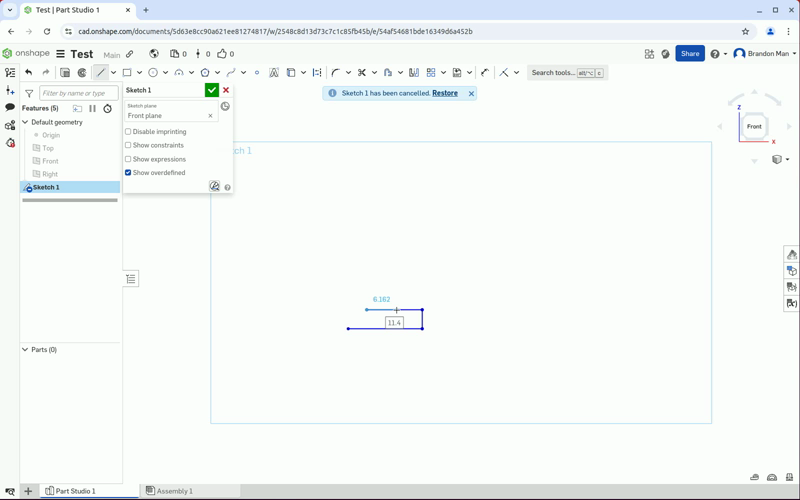
mouse_move(366, 284)
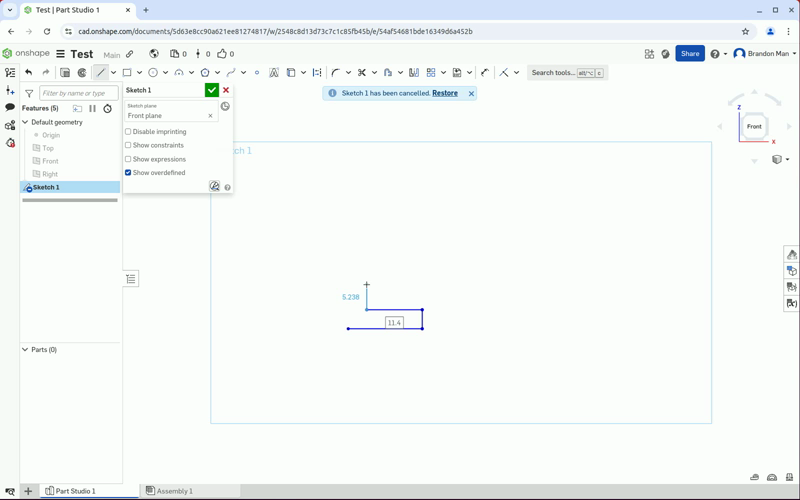
click(366, 284)
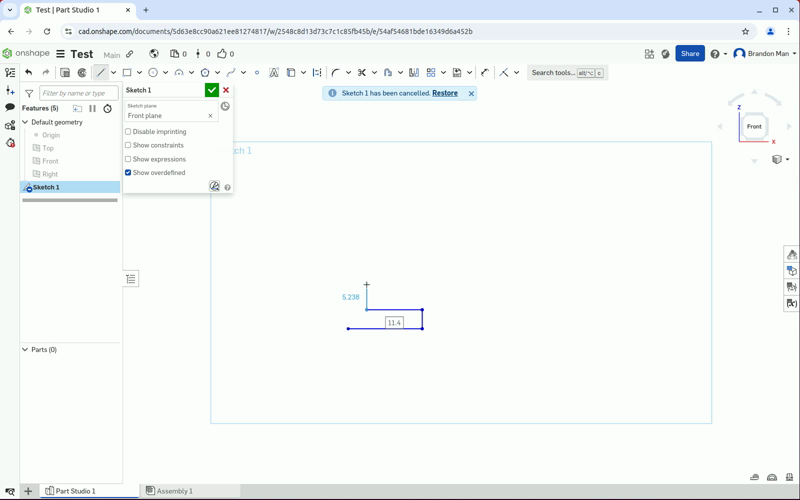
key_up(shift)
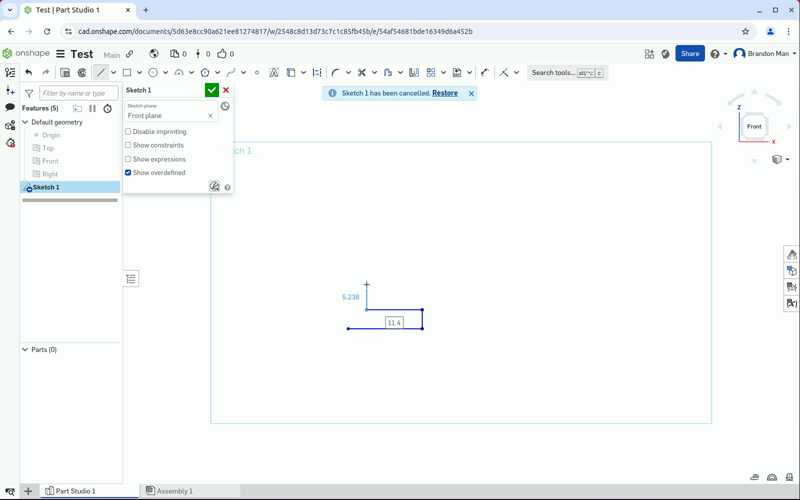
key_down(shift)
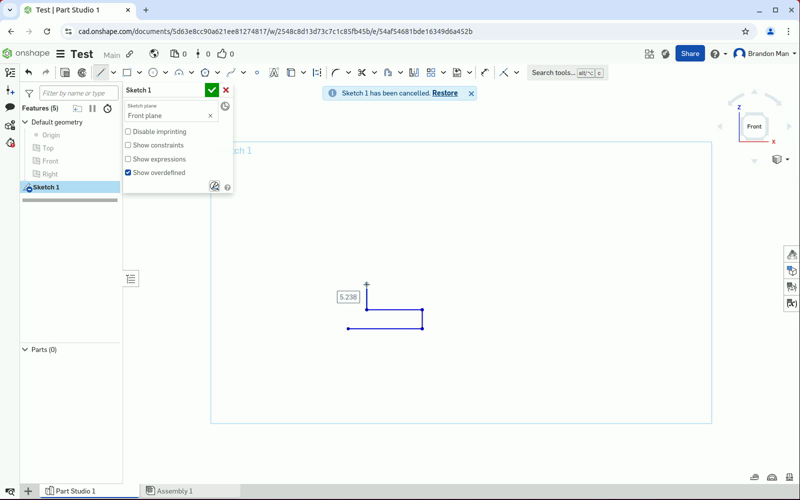
mouse_move(396, 284)
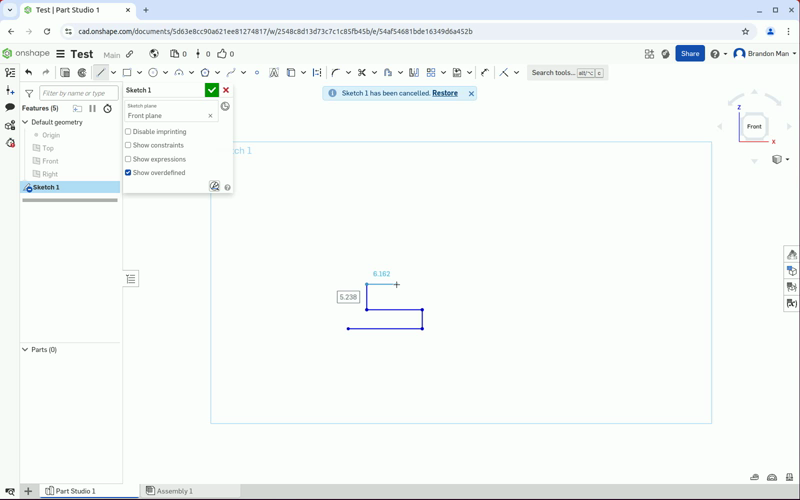
mouse_move(348, 284)
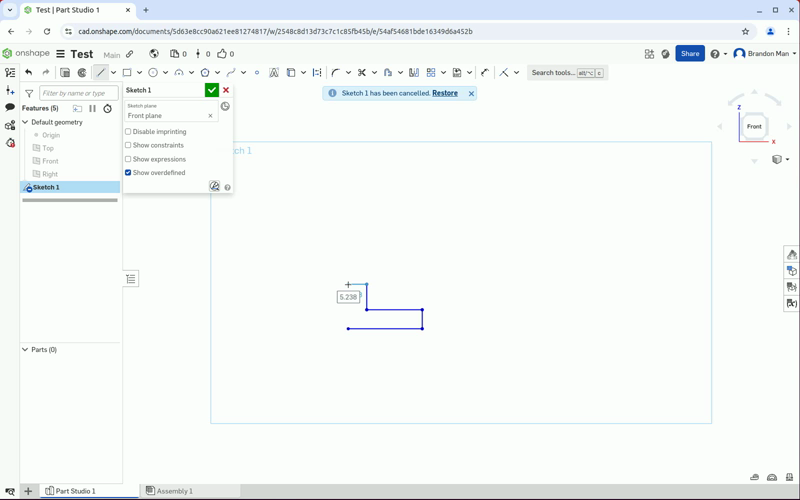
click(348, 284)
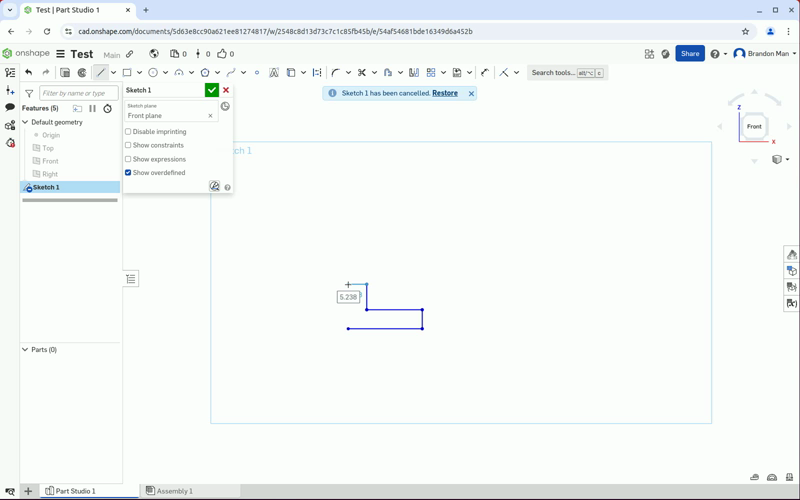
key_up(shift)
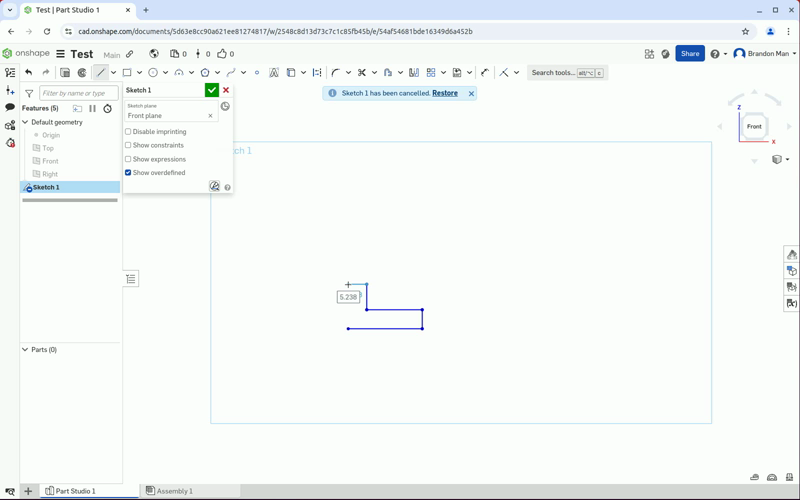
mouse_move(378, 284)
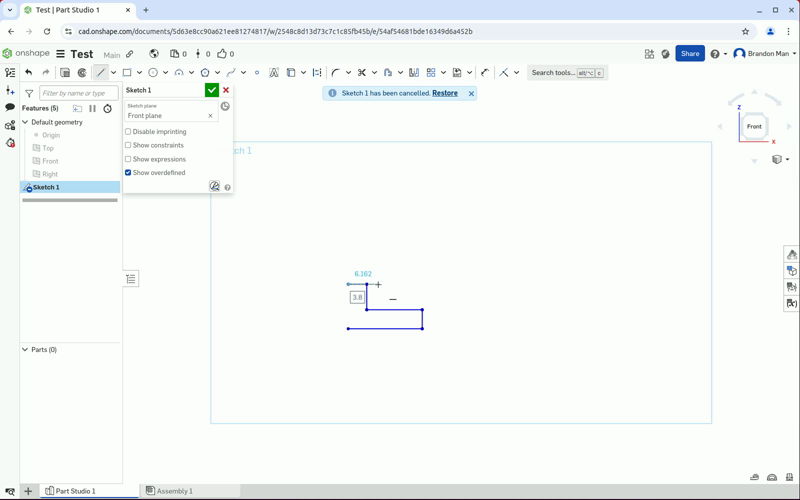
key_down(shift)
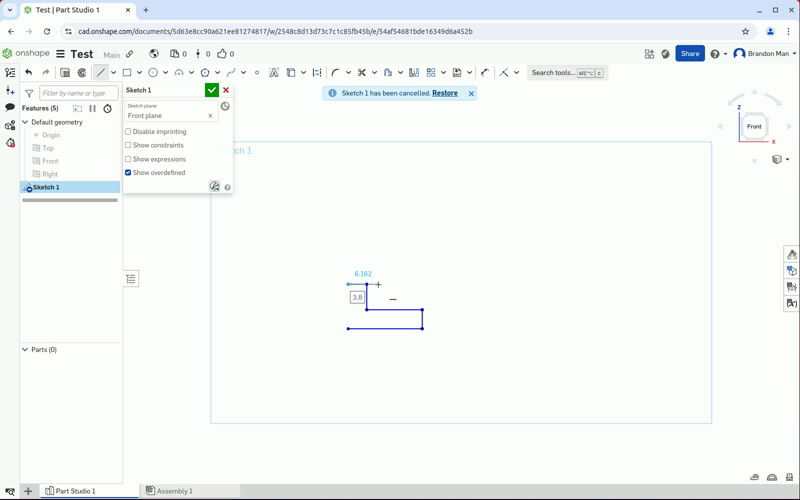
mouse_move(348, 328)
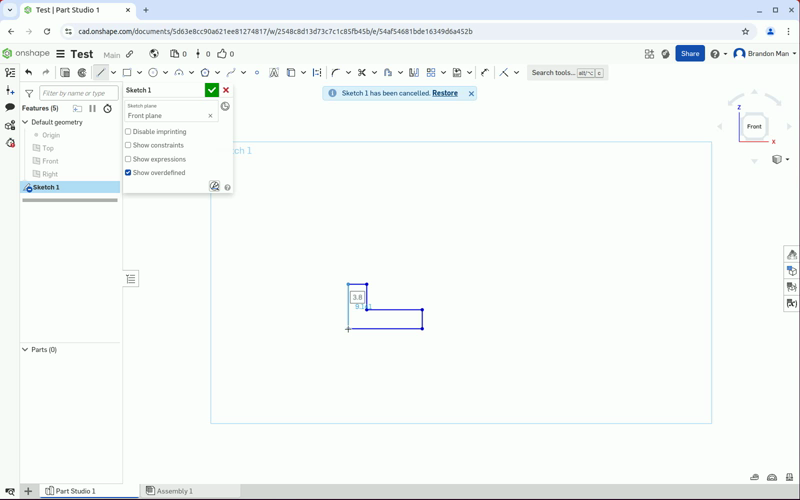
key_up(shift)
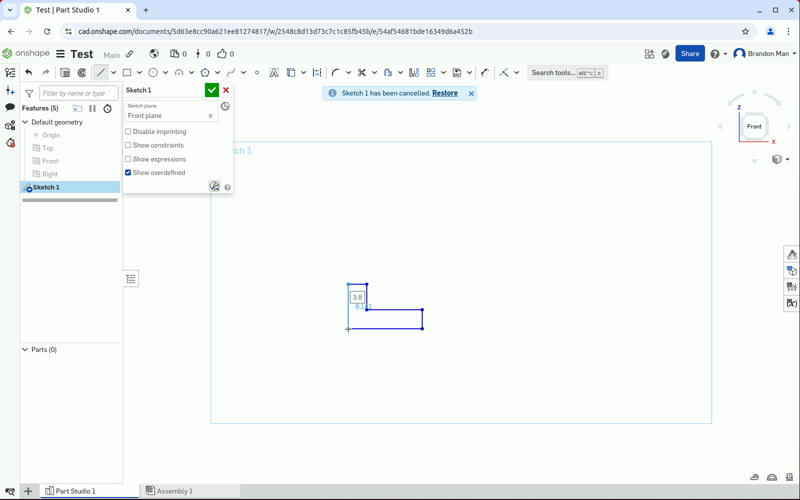
click(348, 328)
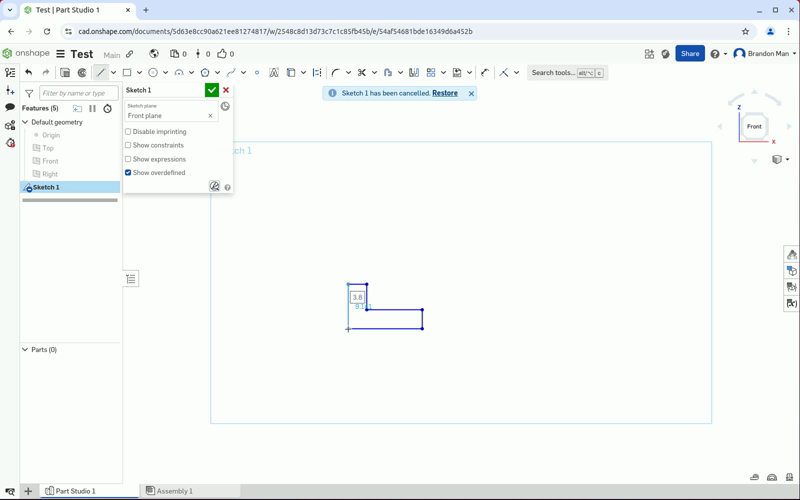
key(esc)
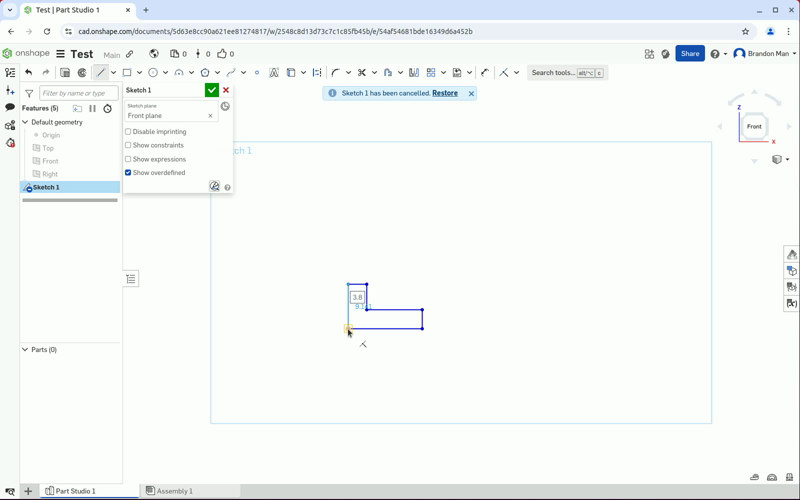
mouse_move(399, 312)
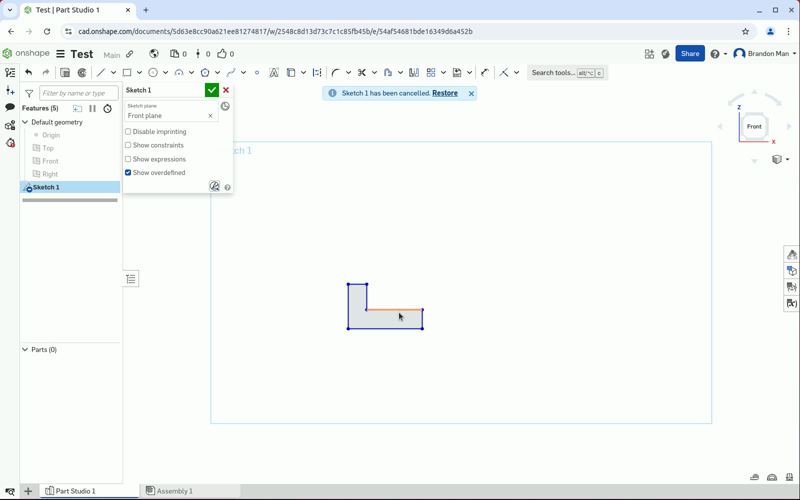
click(399, 312)
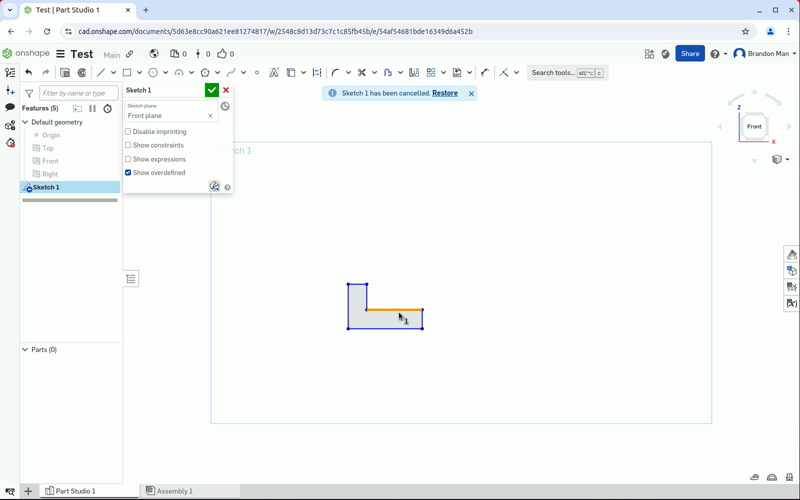
mouse_move(73, 352)
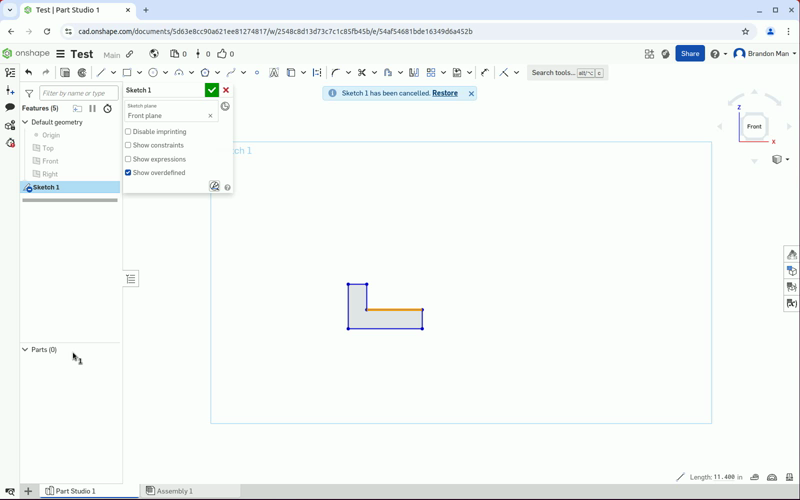
key(shift+y)
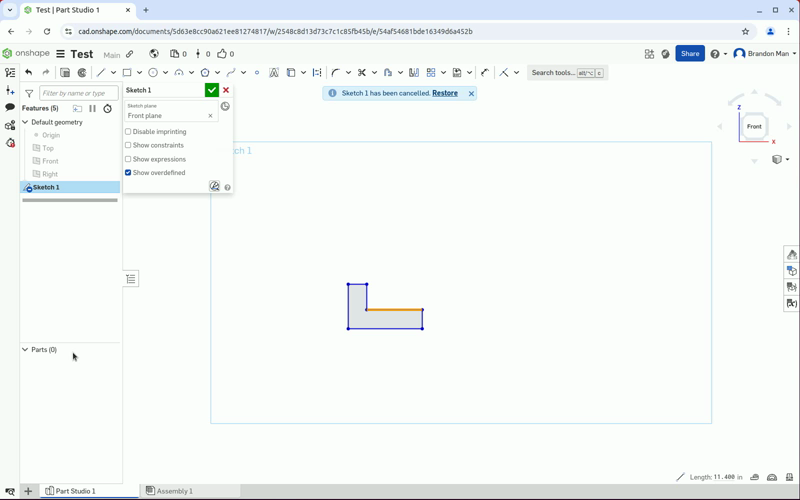
key(shift+e)
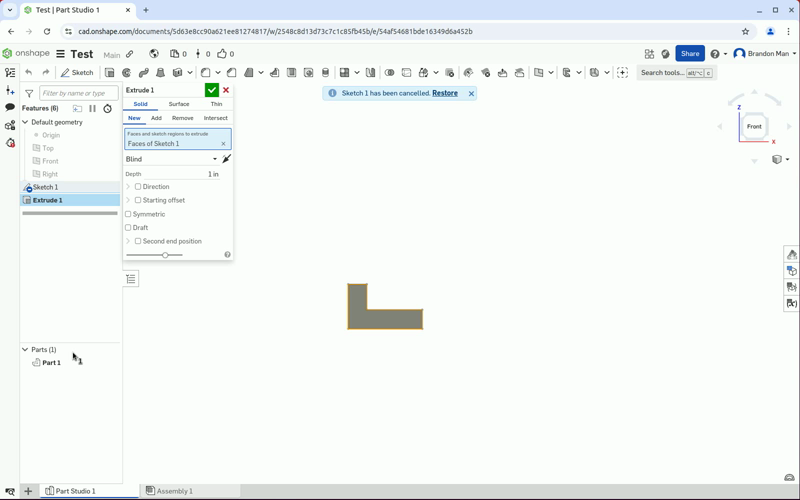
mouse_move(143, 106)
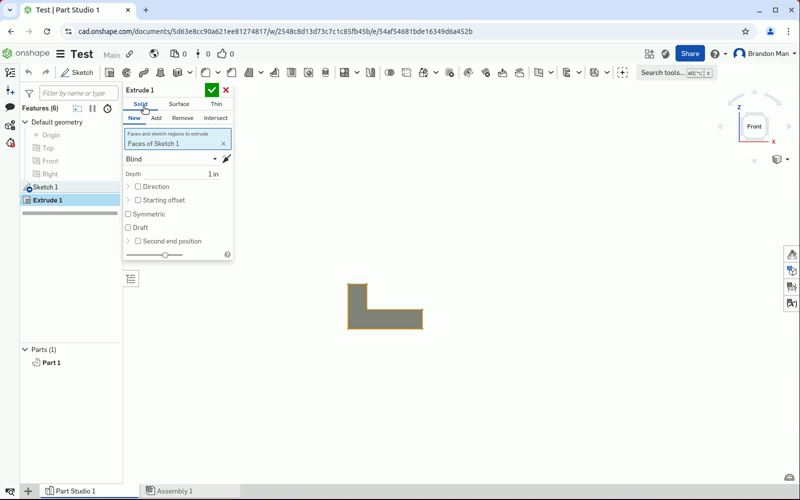
click(143, 106)
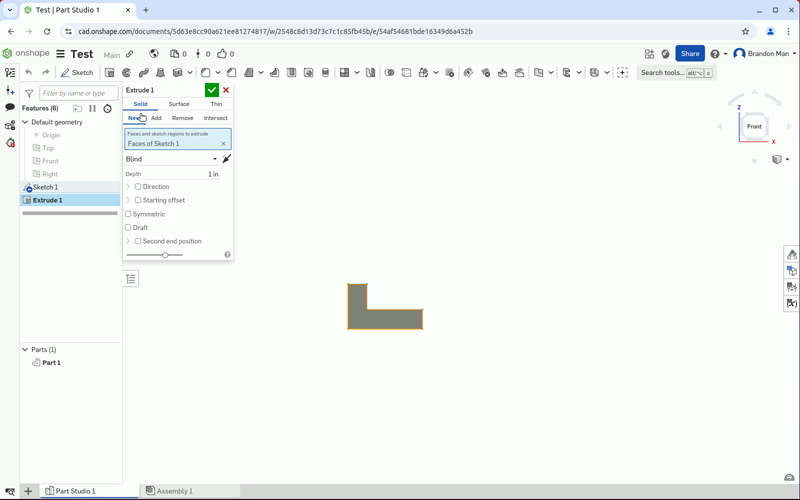
mouse_move(137, 120)
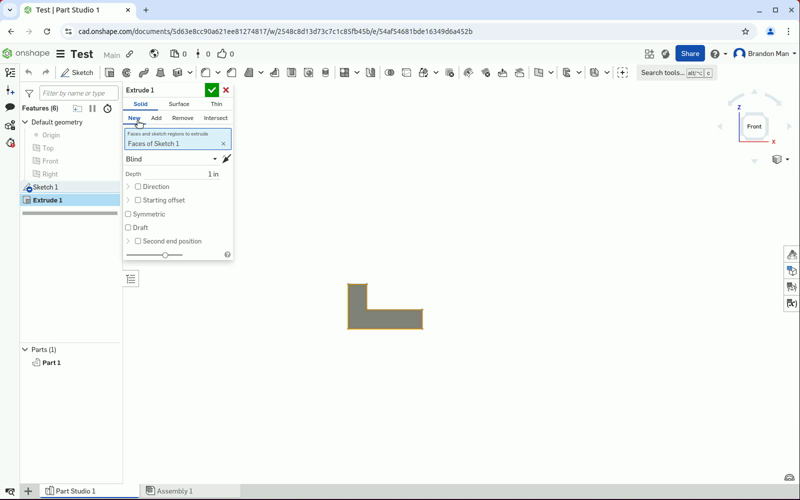
click(137, 120)
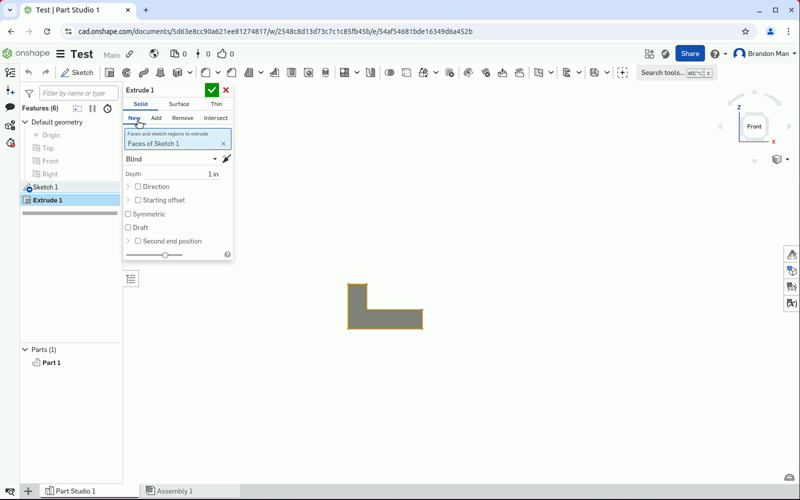
key(tab, 4)
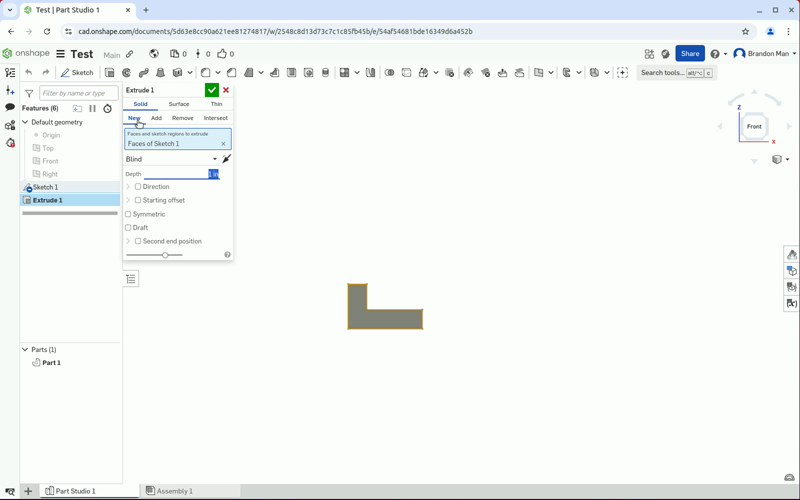
text(11.313)
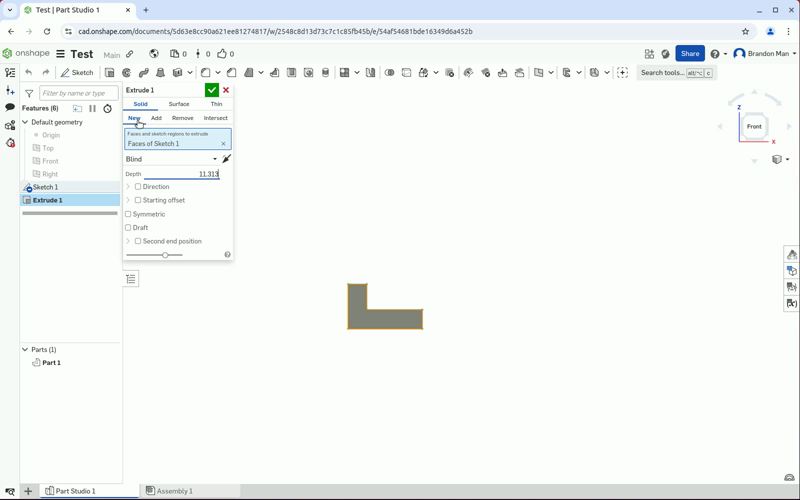
key(enter)
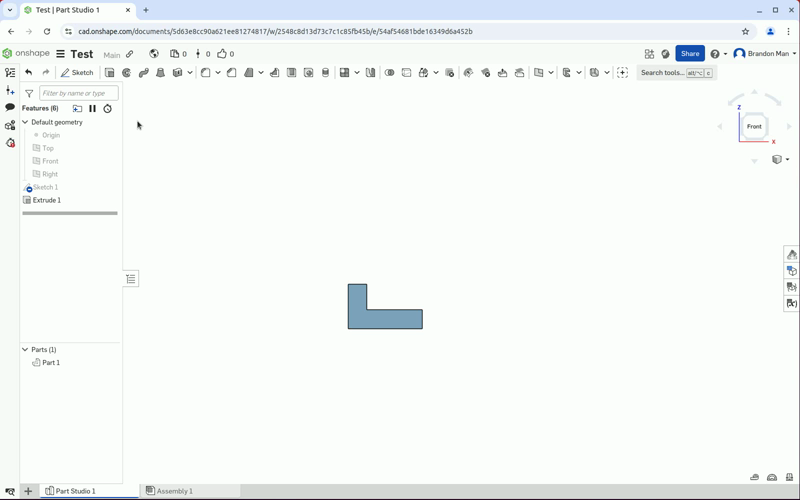
key(shift+h)
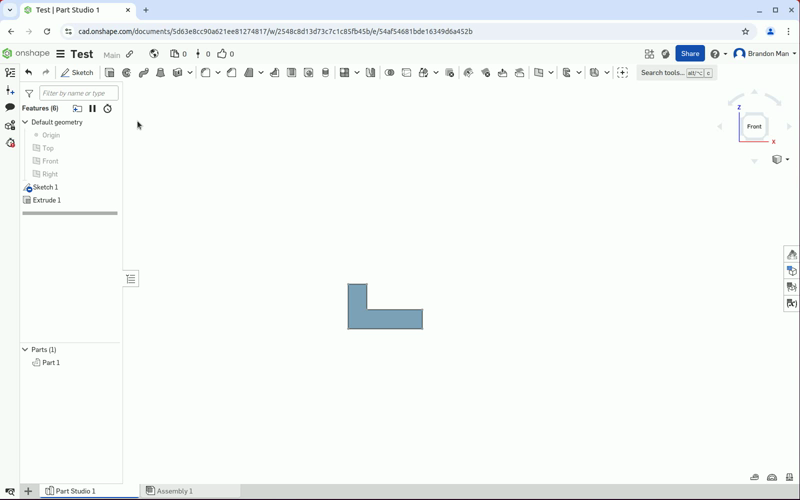
key(shift+h)
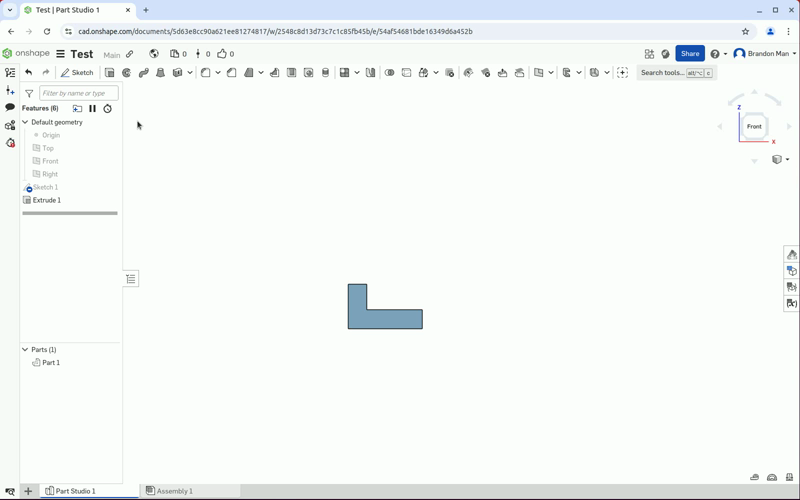
mouse_move(73, 189)
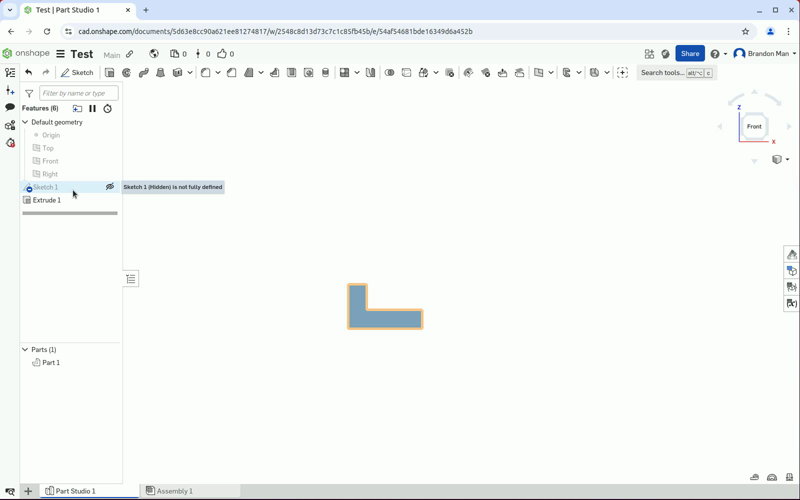
click(73, 189)
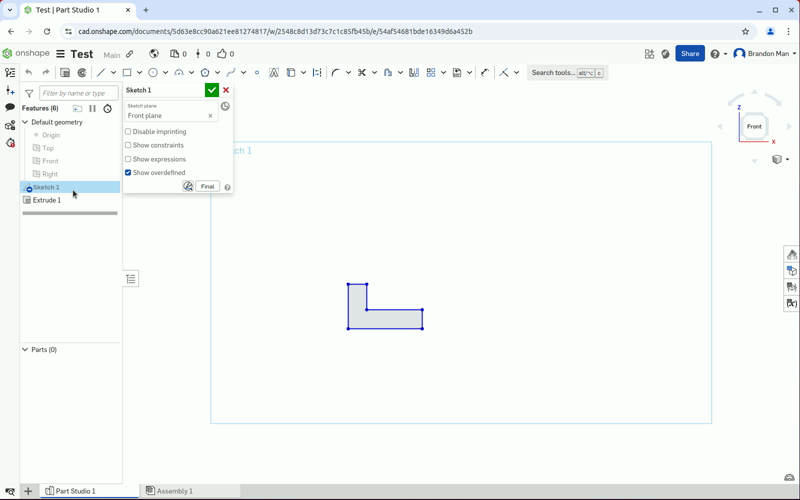
mouse_move(229, 92)
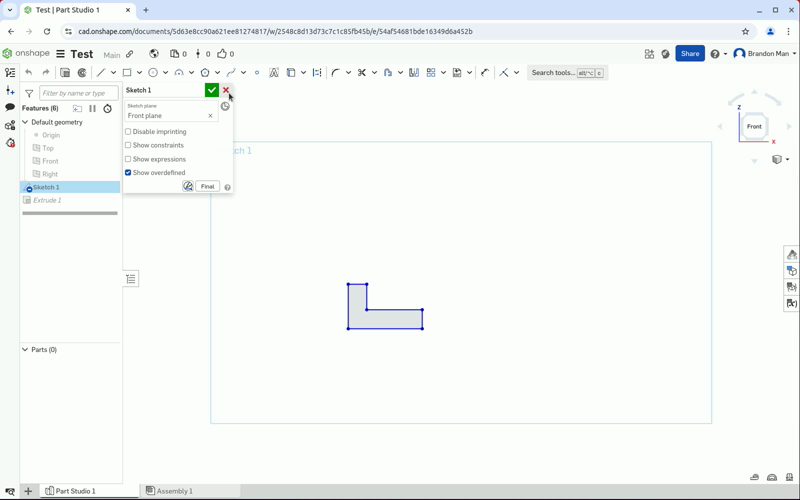
click(229, 92)
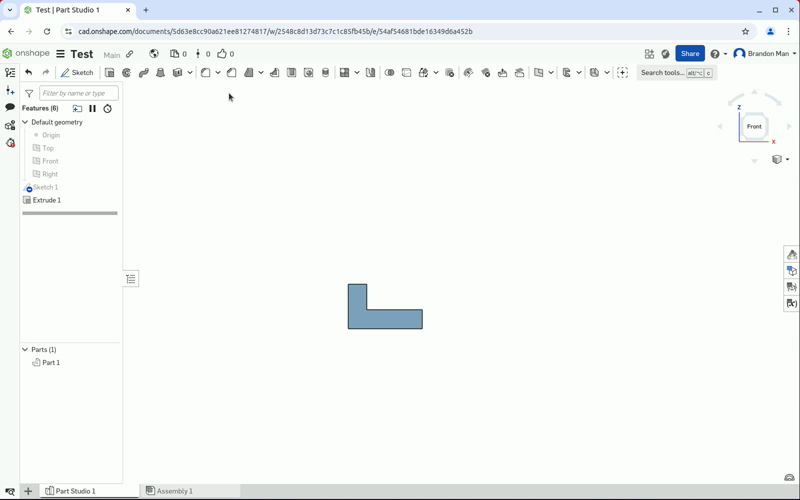
mouse_move(73, 352)
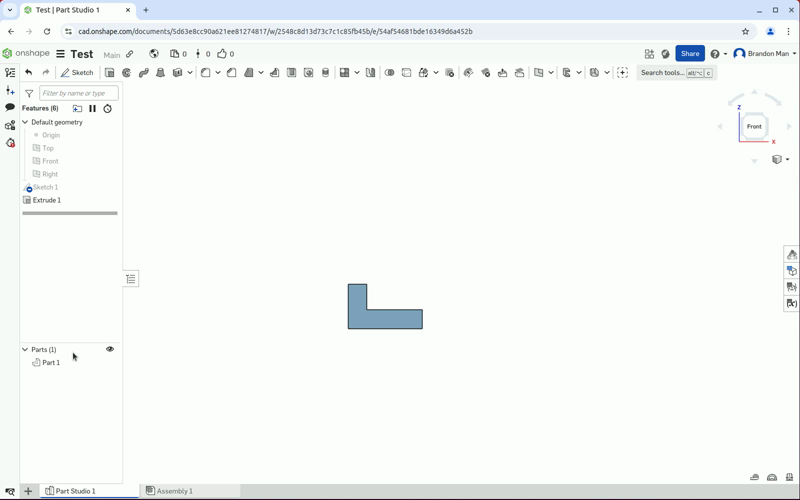
key(y)
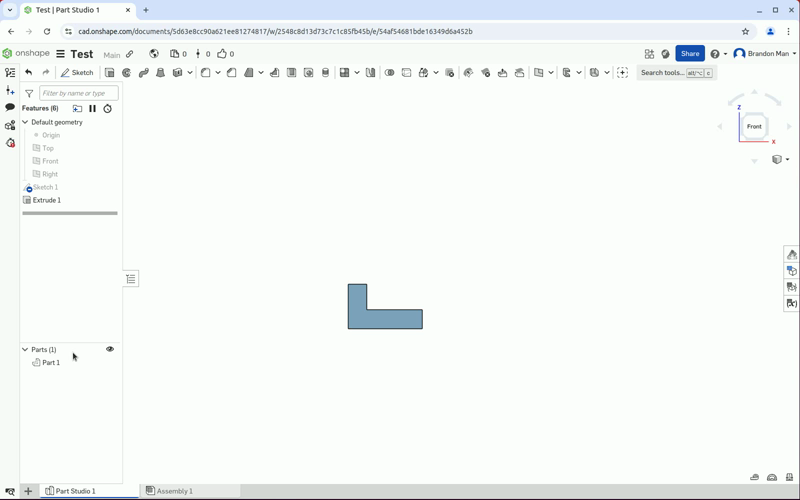
key(shift+p)
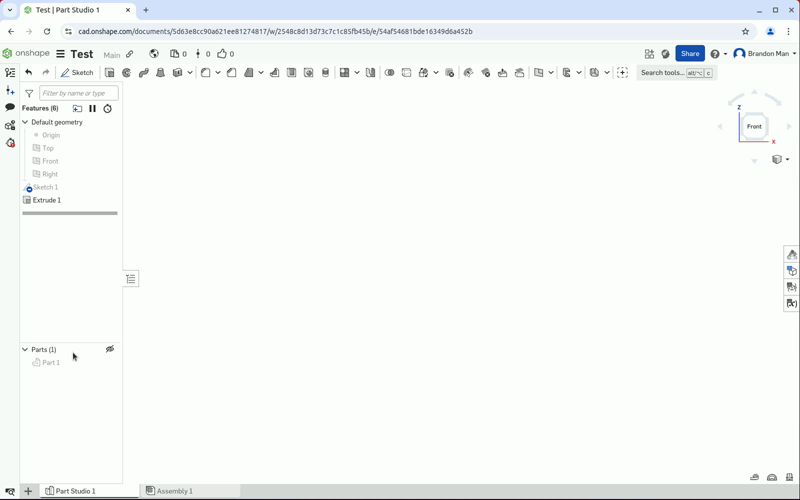
key(space)
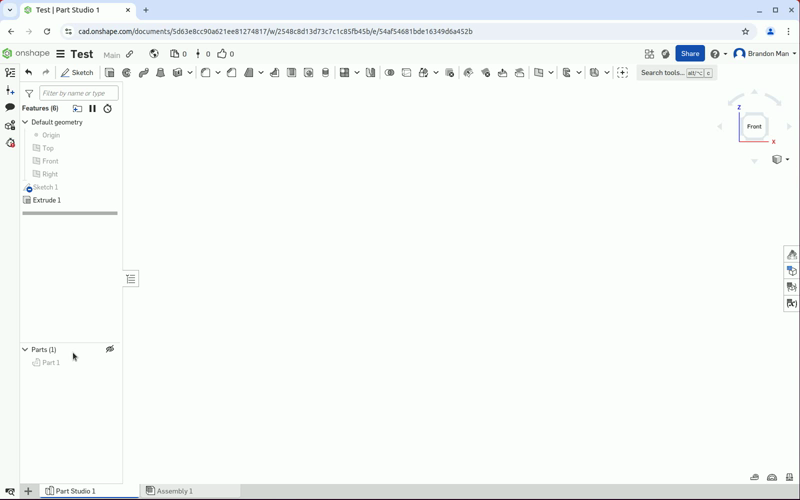
key_down(shift)
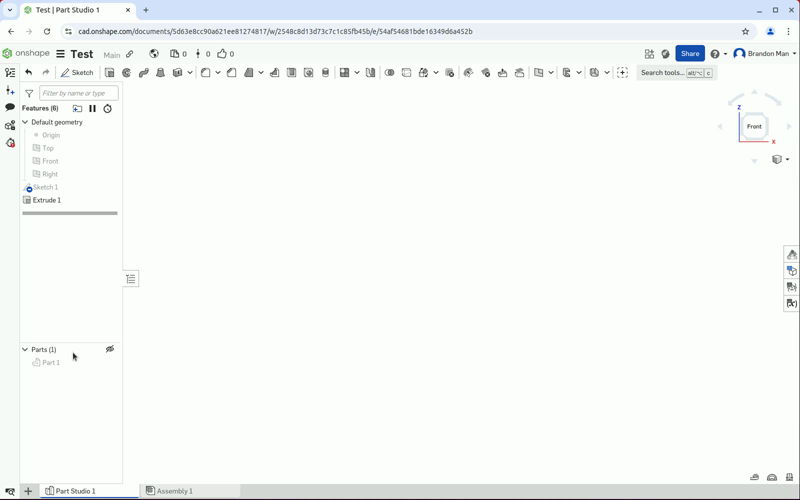
key(down)
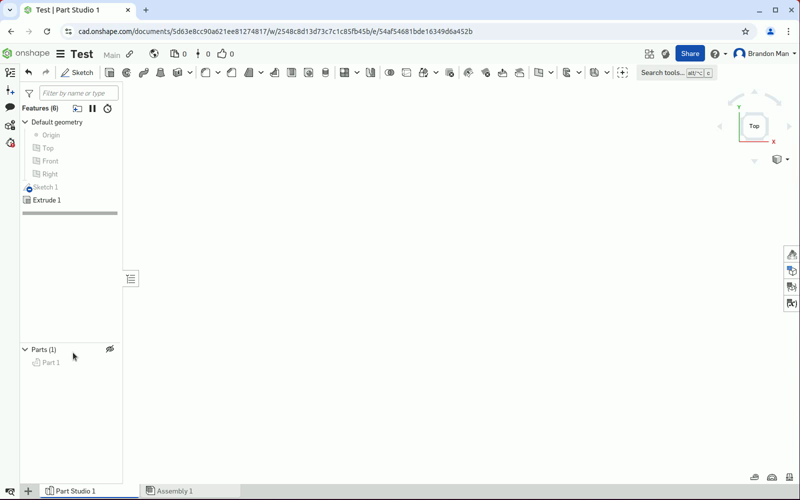
key_up(shift)
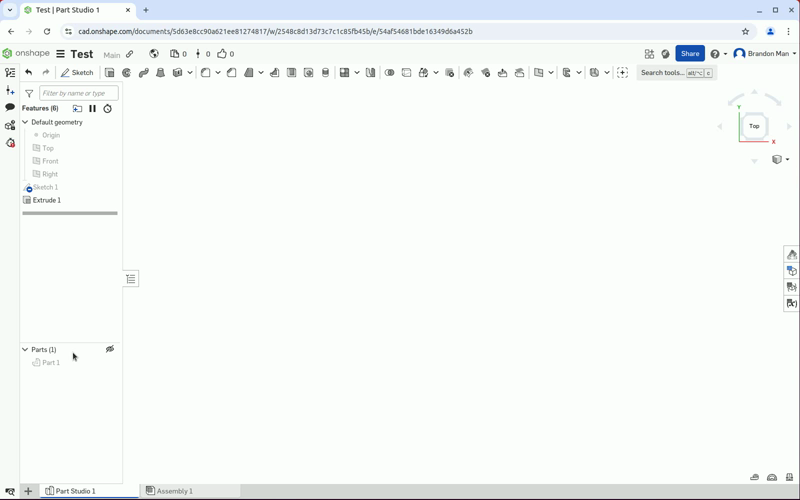
mouse_move(73, 352)
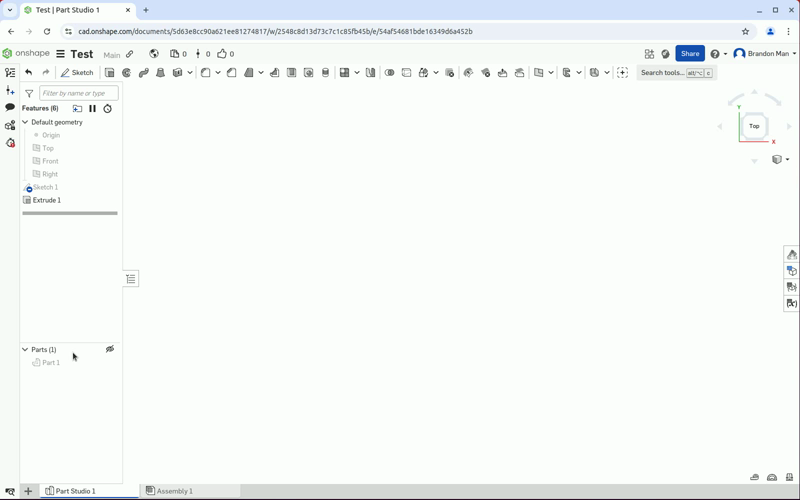
key(shift+y)
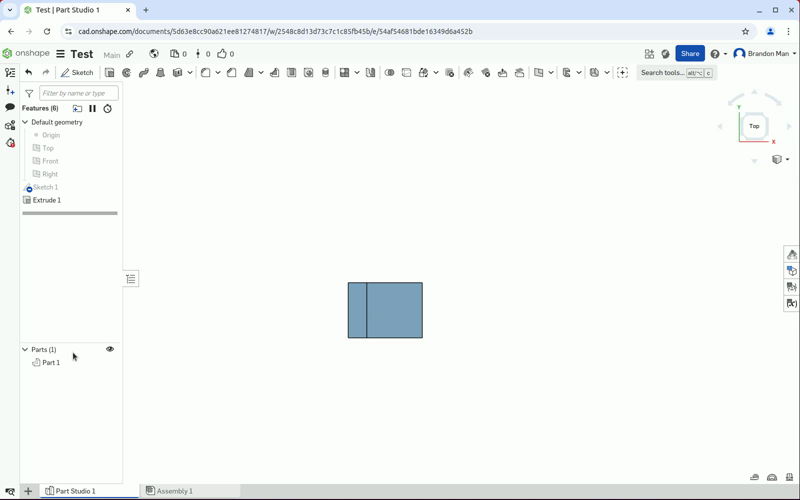
mouse_move(541, 75)
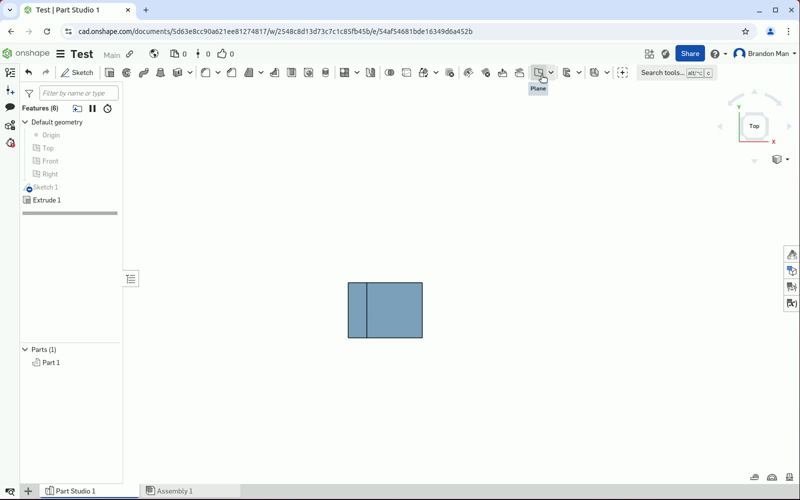
click(541, 75)
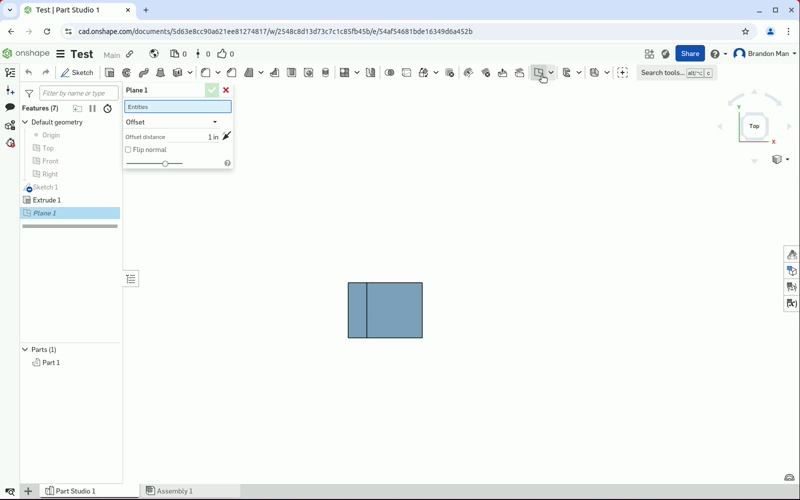
mouse_move(73, 150)
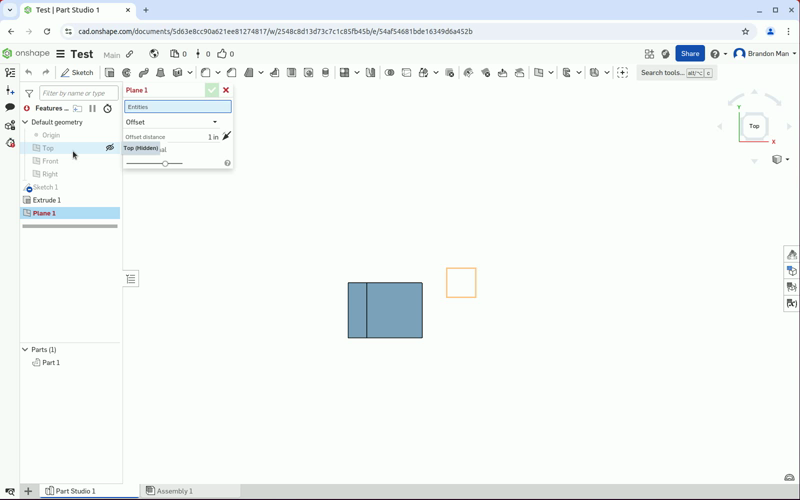
click(73, 150)
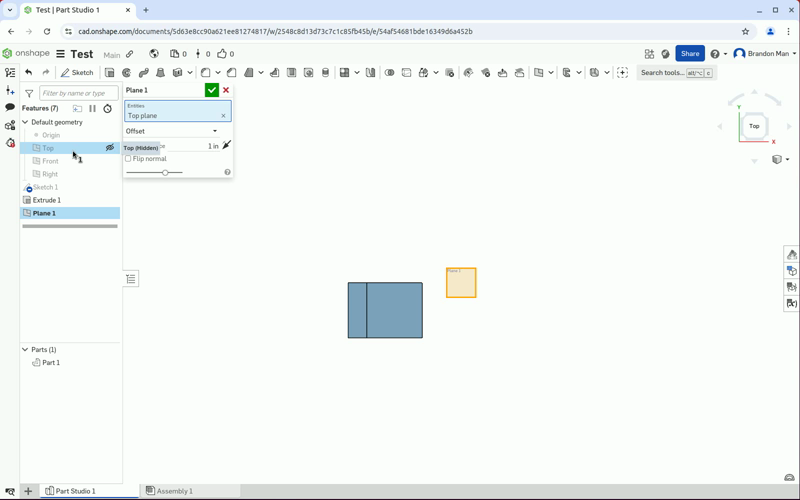
key(tab, 2)
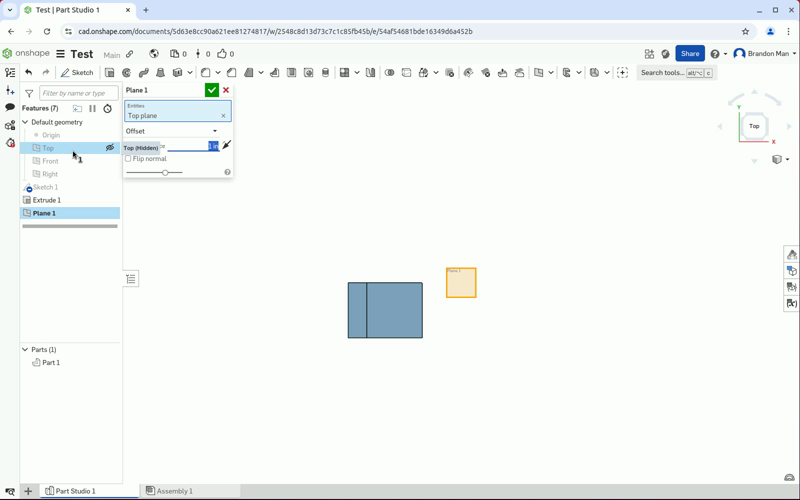
text(0.246)
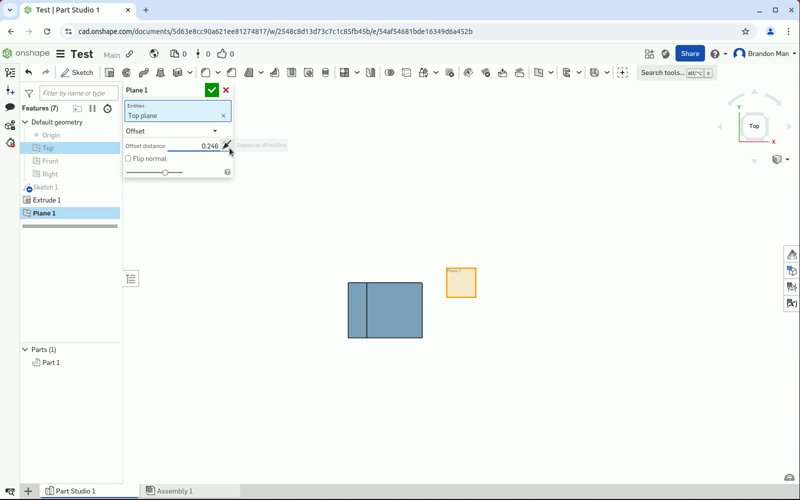
mouse_move(229, 147)
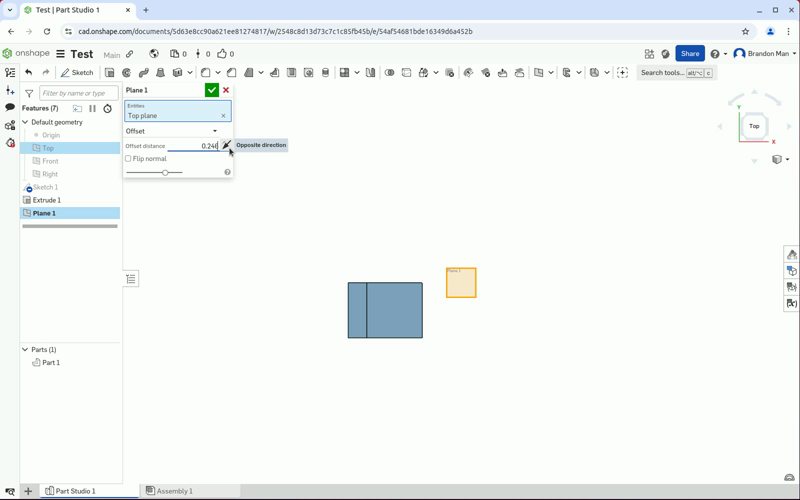
click(229, 147)
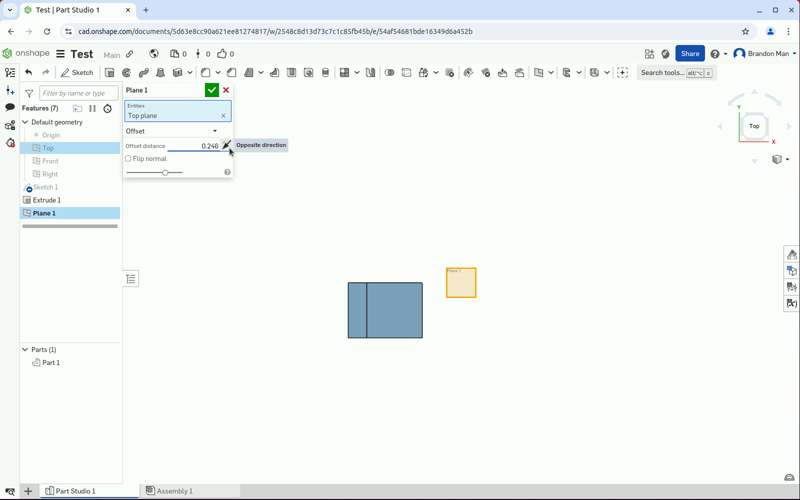
key(enter, 2)
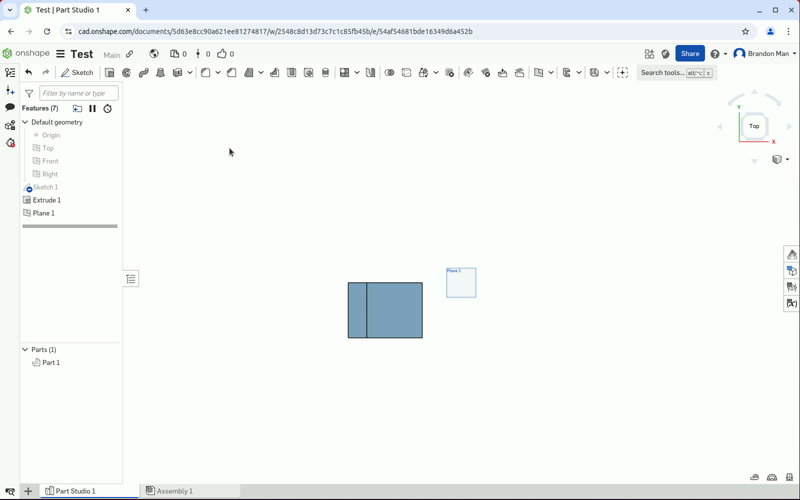
key(shift+s)
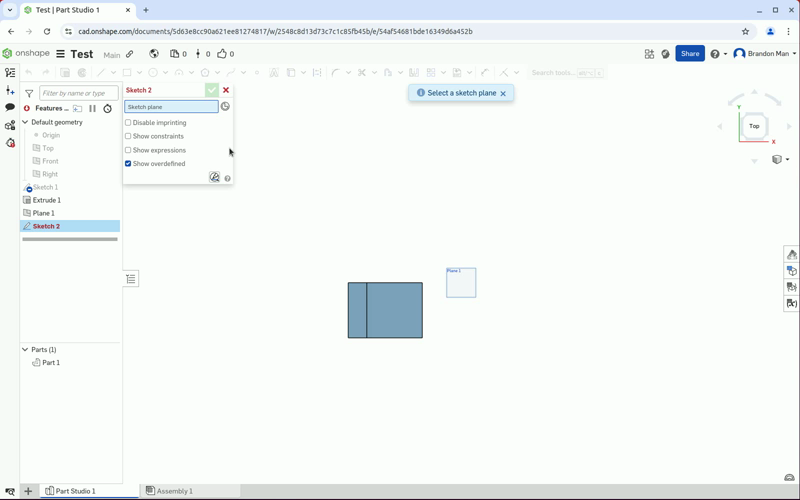
mouse_move(73, 215)
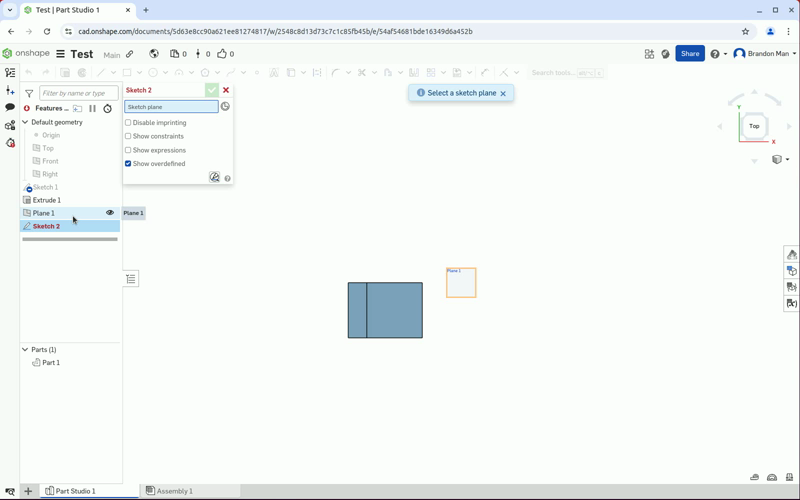
click(73, 215)
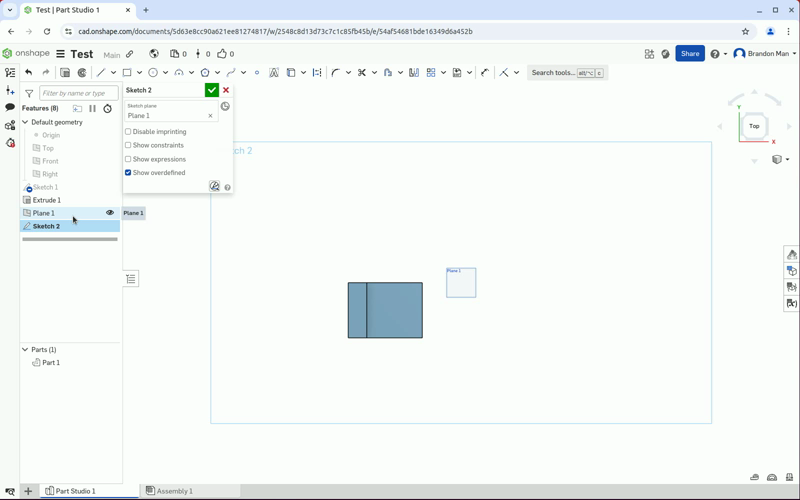
mouse_move(73, 352)
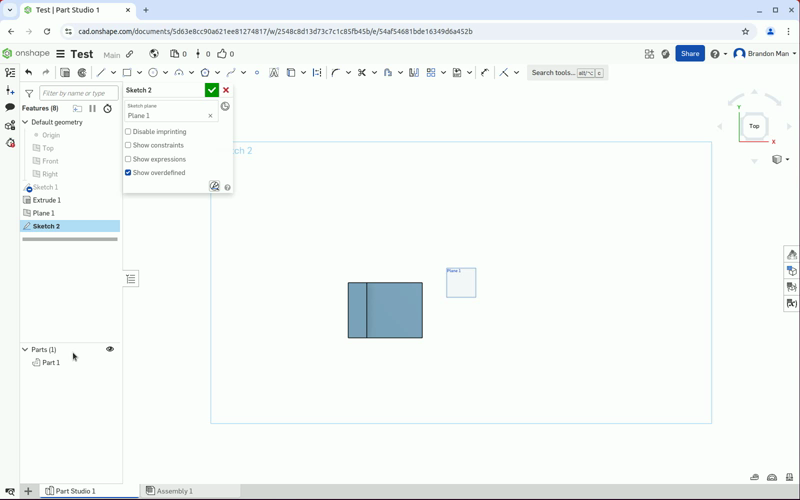
key(y)
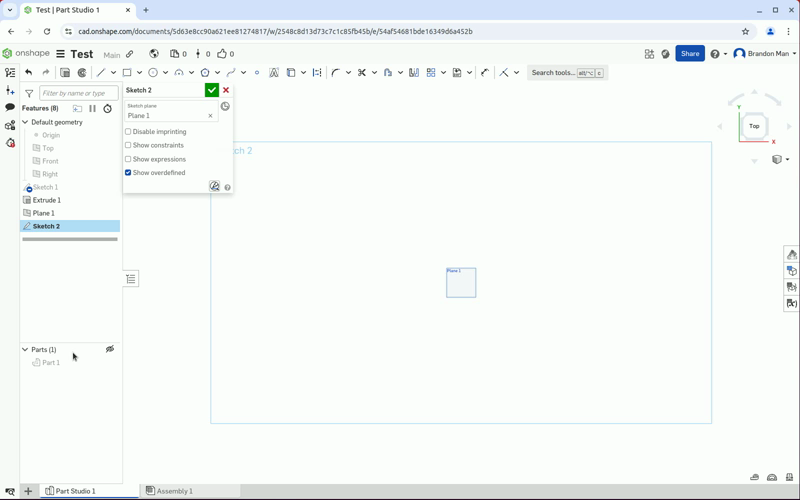
key(l)
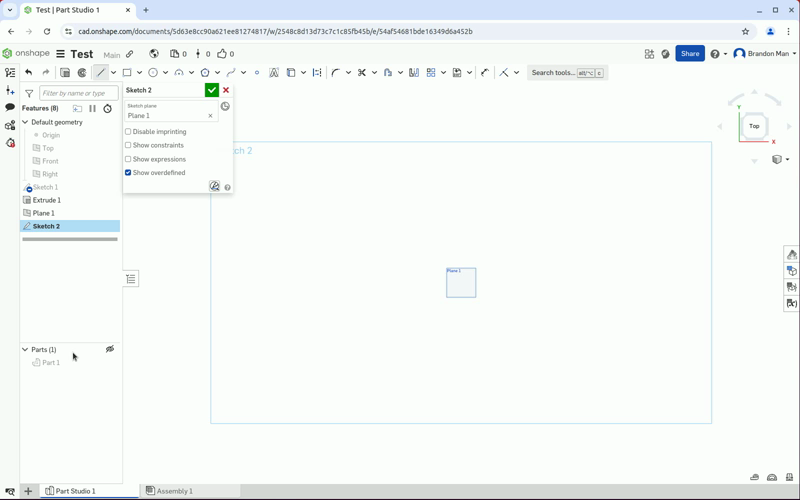
key_down(shift)
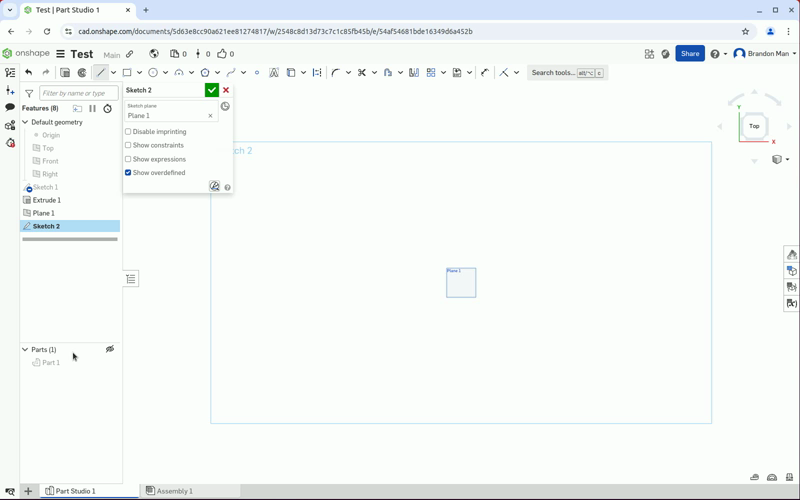
mouse_move(348, 337)
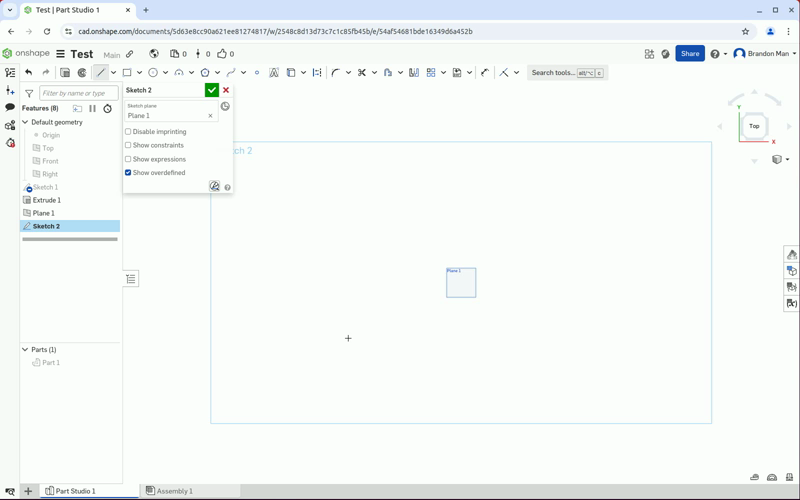
click(348, 337)
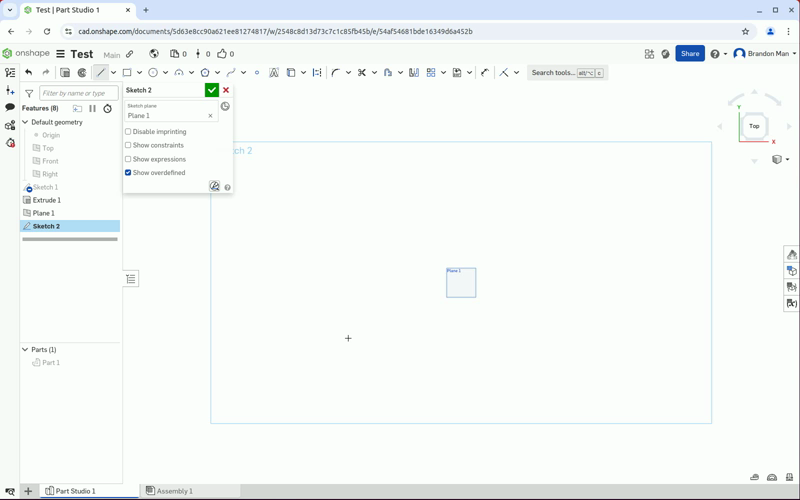
key_up(shift)
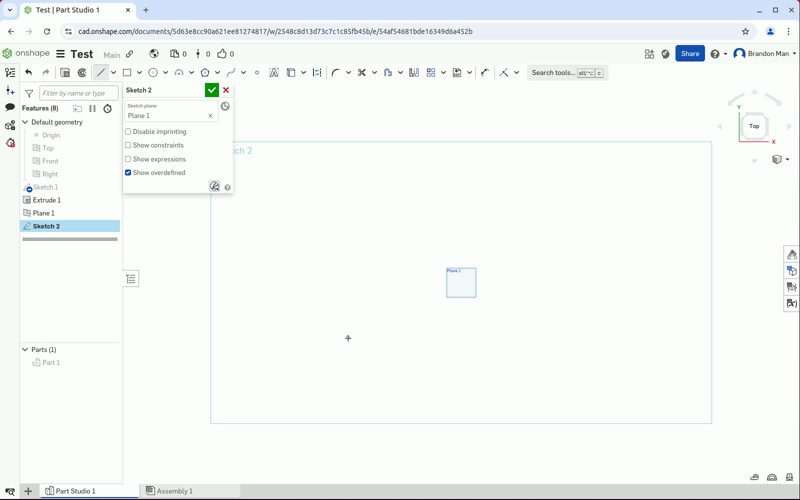
key_down(shift)
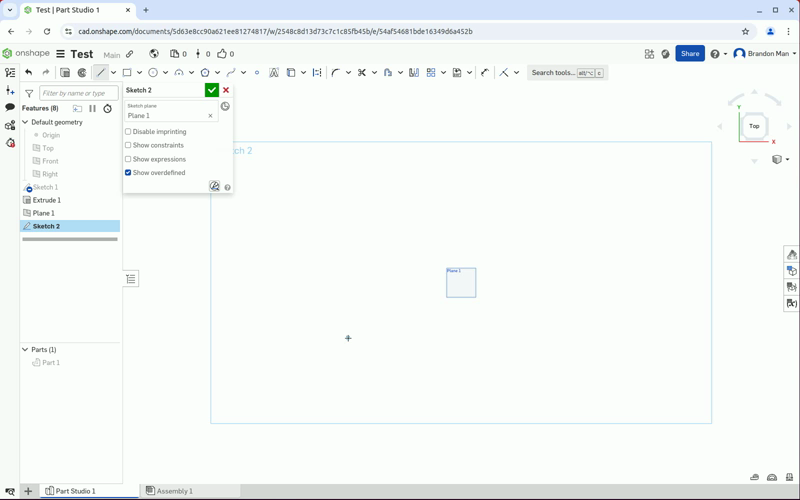
mouse_move(378, 337)
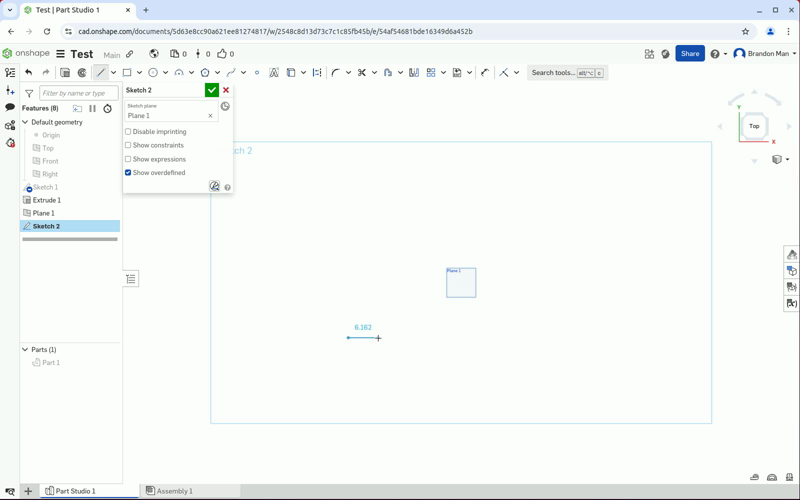
mouse_move(368, 337)
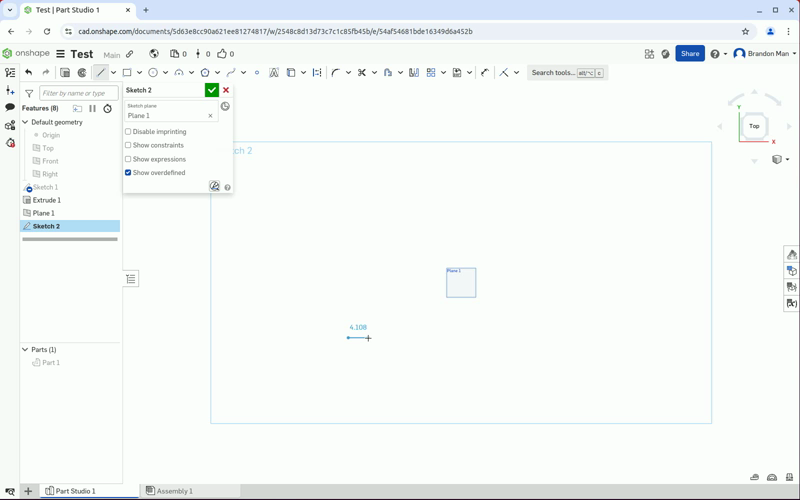
click(368, 337)
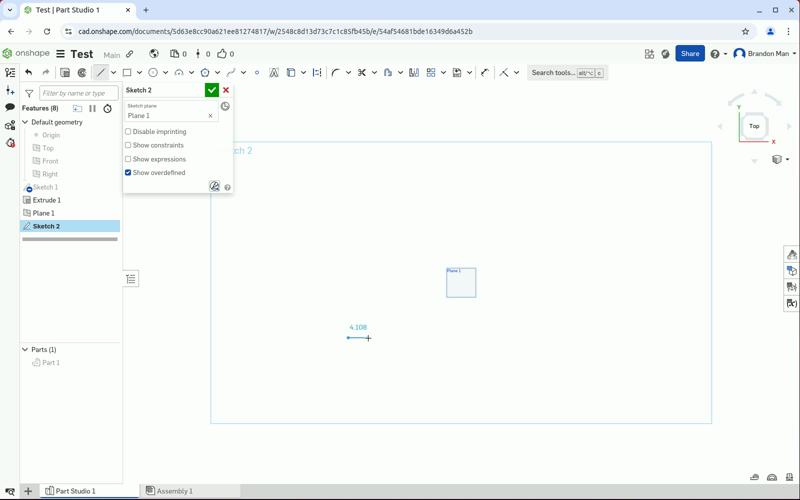
key_up(shift)
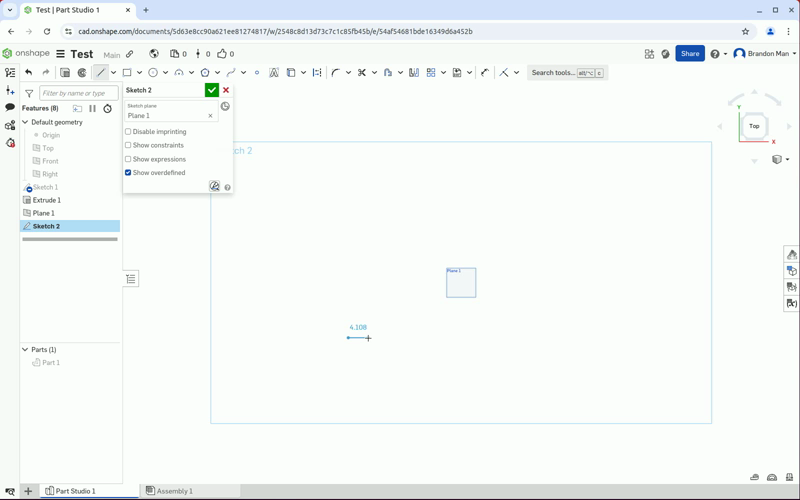
key_down(shift)
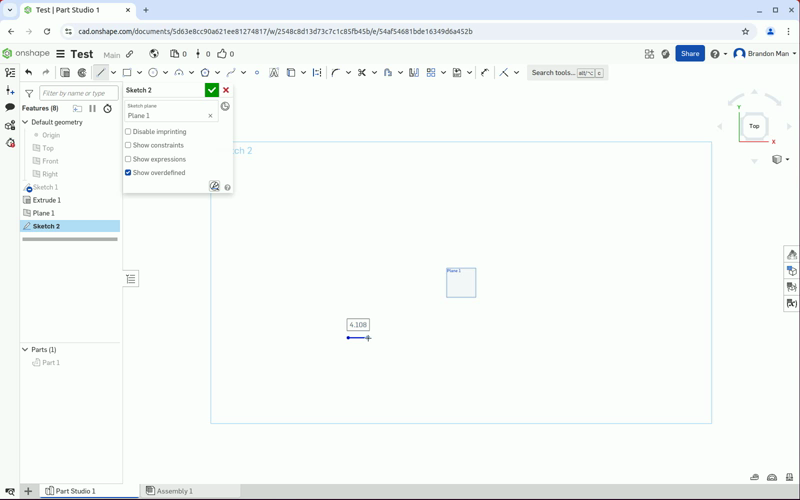
mouse_move(398, 337)
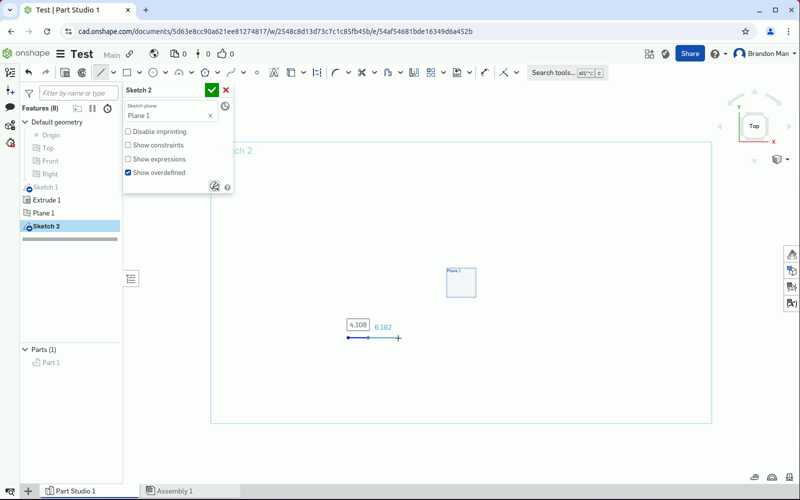
mouse_move(368, 318)
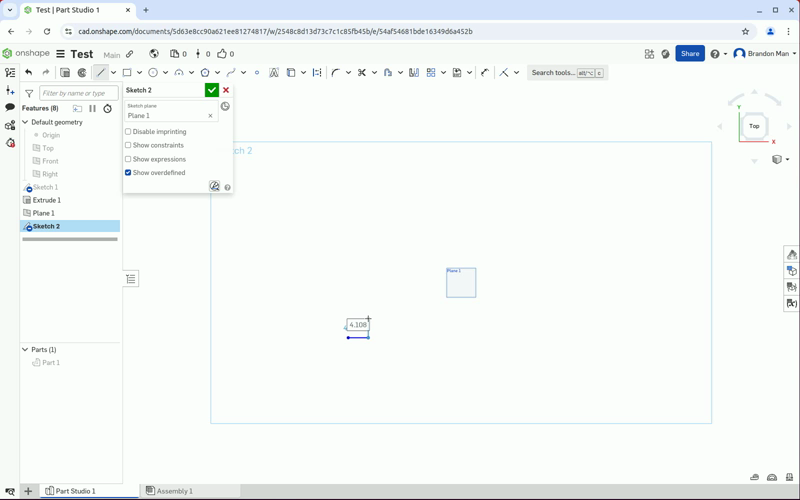
click(368, 318)
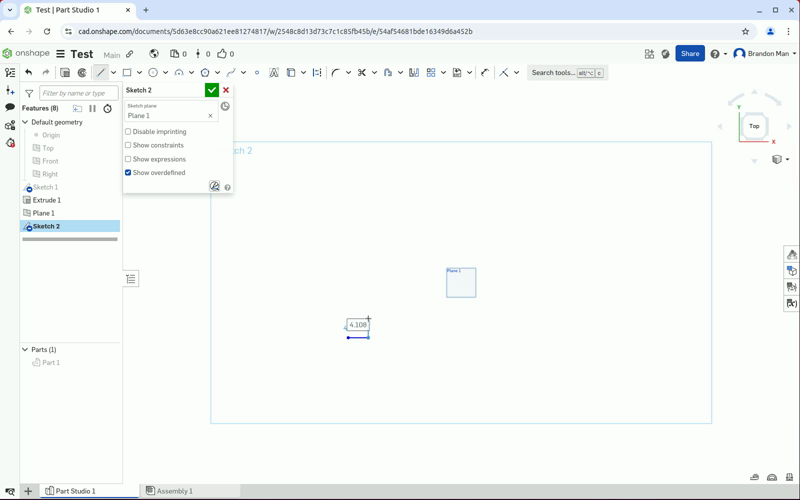
key_up(shift)
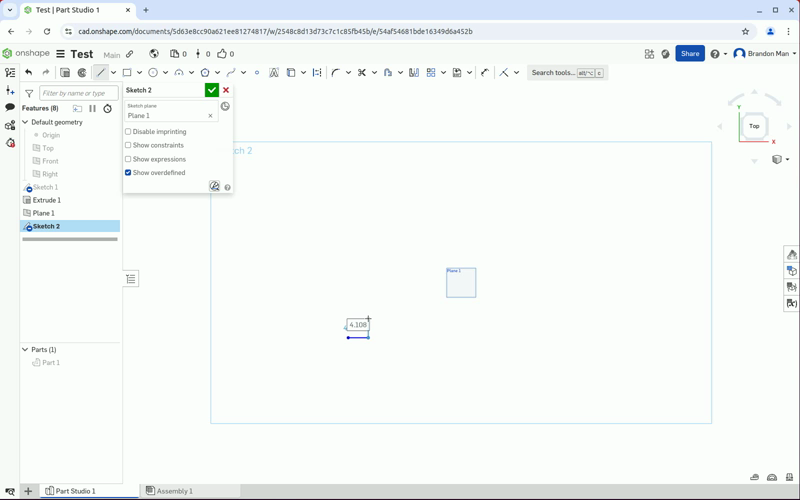
key_down(shift)
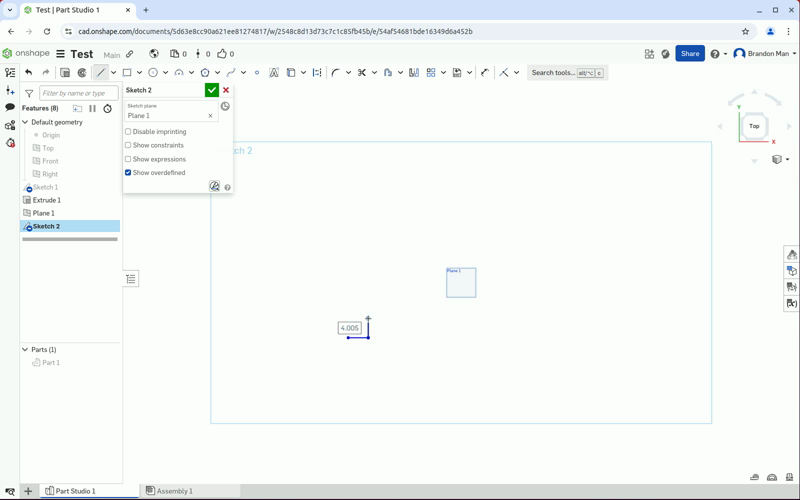
mouse_move(398, 318)
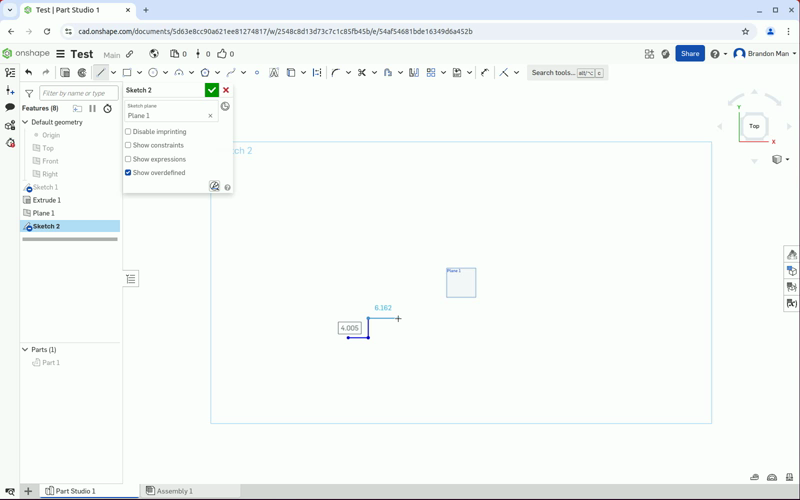
mouse_move(348, 318)
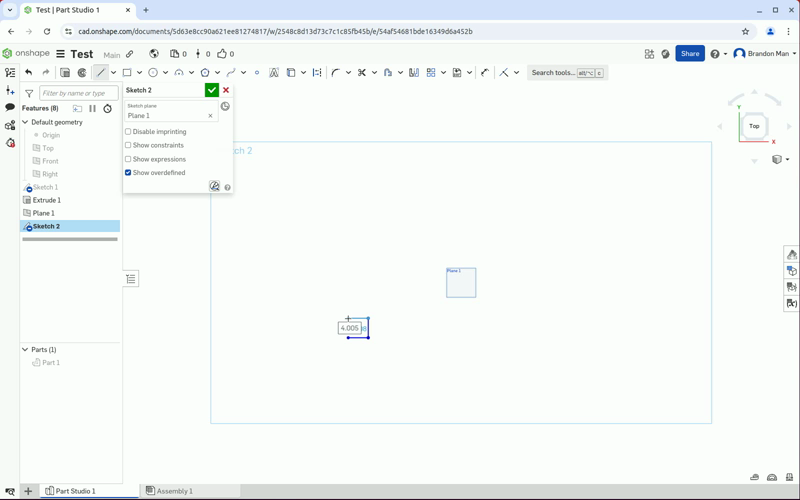
click(348, 318)
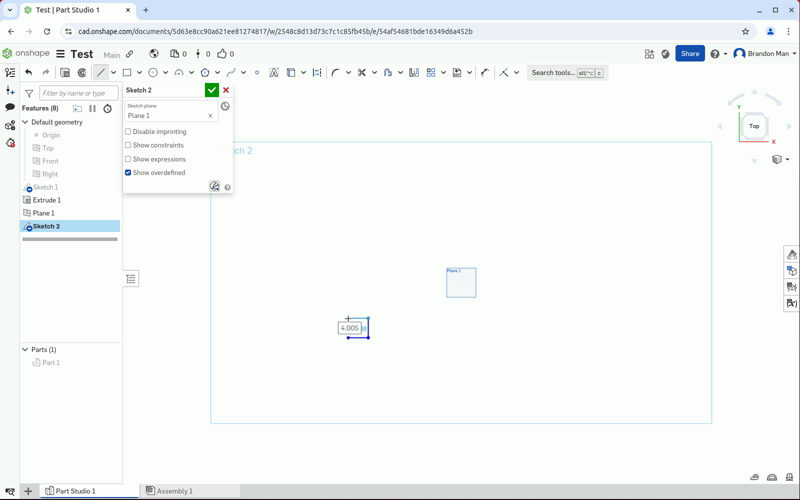
key_up(shift)
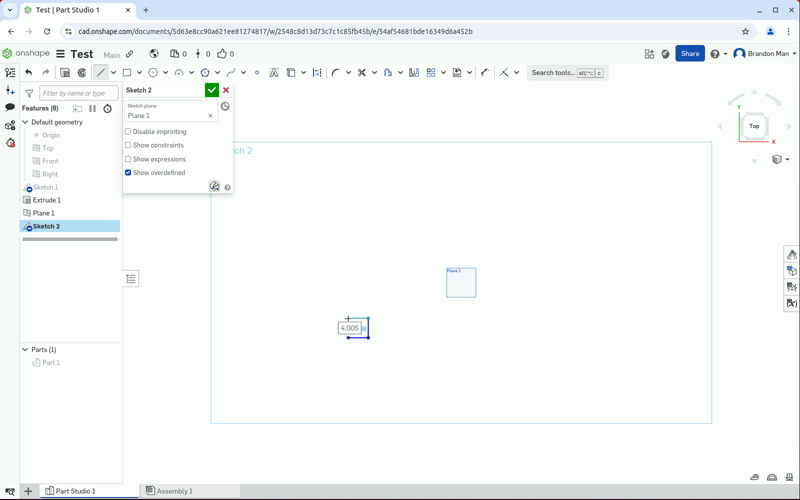
mouse_move(378, 318)
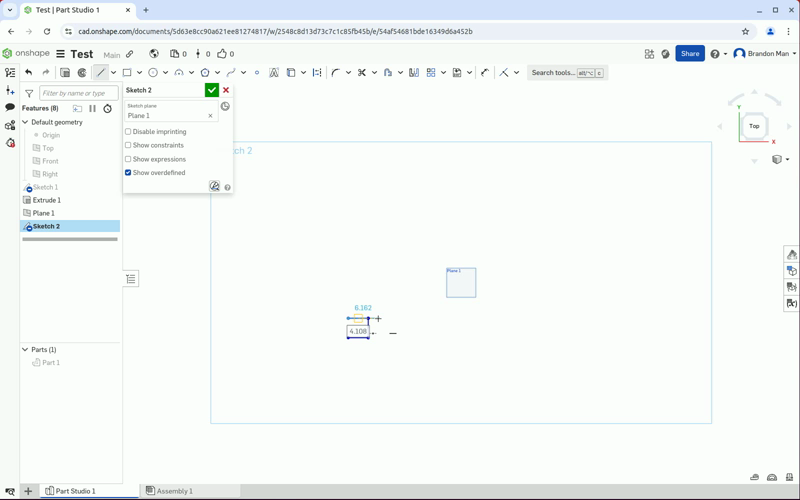
key_down(shift)
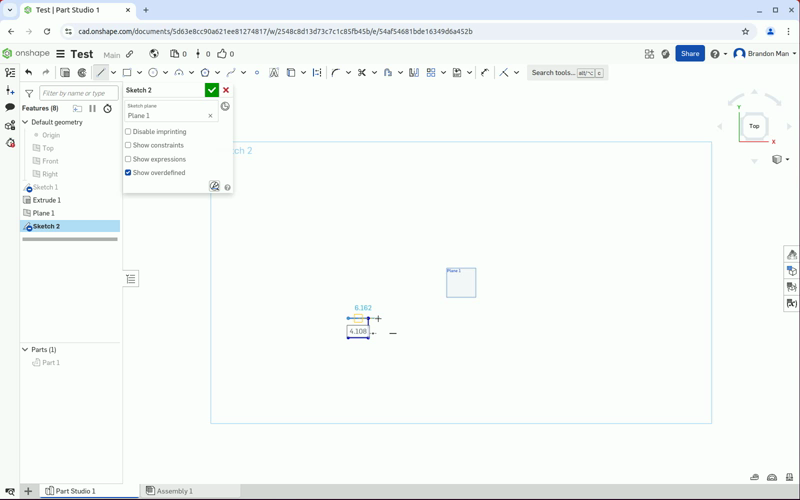
mouse_move(348, 337)
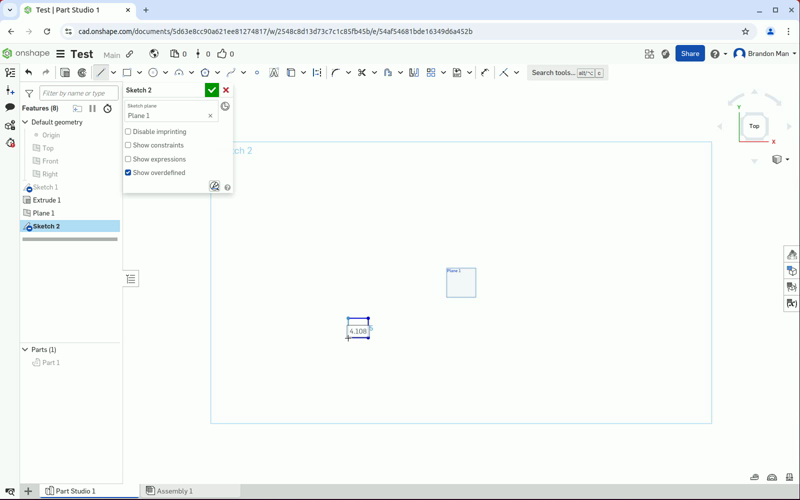
key_up(shift)
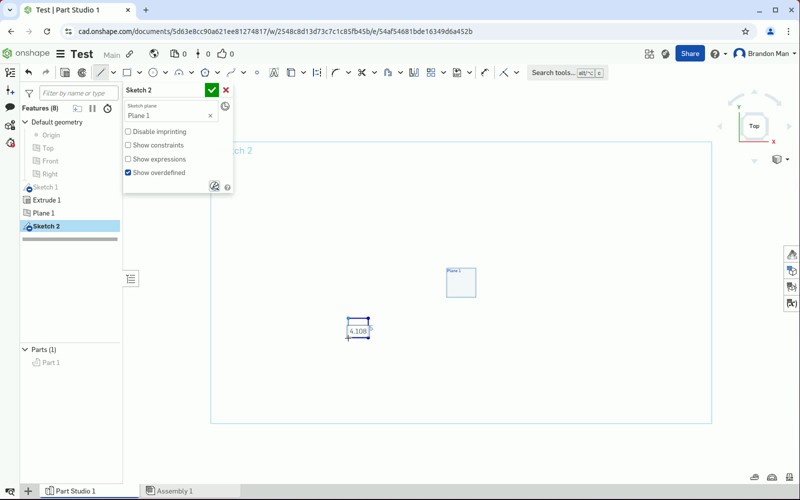
click(348, 337)
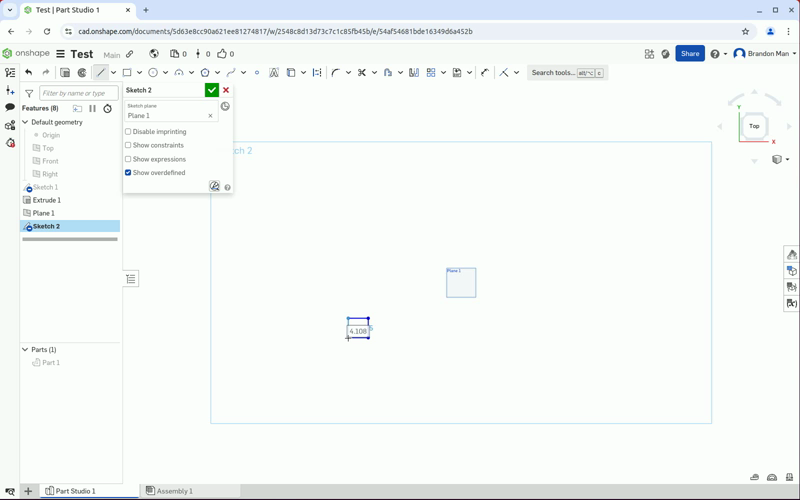
key(esc)
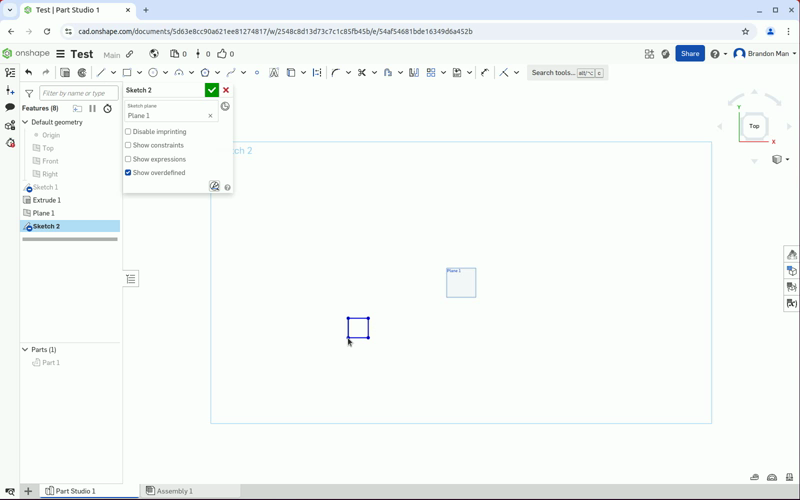
mouse_move(351, 331)
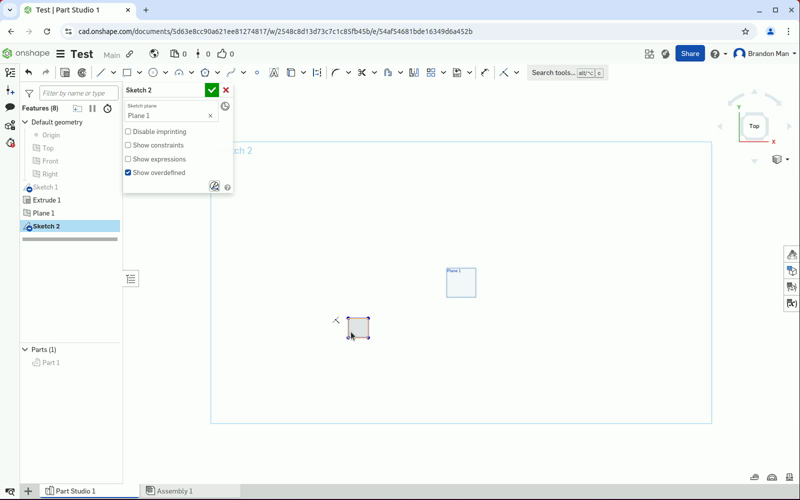
scroll(6)
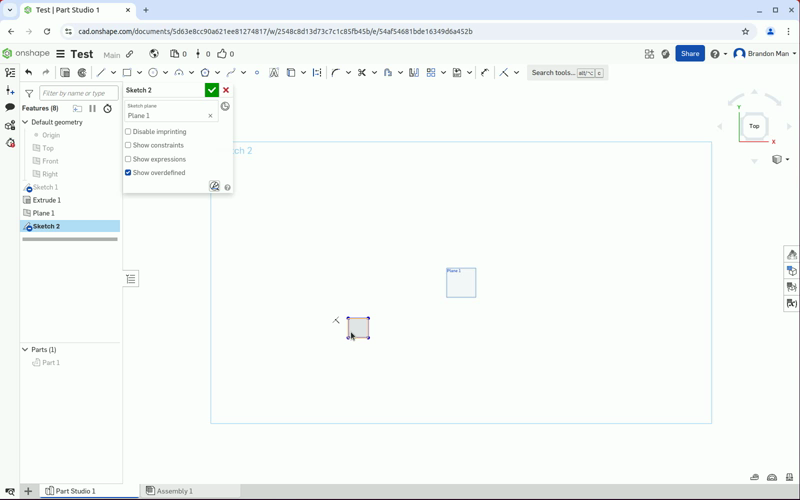
scroll(6)
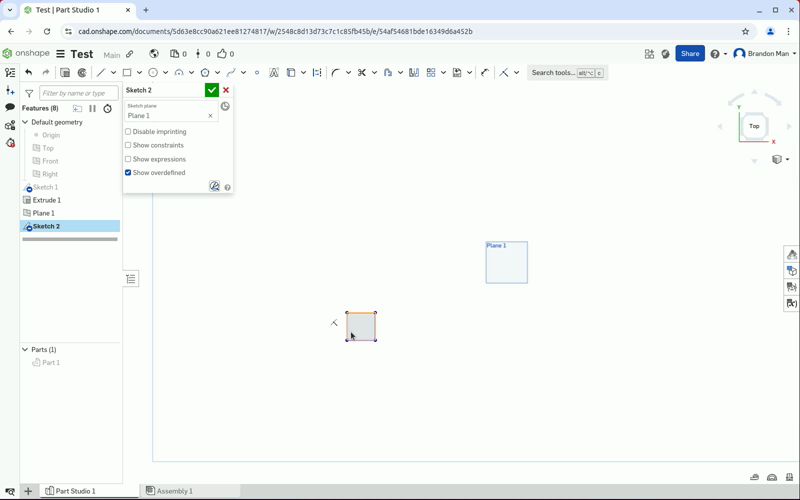
scroll(6)
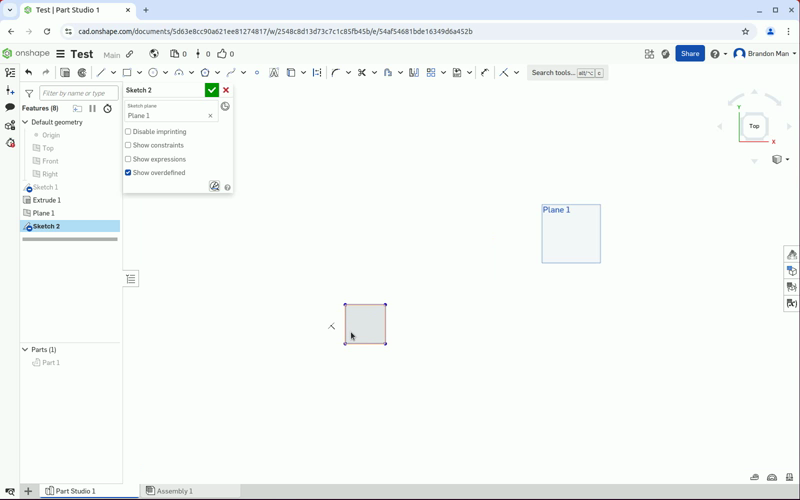
scroll(6)
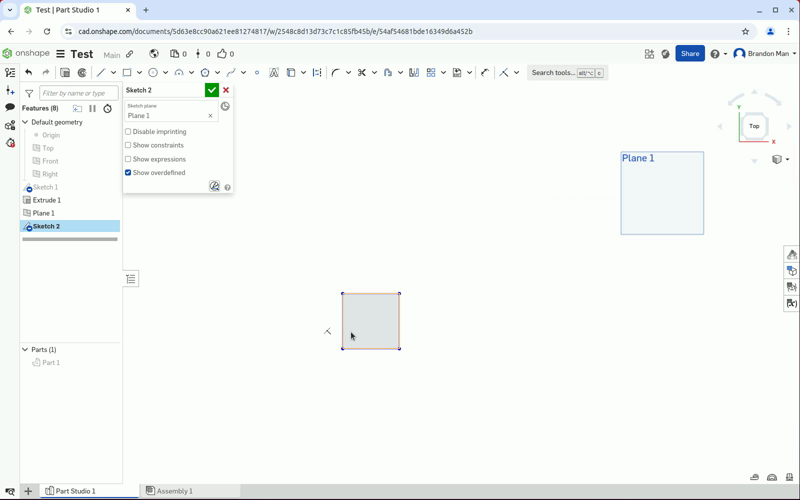
scroll(6)
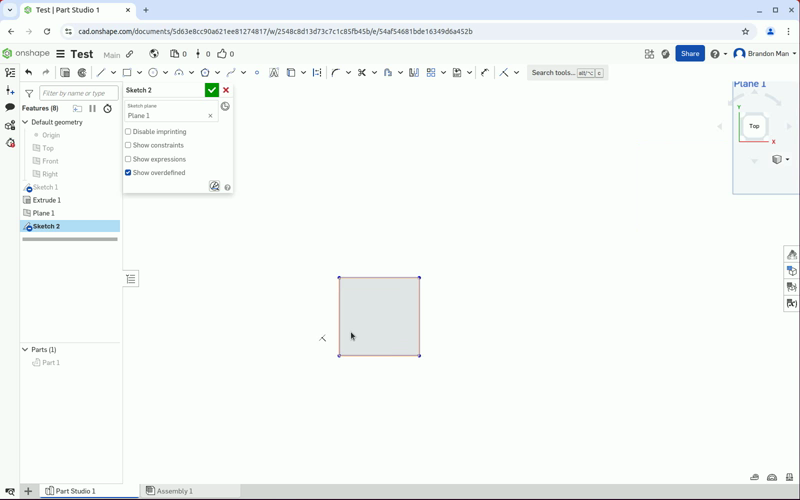
scroll(6)
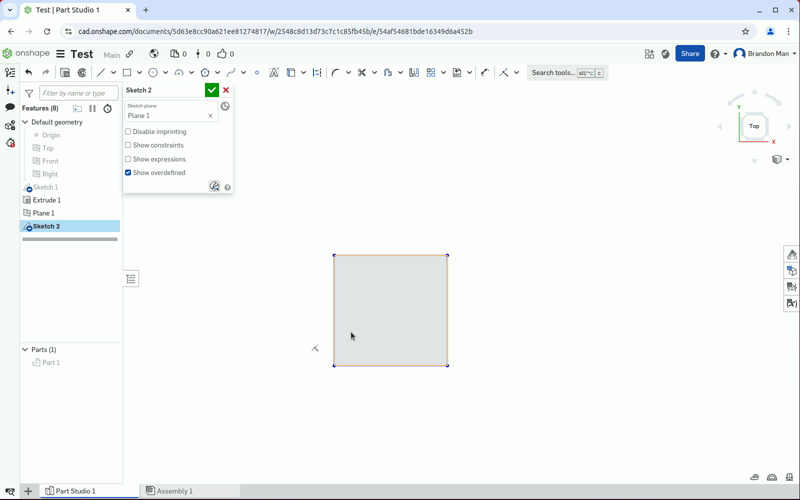
scroll(6)
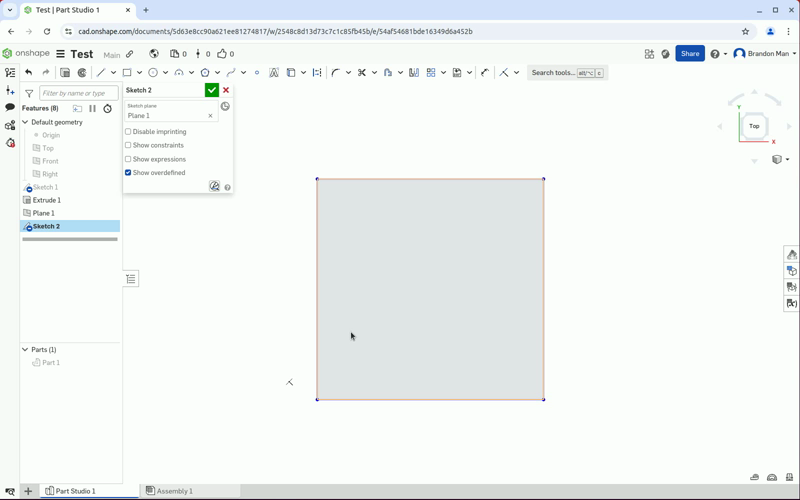
click(351, 331)
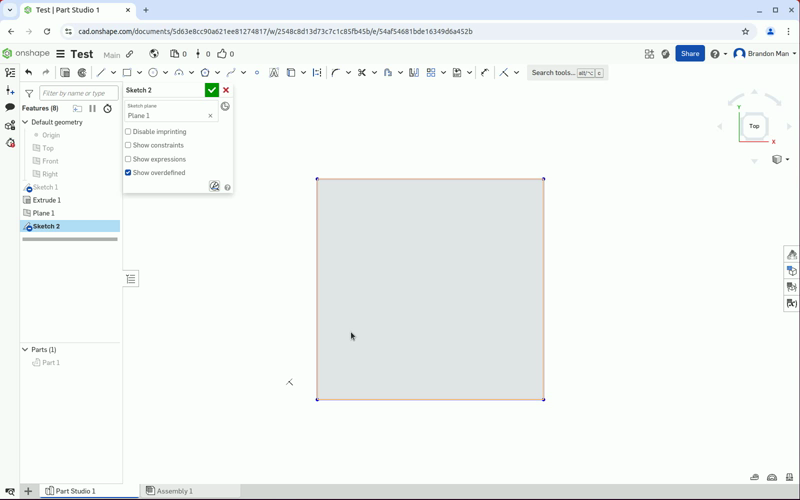
scroll(-6)
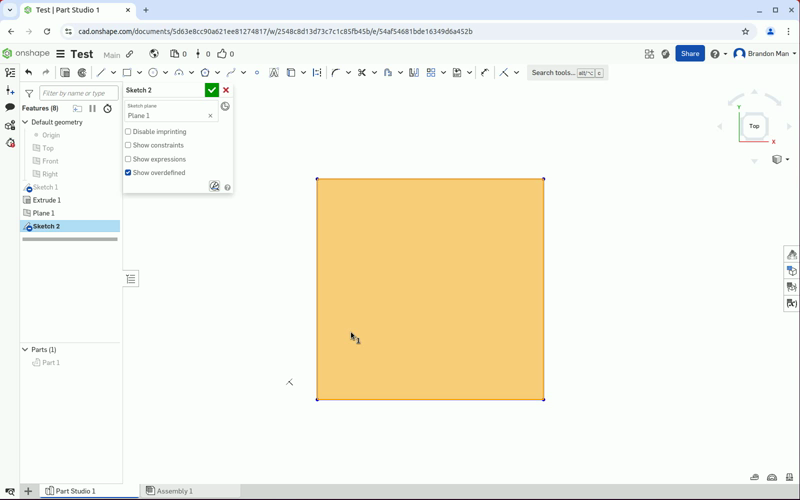
scroll(-6)
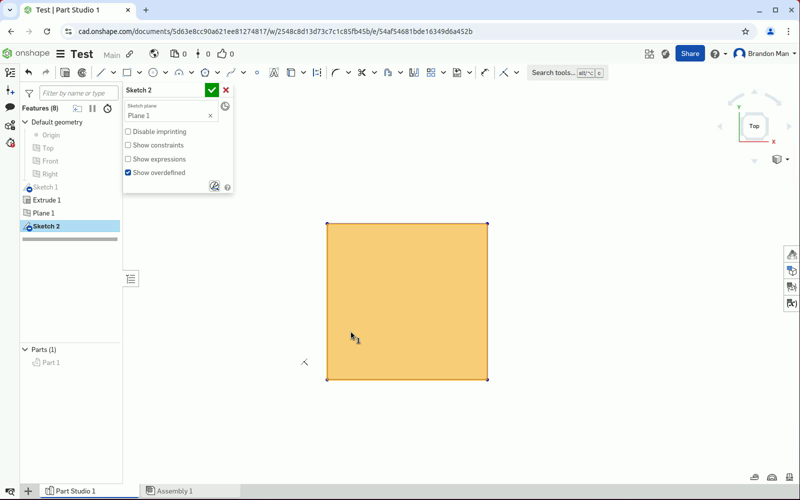
scroll(-6)
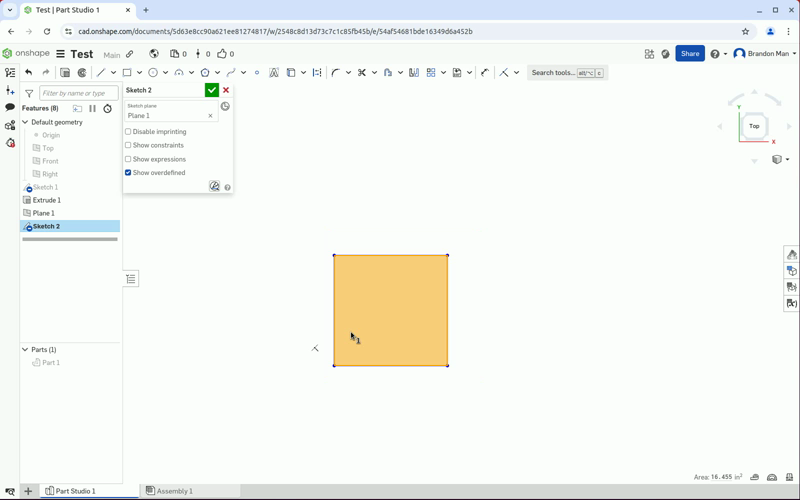
scroll(-6)
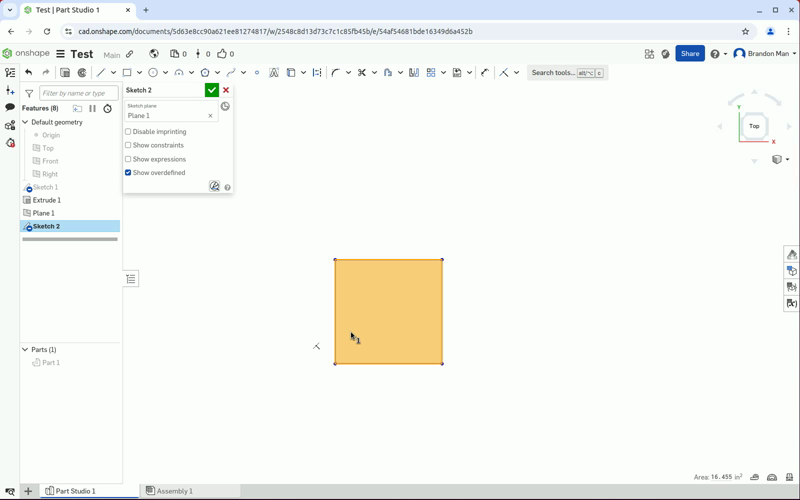
scroll(-6)
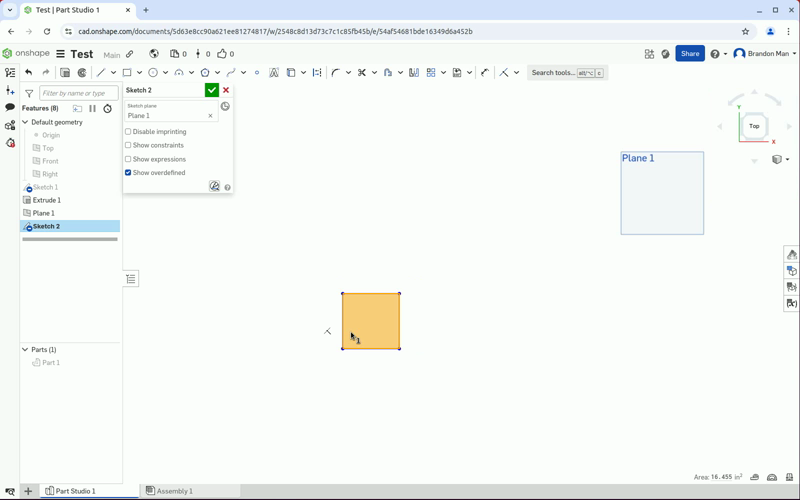
scroll(-6)
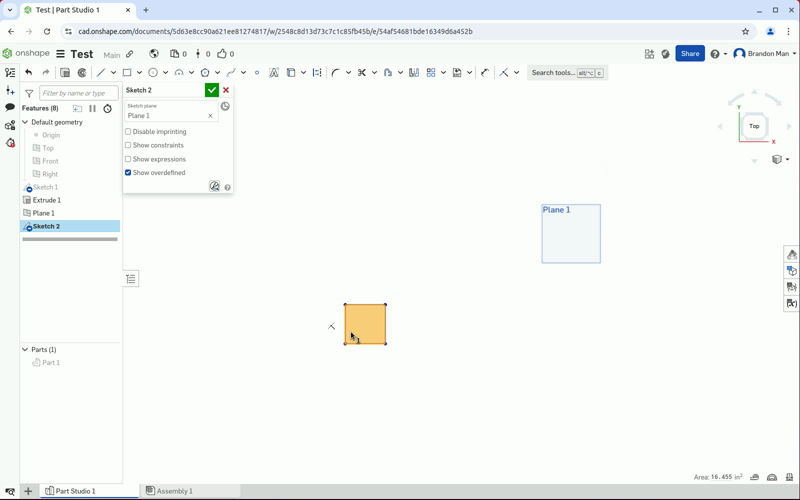
scroll(-6)
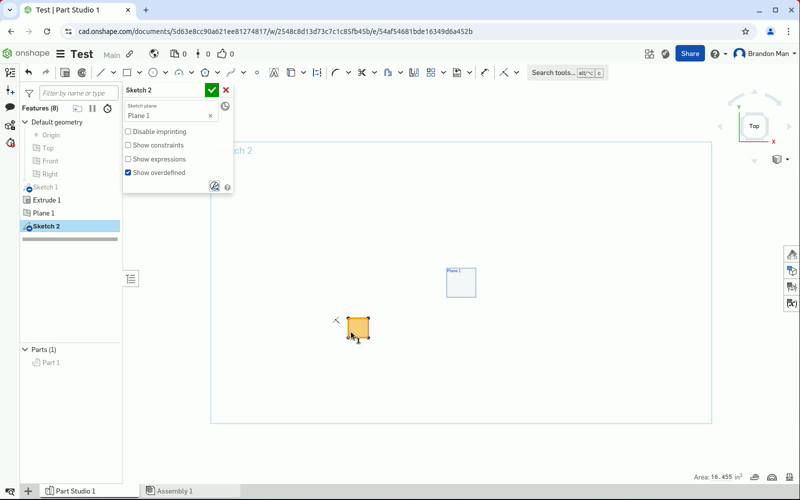
mouse_move(73, 352)
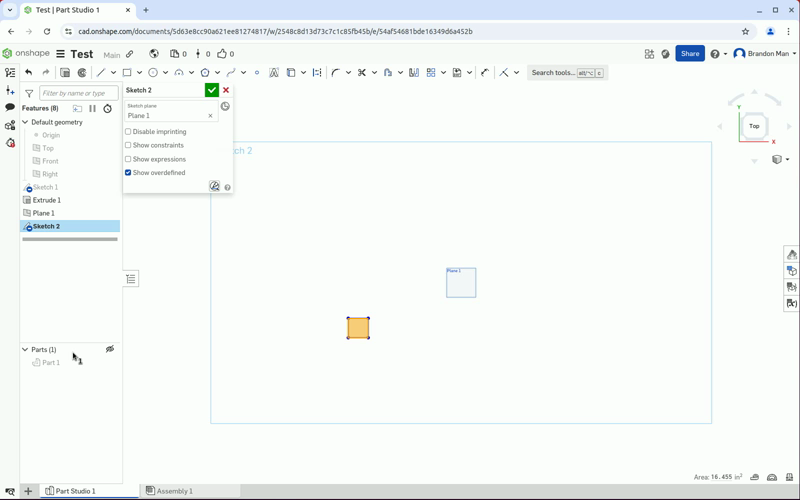
key(shift+y)
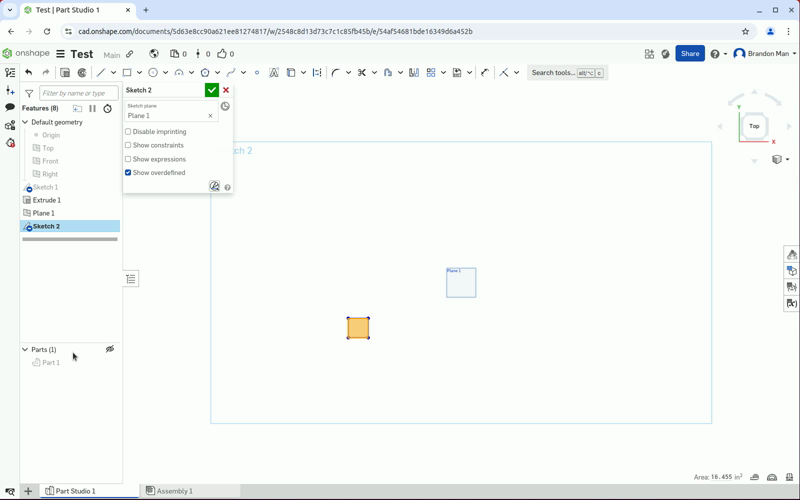
key(shift+e)
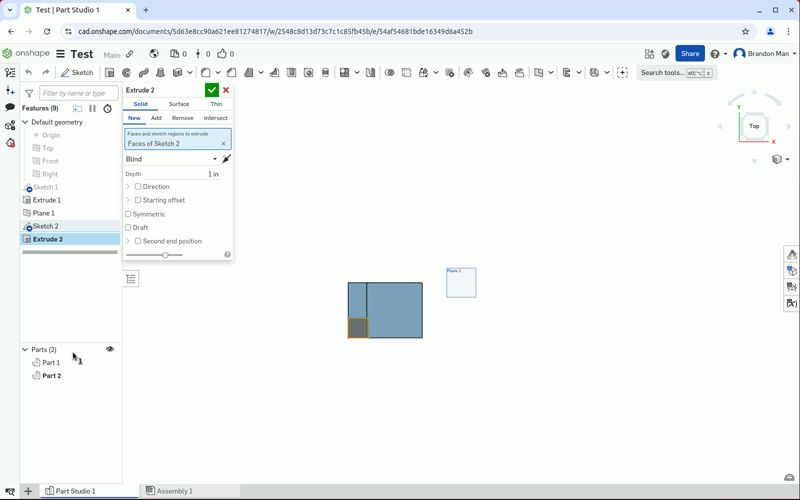
mouse_move(143, 106)
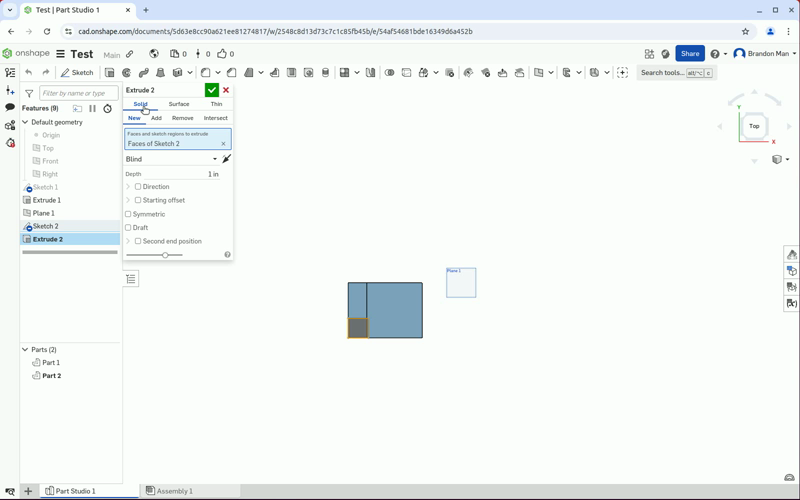
click(143, 106)
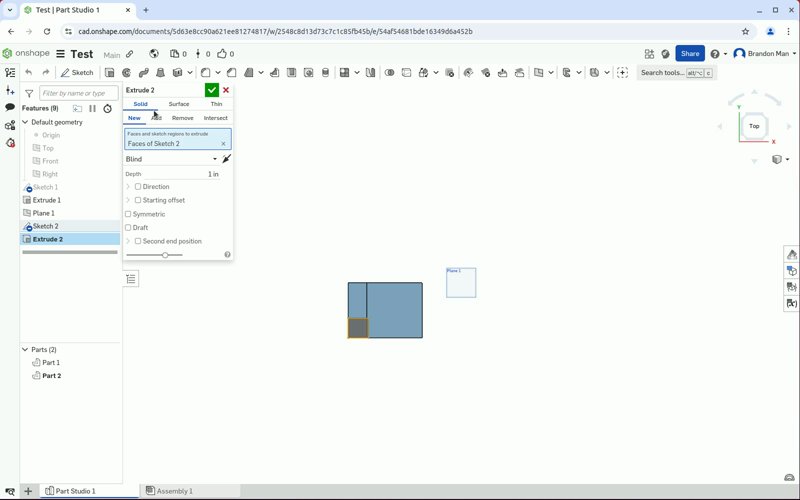
mouse_move(186, 120)
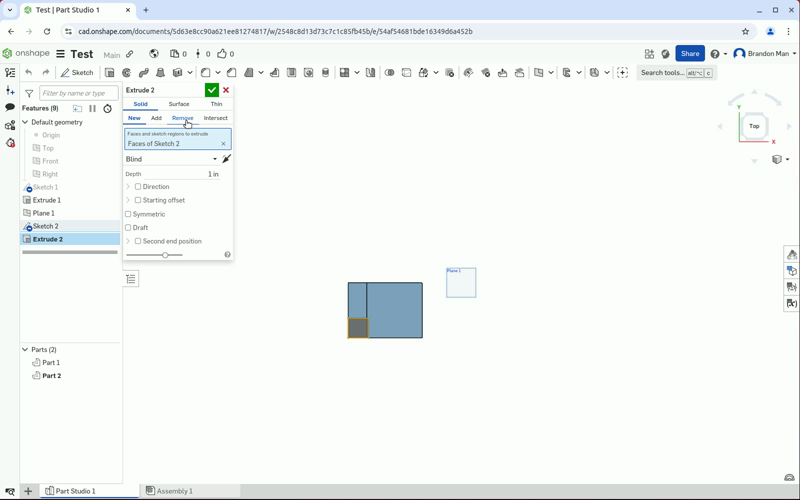
click(186, 120)
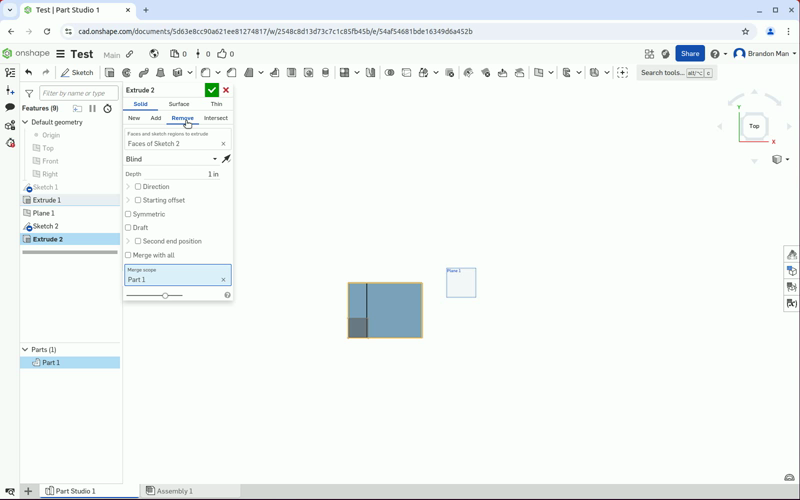
key(tab, 4)
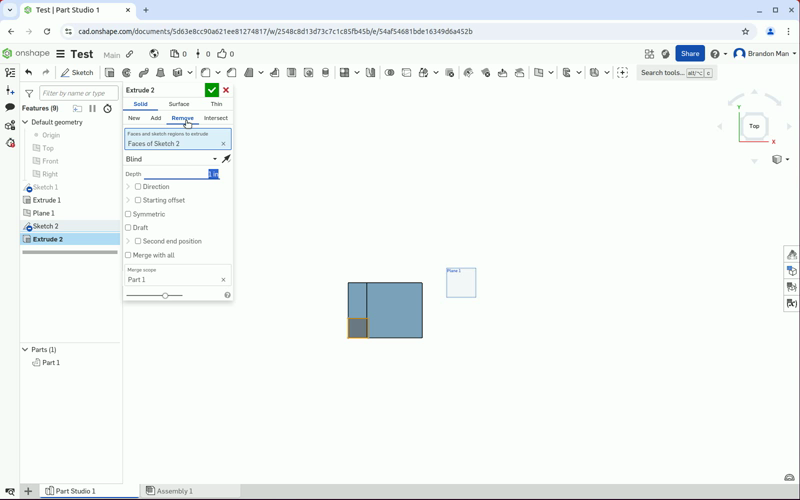
text(1.444)
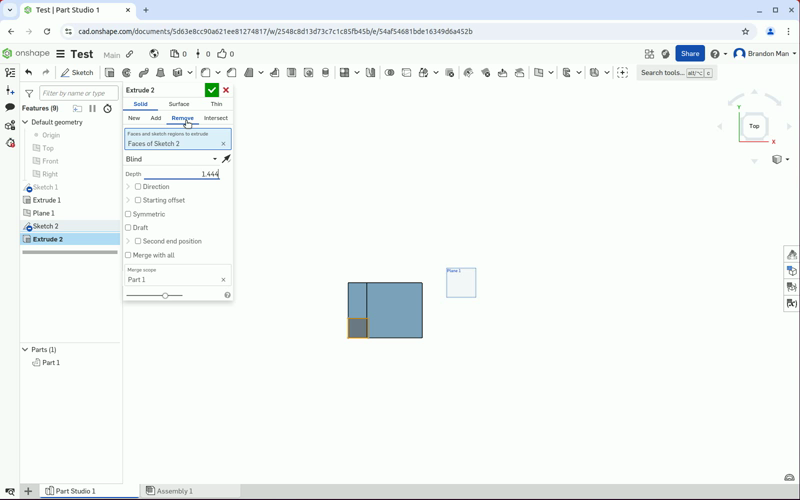
key(tab, 6)
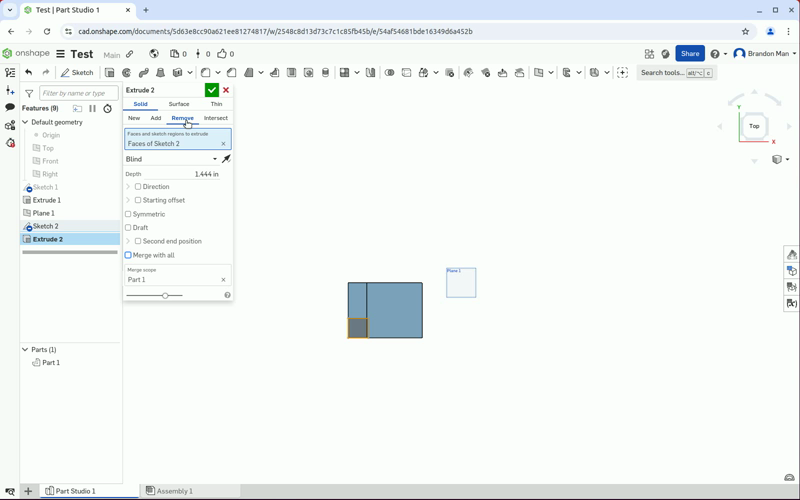
key(space)
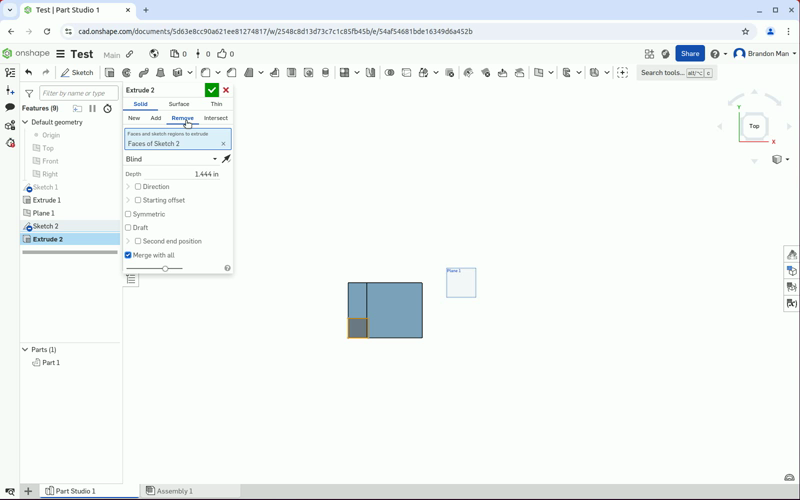
key(enter)
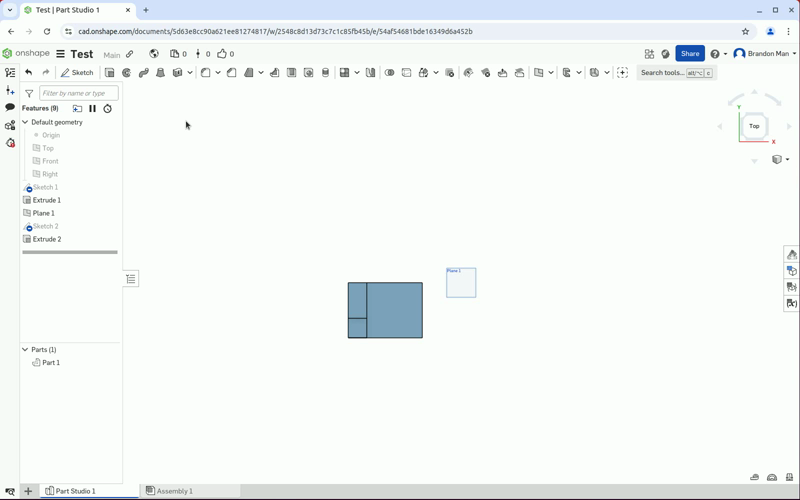
key(shift+h)
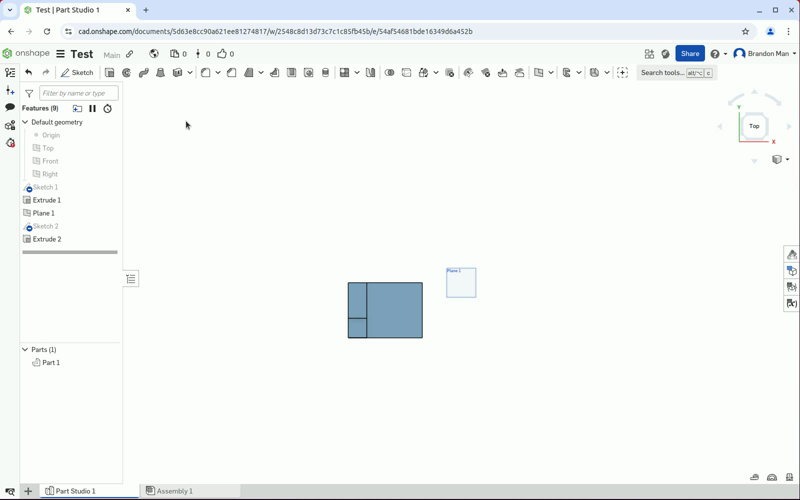
key(shift+h)
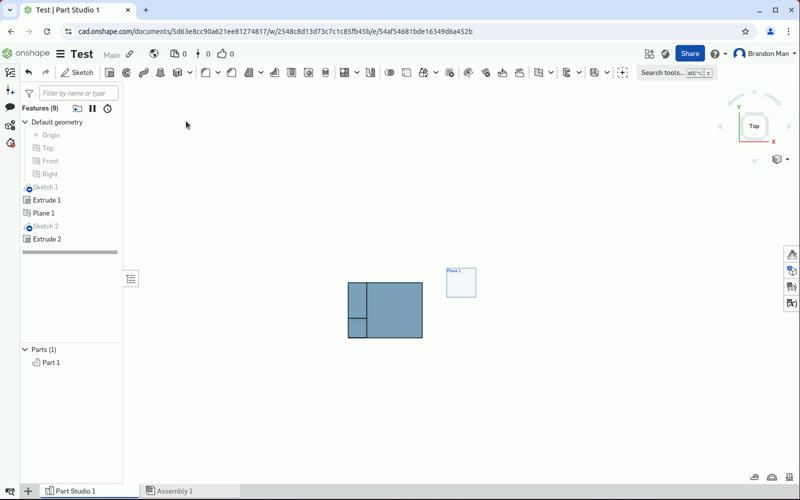
mouse_move(73, 189)
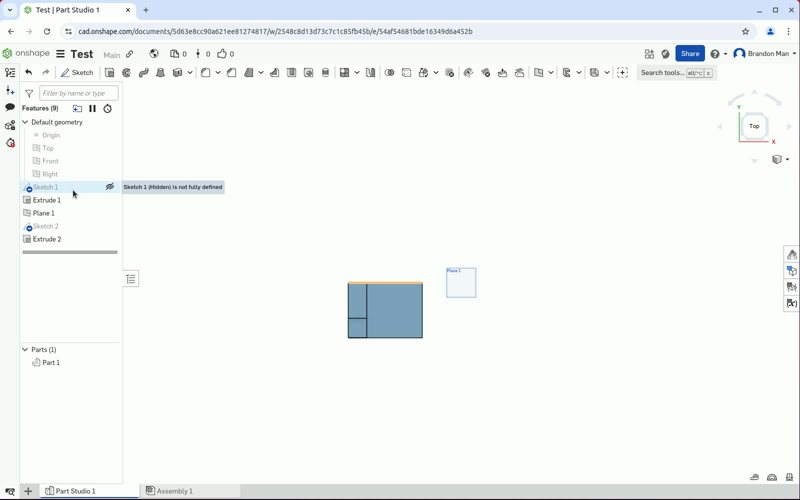
click(73, 189)
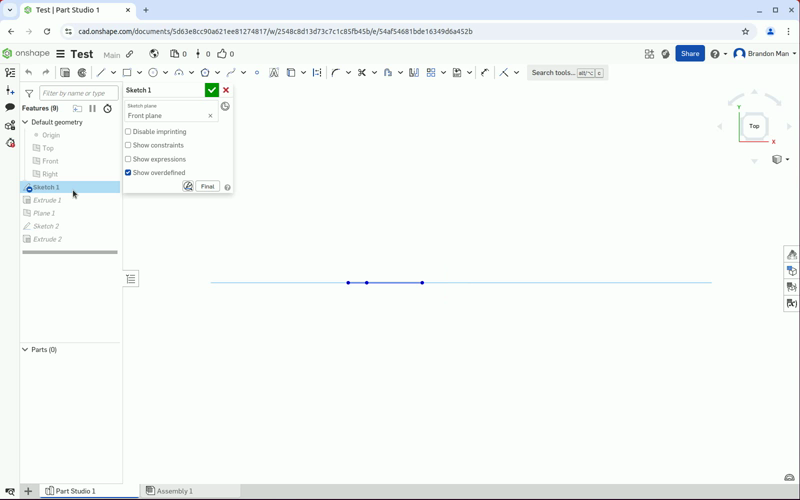
mouse_move(229, 92)
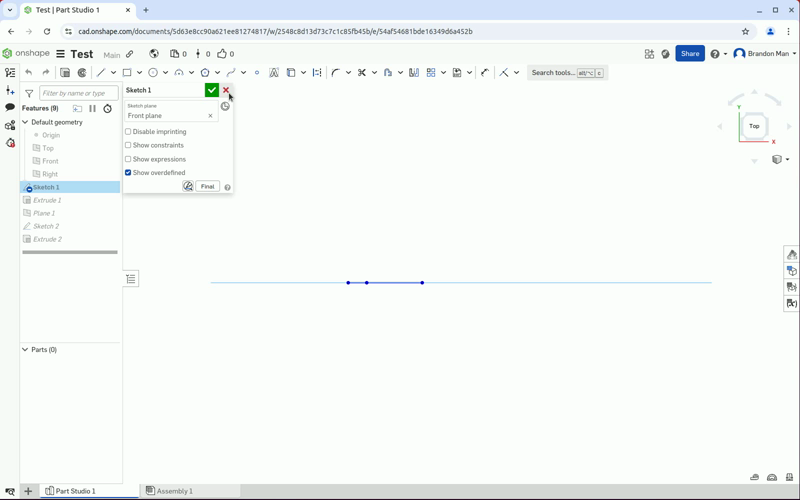
click(229, 92)
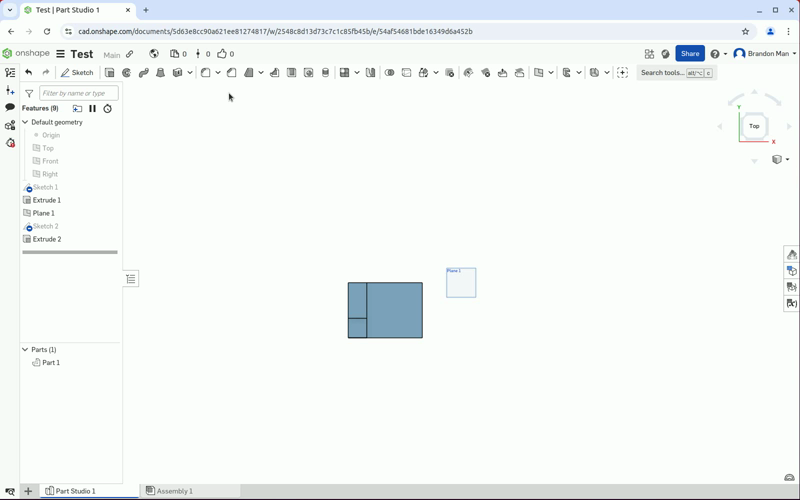
mouse_move(541, 75)
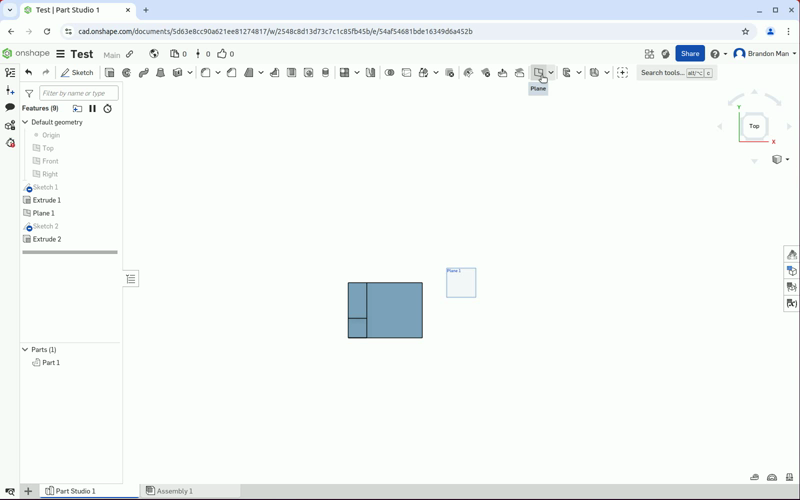
click(541, 75)
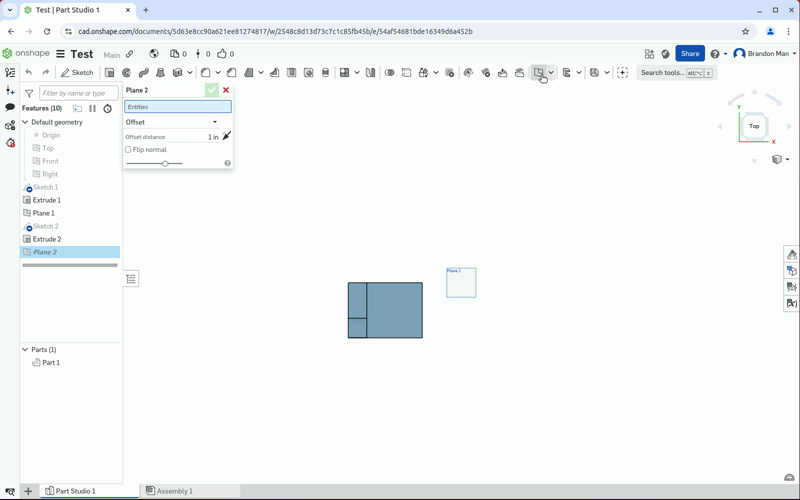
mouse_move(73, 150)
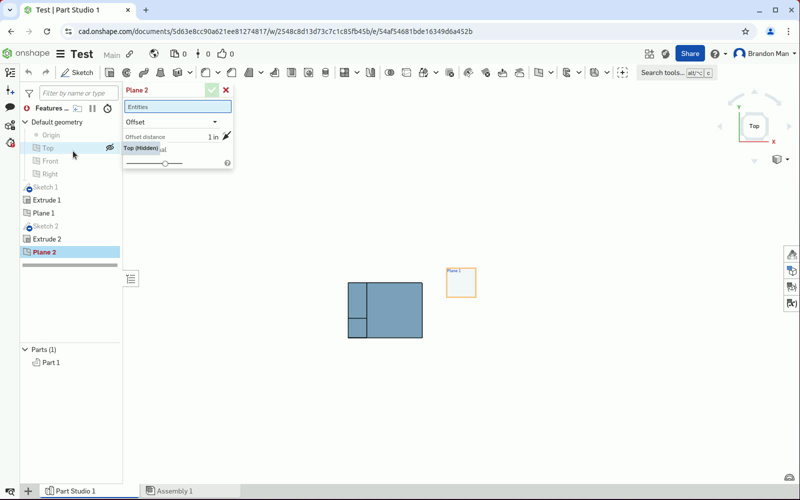
click(73, 150)
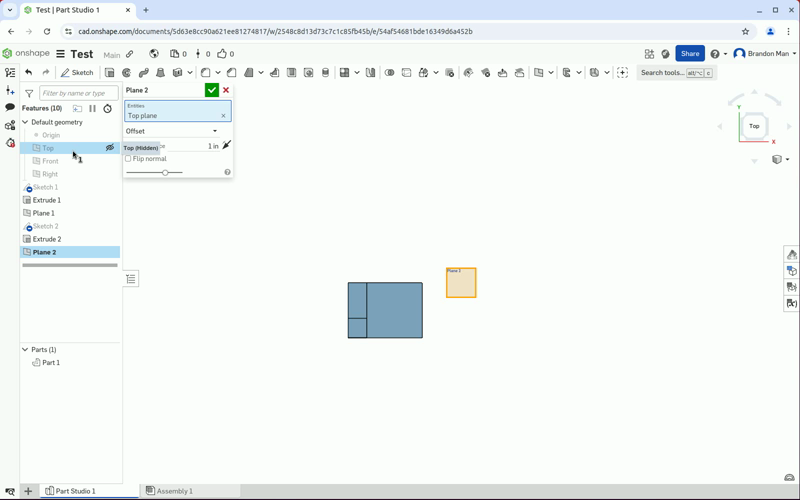
key(tab, 2)
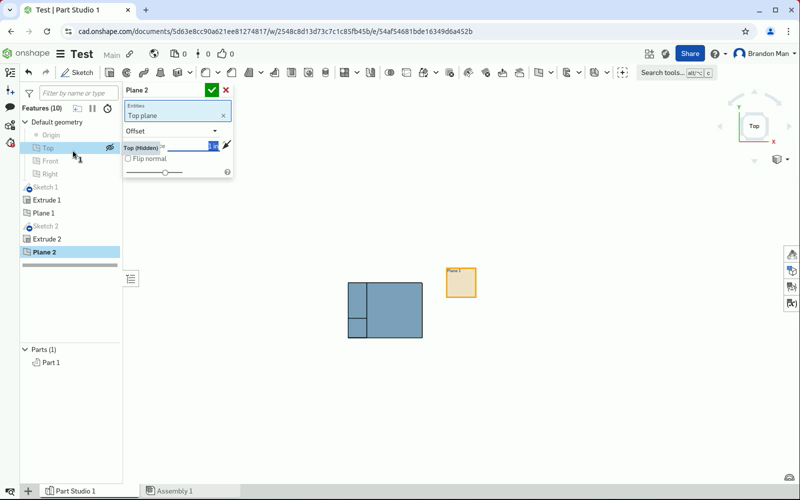
text(5.546)
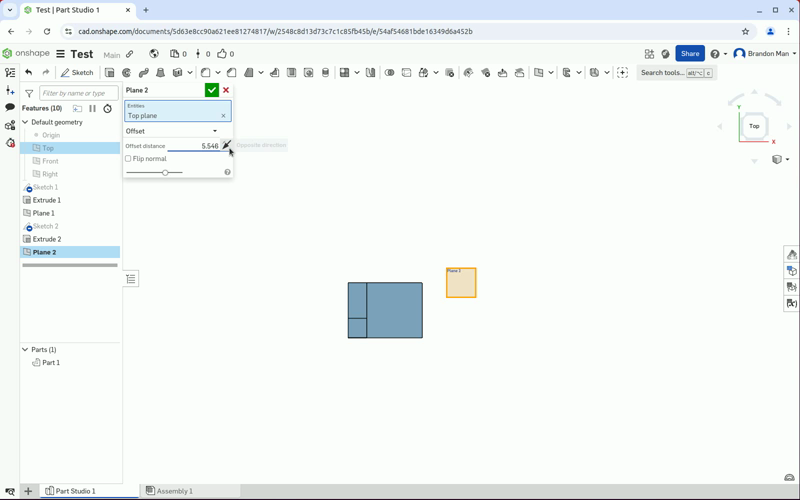
mouse_move(229, 147)
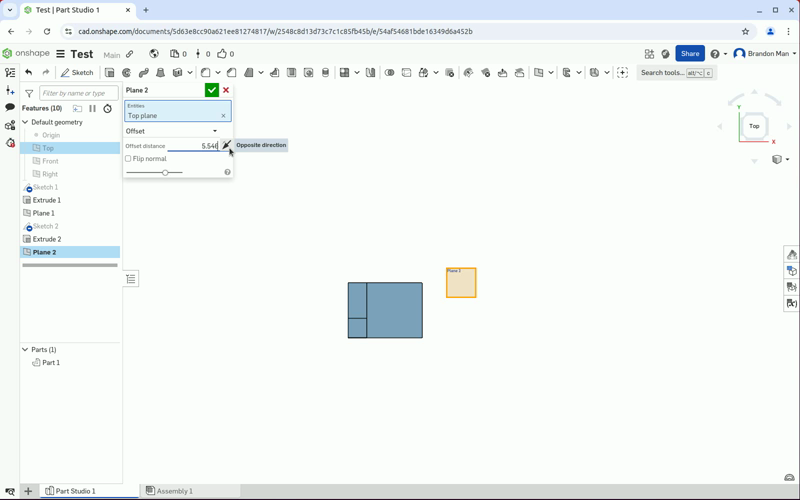
click(229, 147)
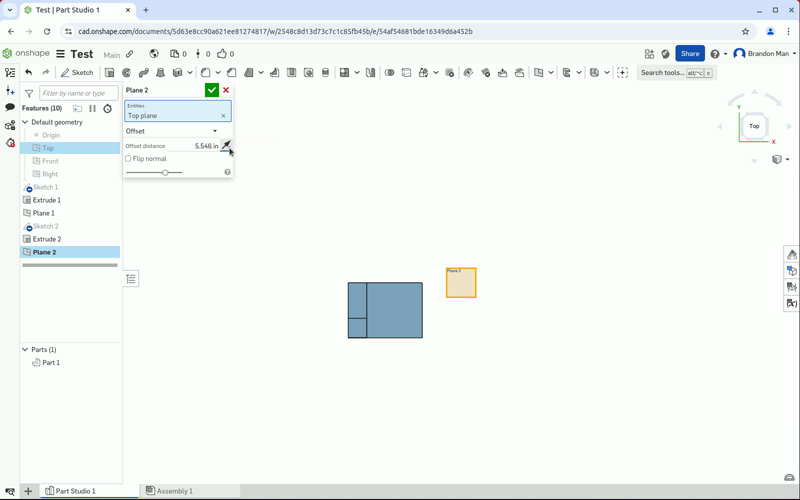
key(enter, 2)
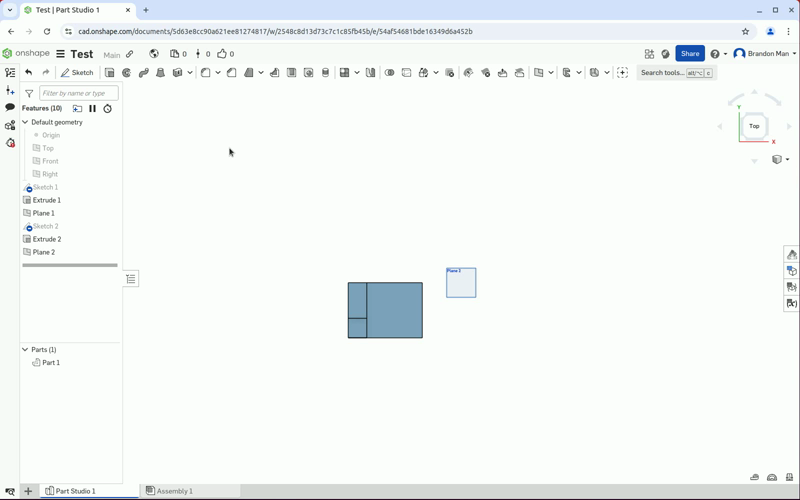
key(shift+s)
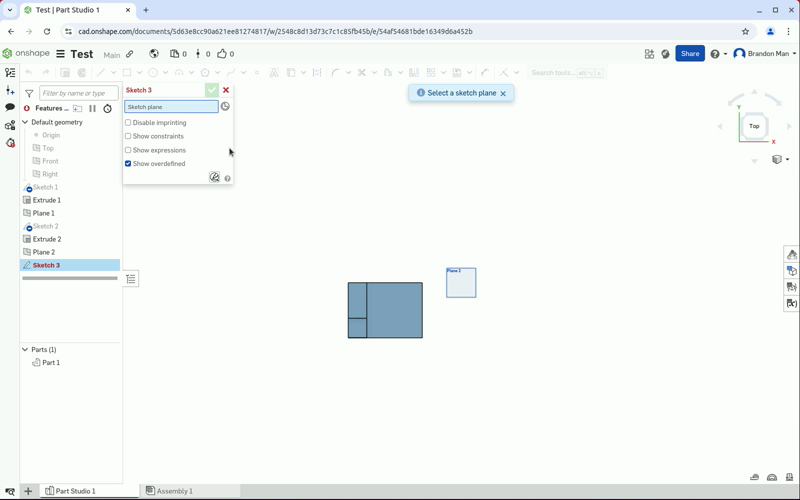
mouse_move(73, 254)
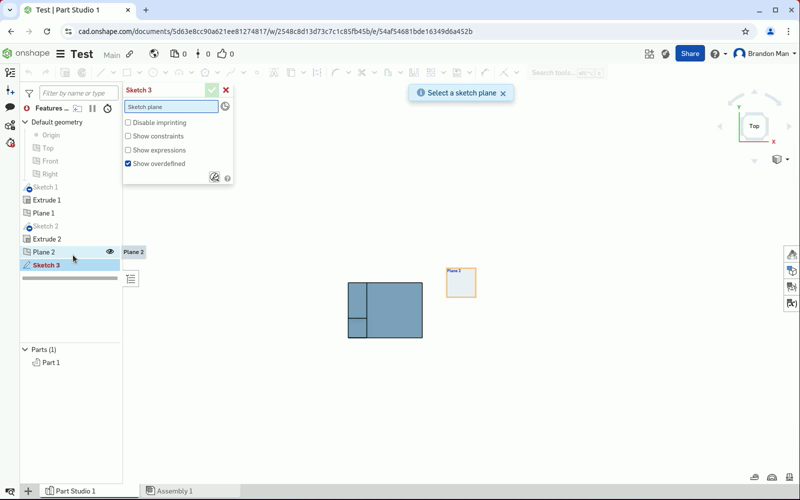
click(73, 254)
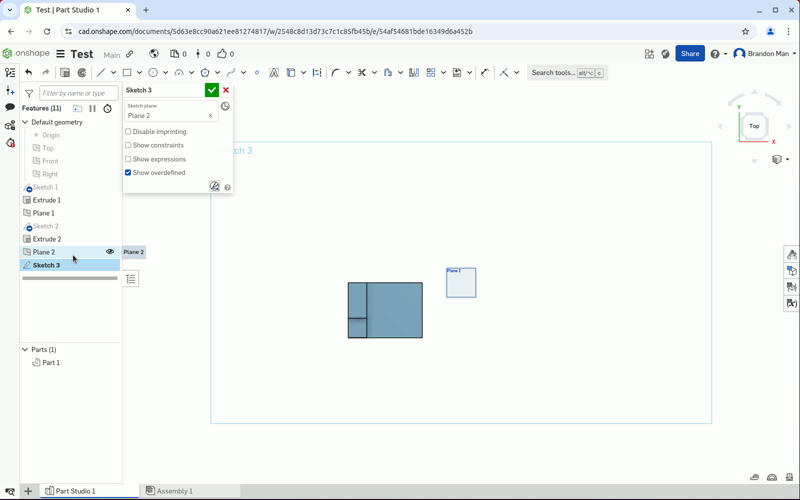
mouse_move(73, 352)
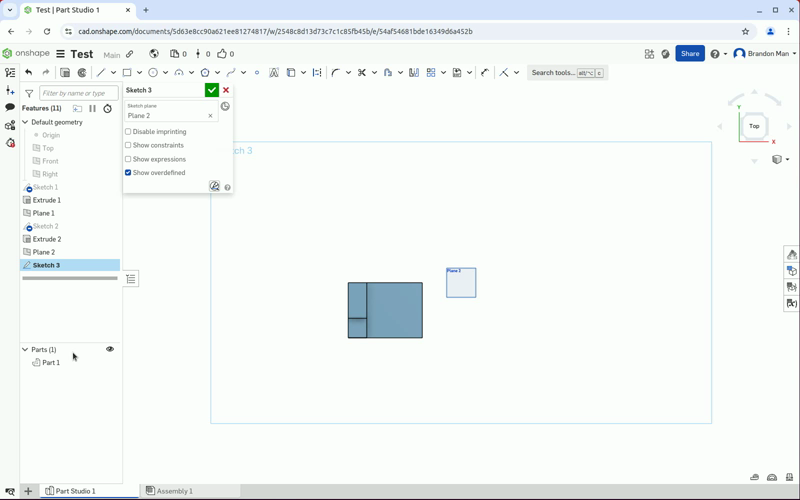
key(y)
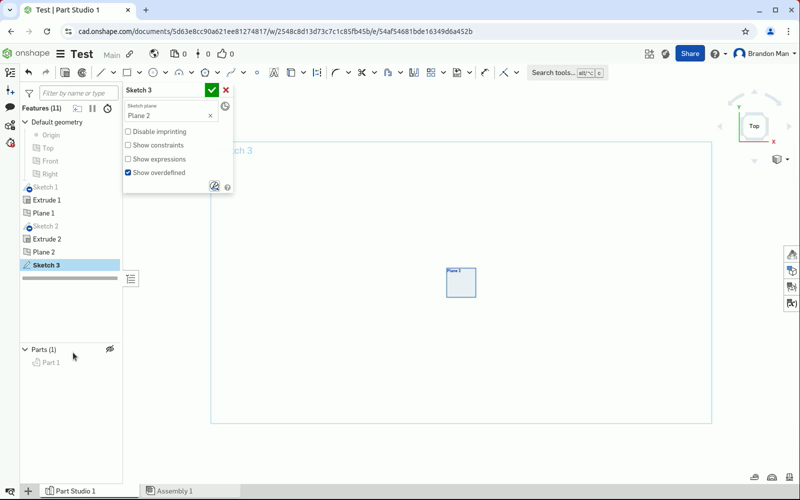
key(l)
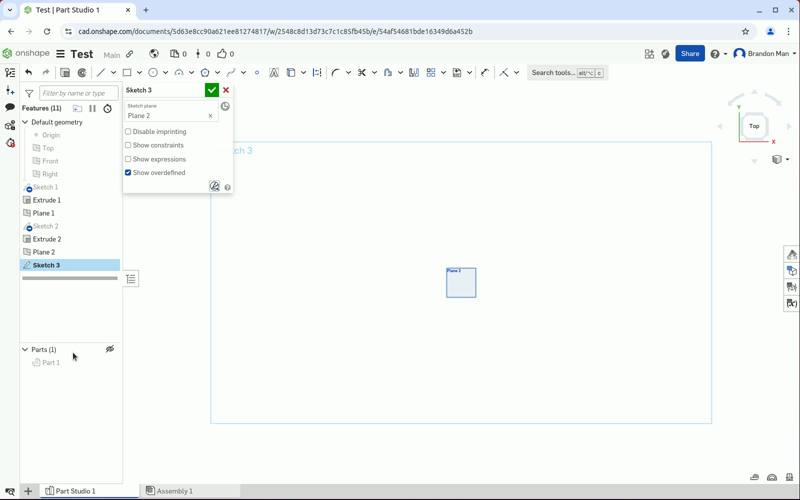
key_down(shift)
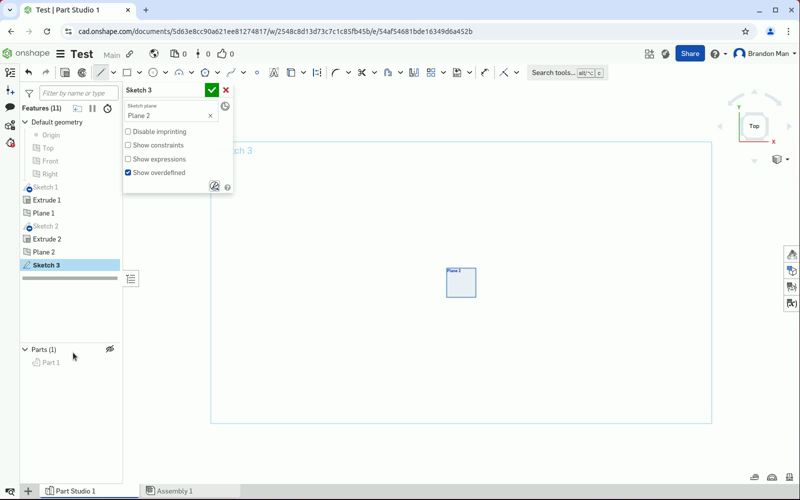
mouse_move(403, 337)
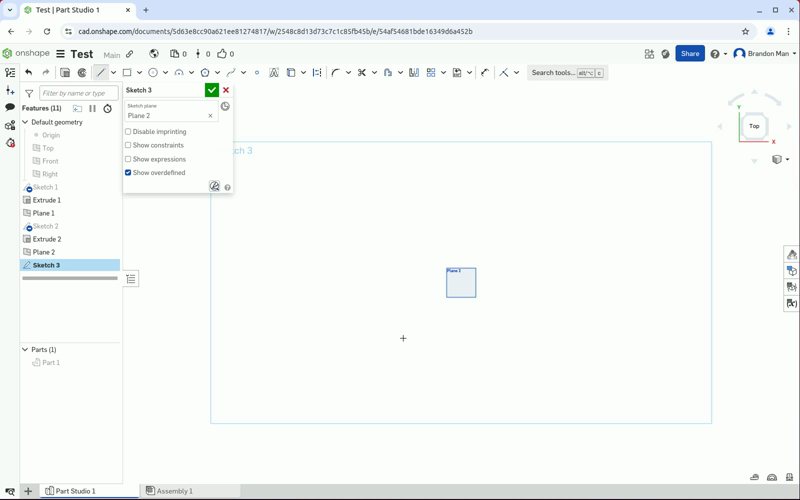
click(403, 337)
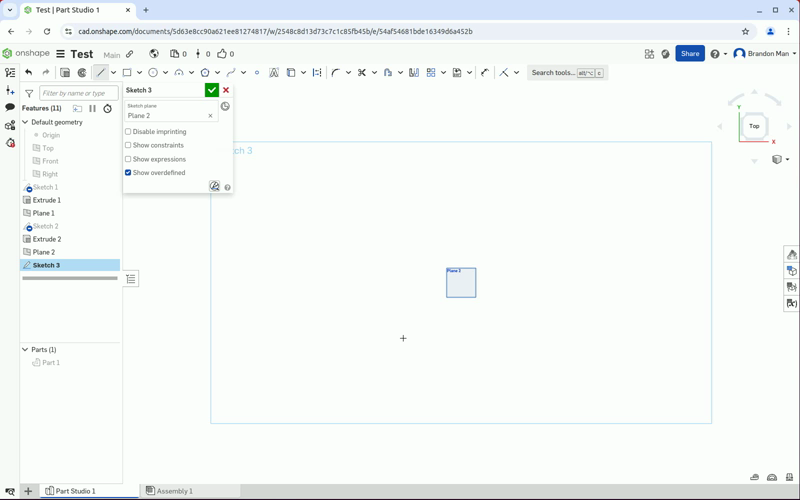
key_up(shift)
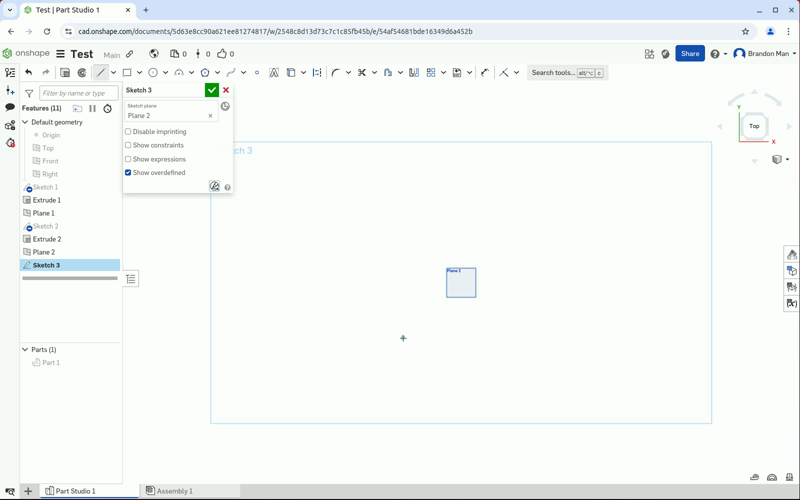
key_down(shift)
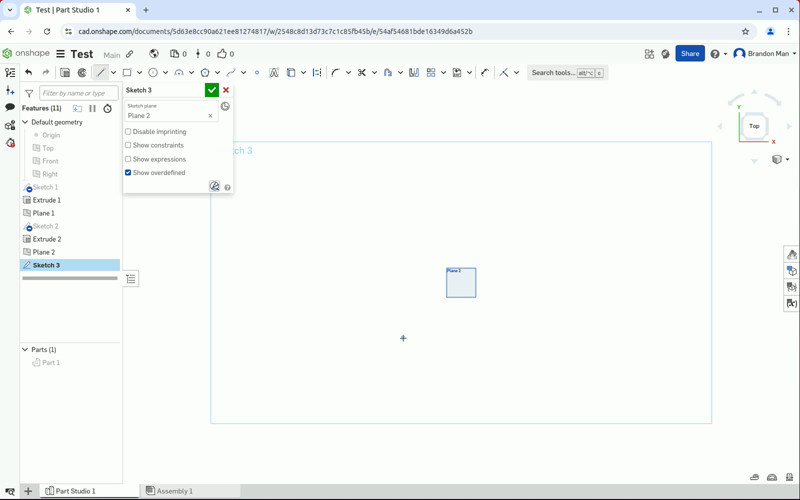
mouse_move(433, 337)
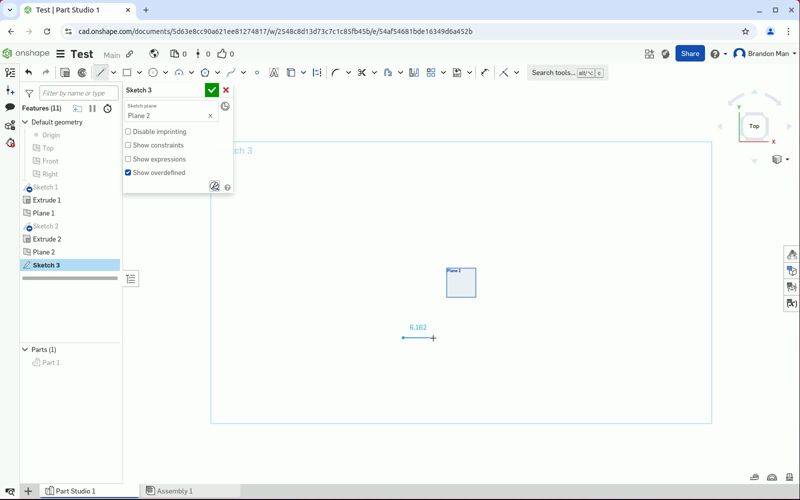
mouse_move(422, 337)
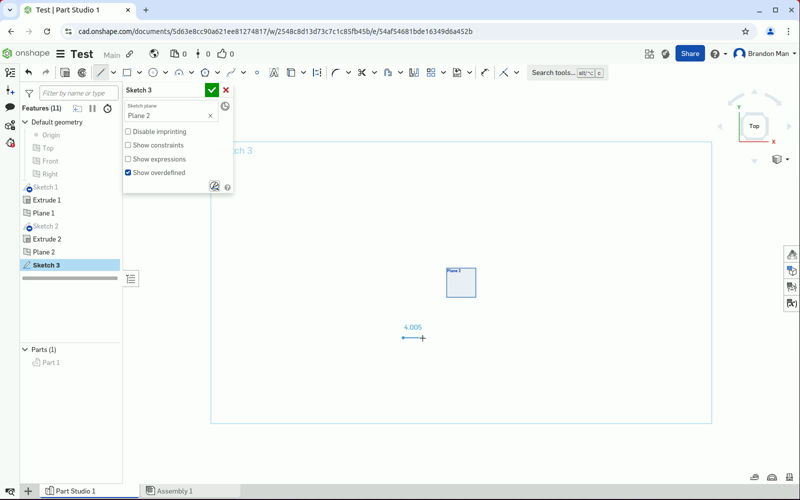
click(422, 337)
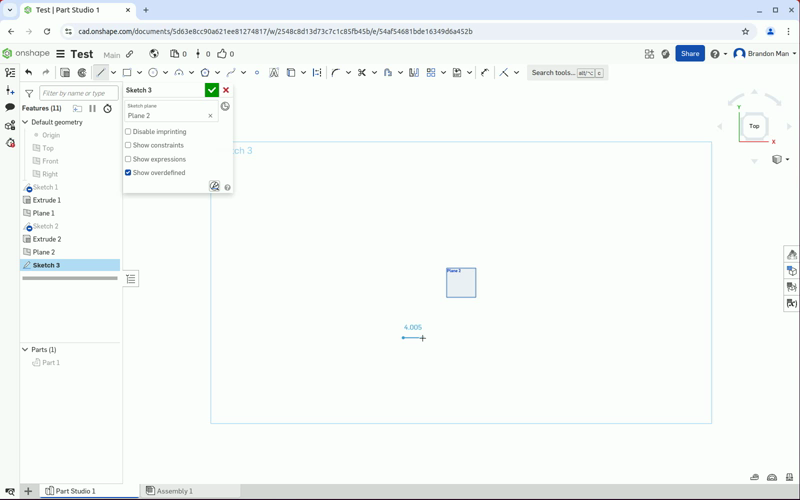
key_up(shift)
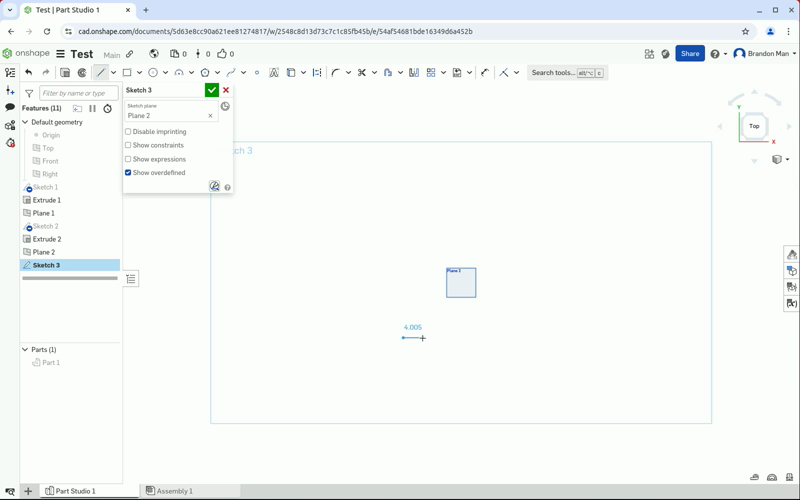
key_down(shift)
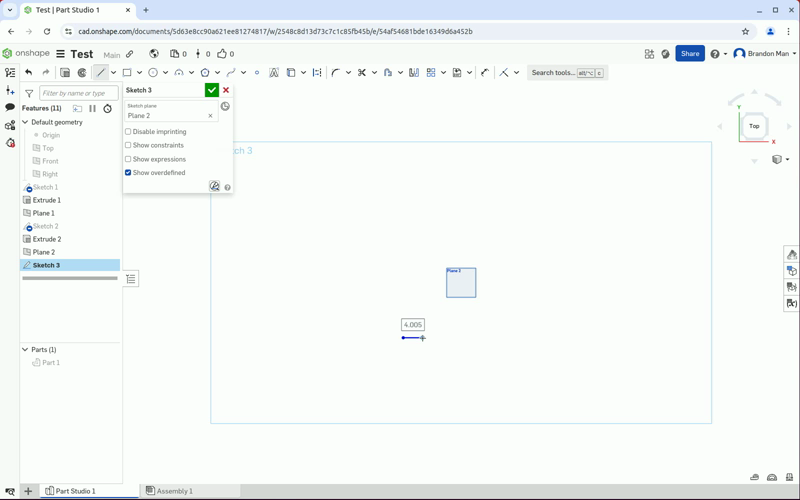
mouse_move(452, 337)
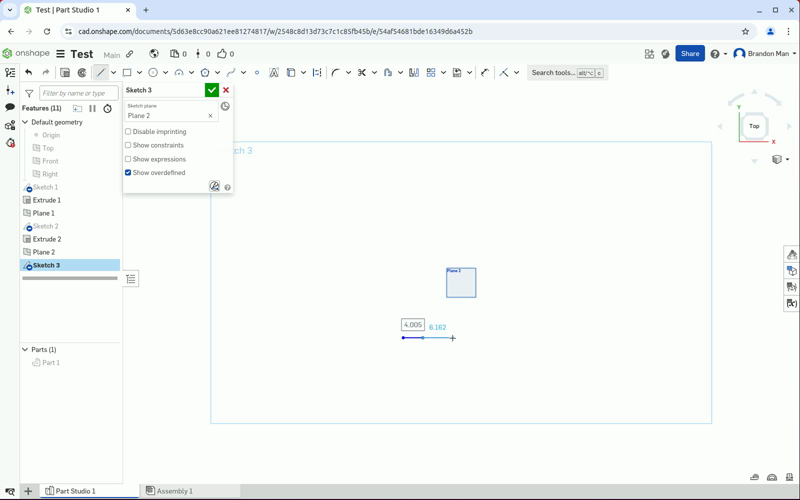
mouse_move(422, 299)
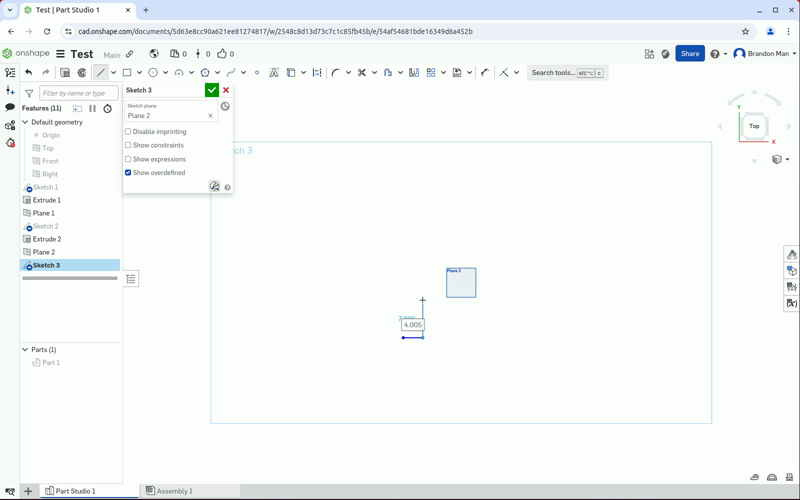
click(422, 299)
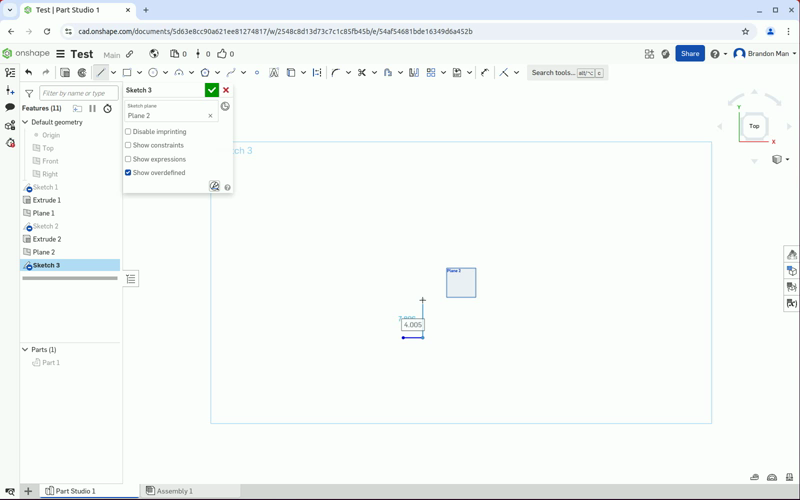
key_up(shift)
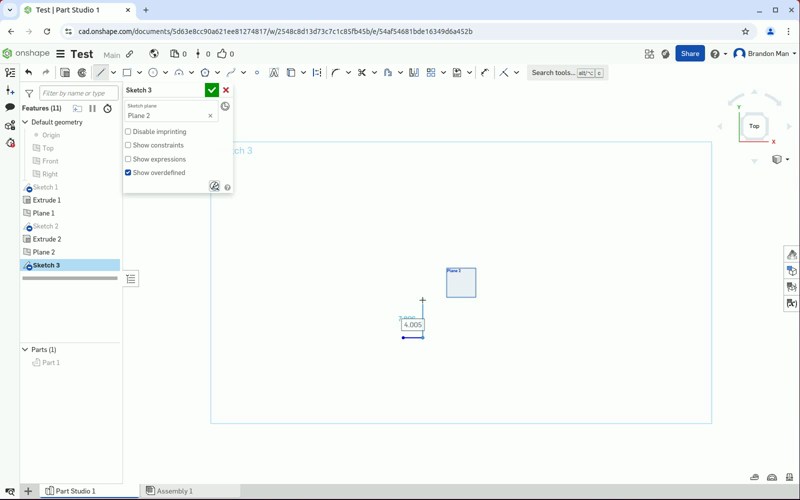
key_down(shift)
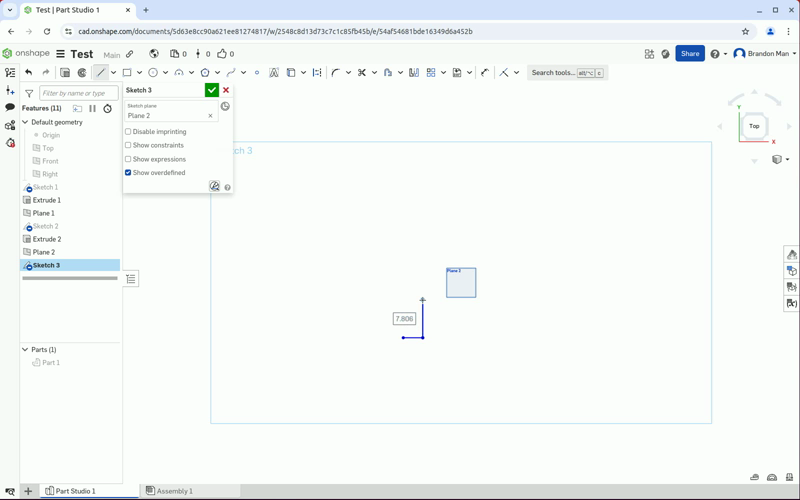
mouse_move(452, 299)
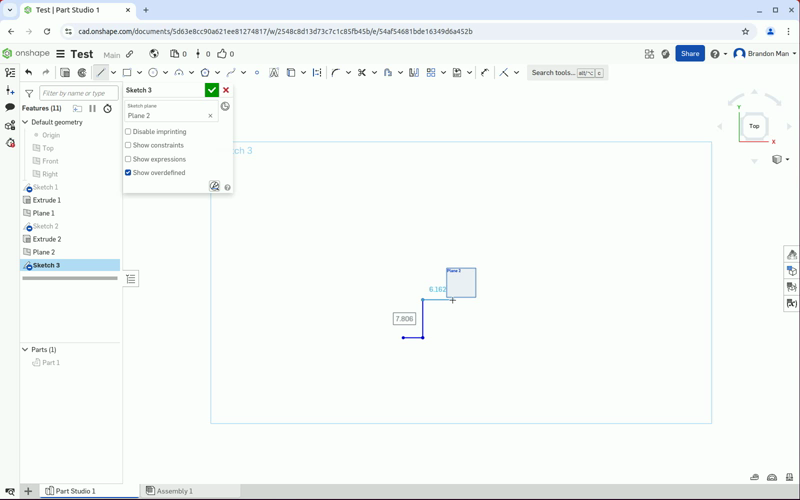
mouse_move(403, 299)
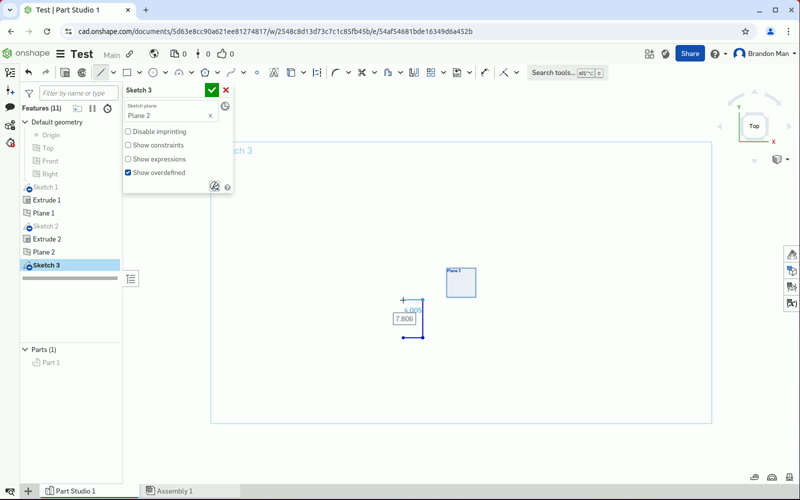
click(403, 299)
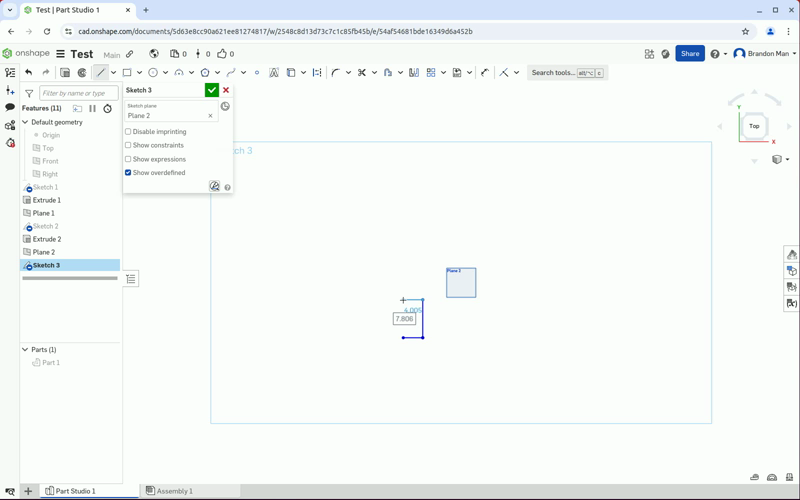
key_up(shift)
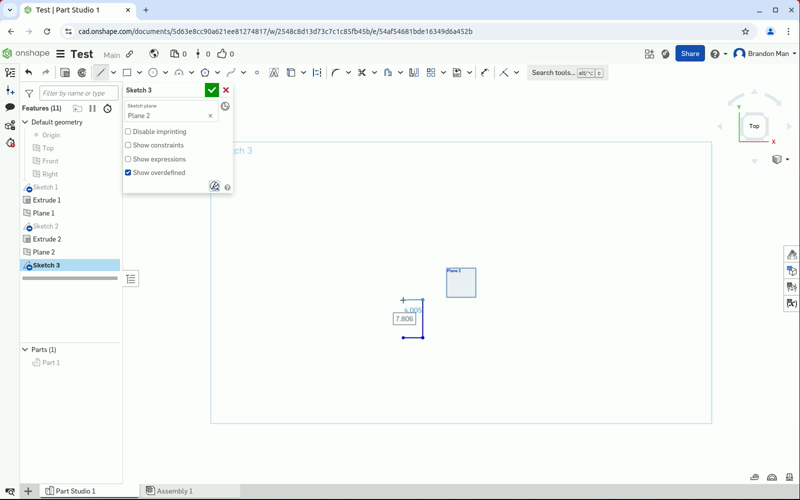
mouse_move(433, 299)
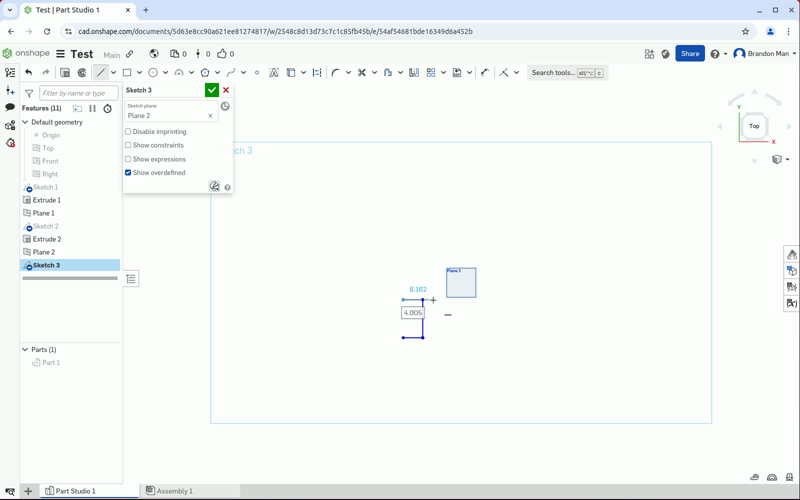
key_down(shift)
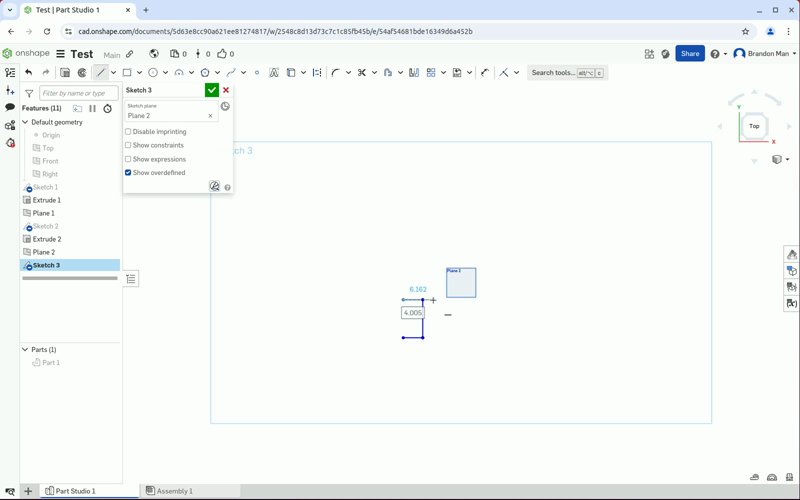
mouse_move(403, 337)
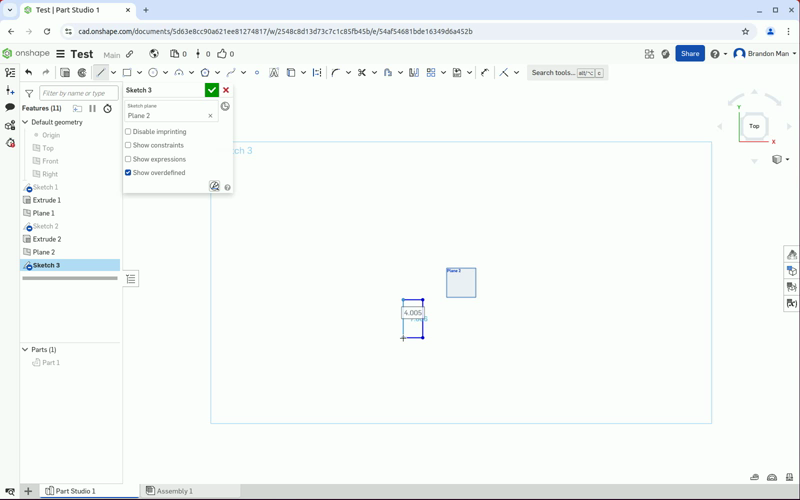
key_up(shift)
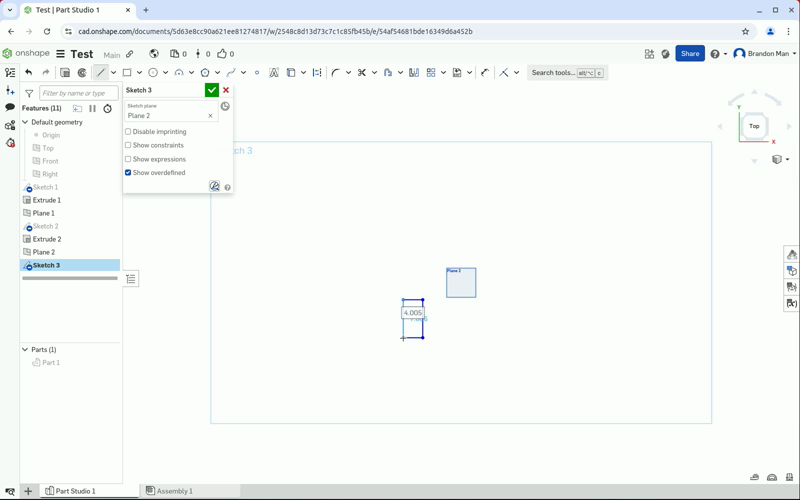
click(403, 337)
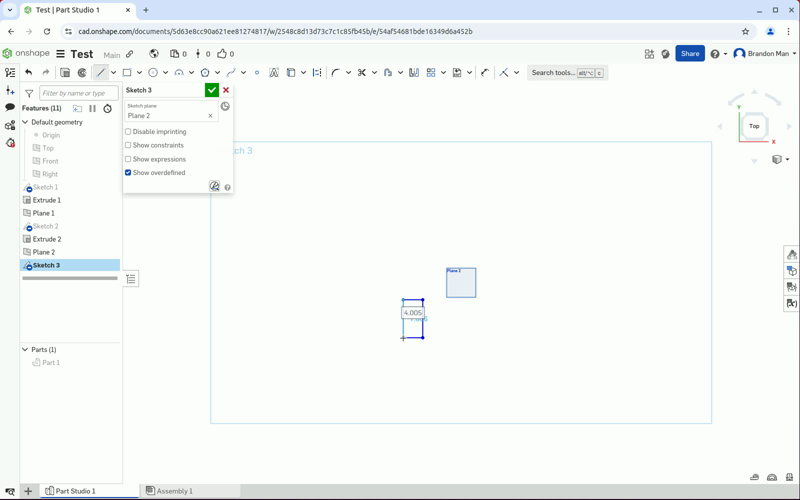
key(esc)
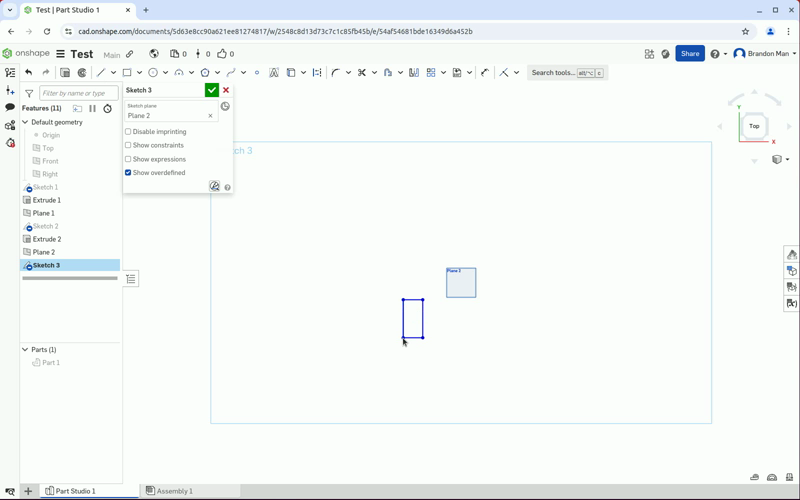
mouse_move(403, 314)
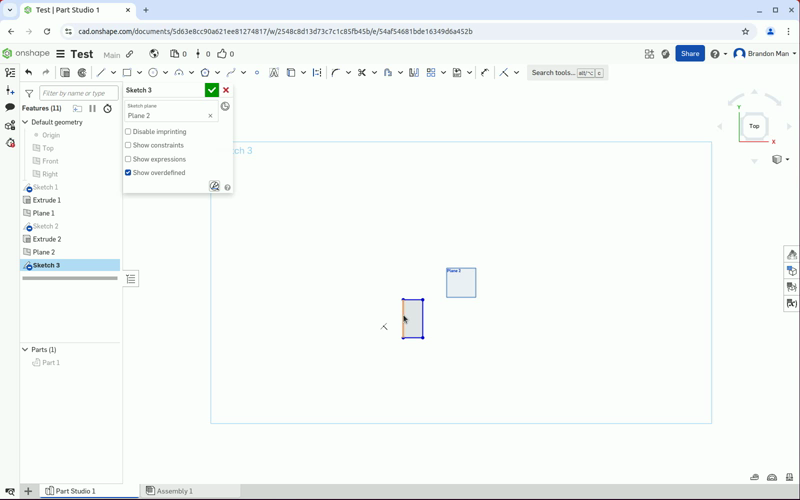
scroll(6)
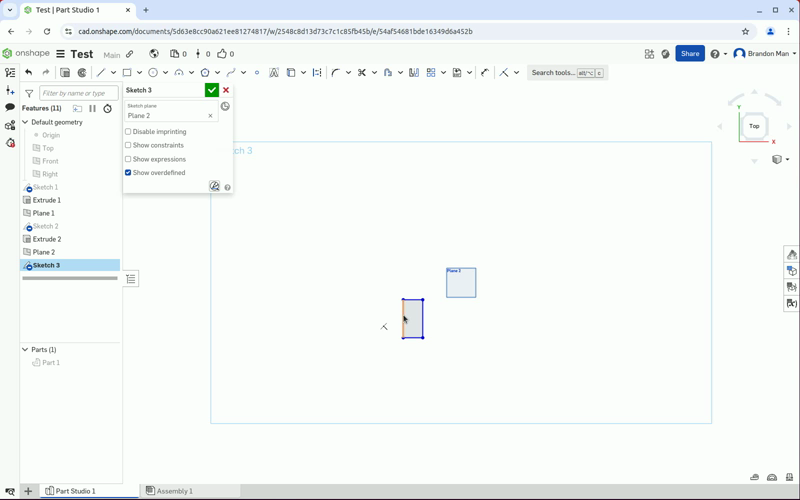
scroll(6)
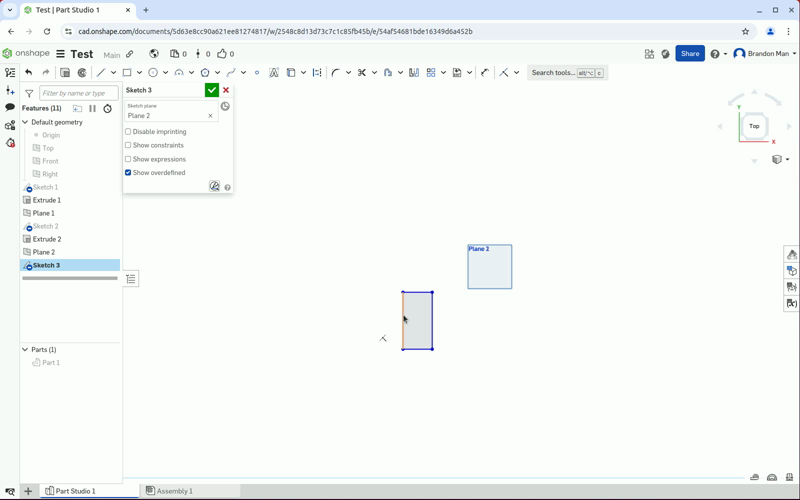
scroll(6)
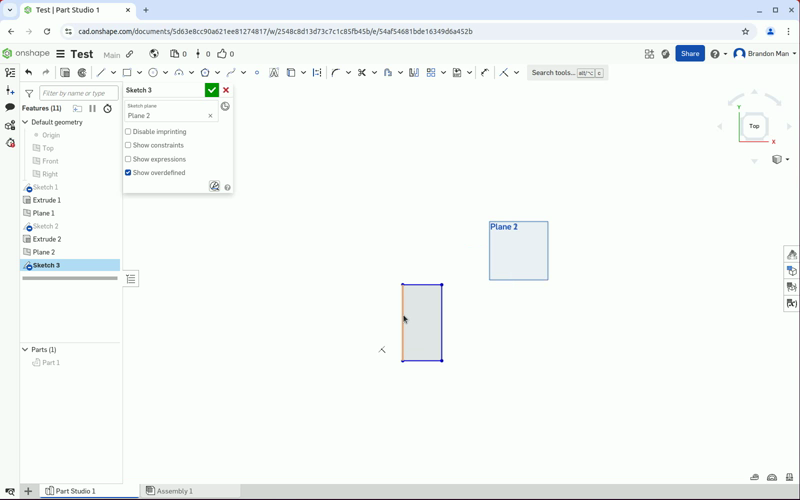
scroll(6)
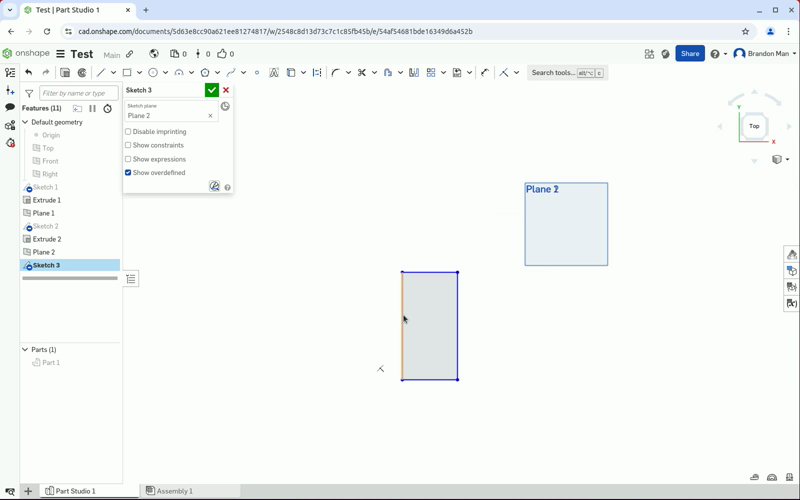
scroll(6)
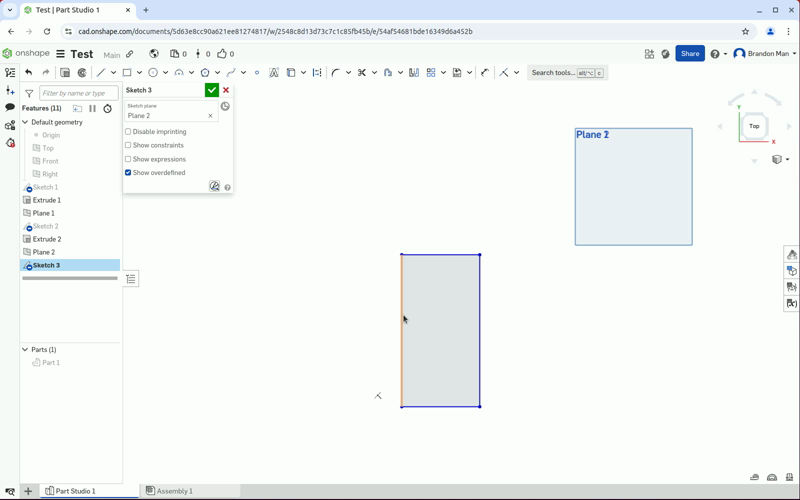
scroll(6)
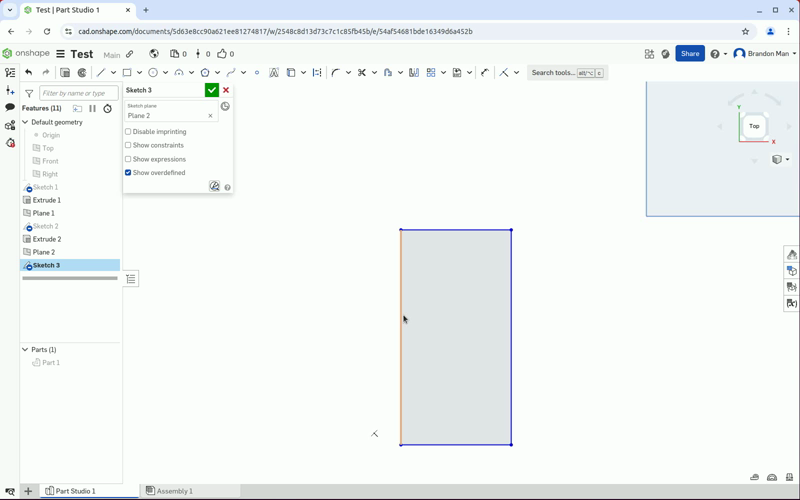
scroll(6)
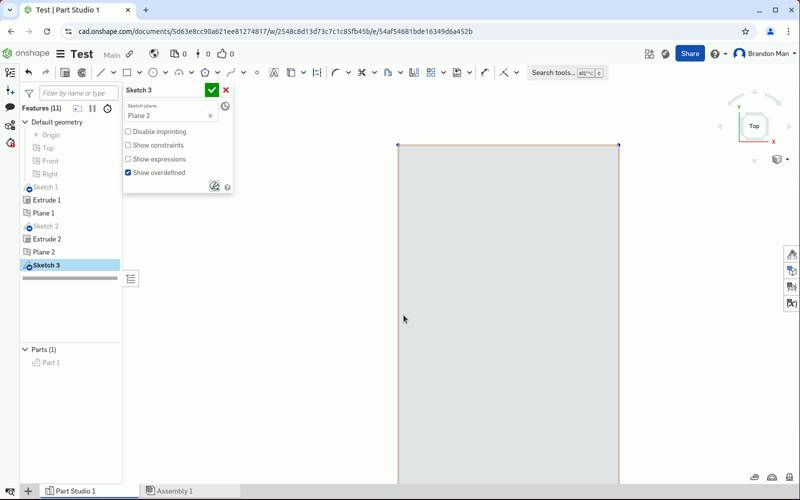
click(403, 314)
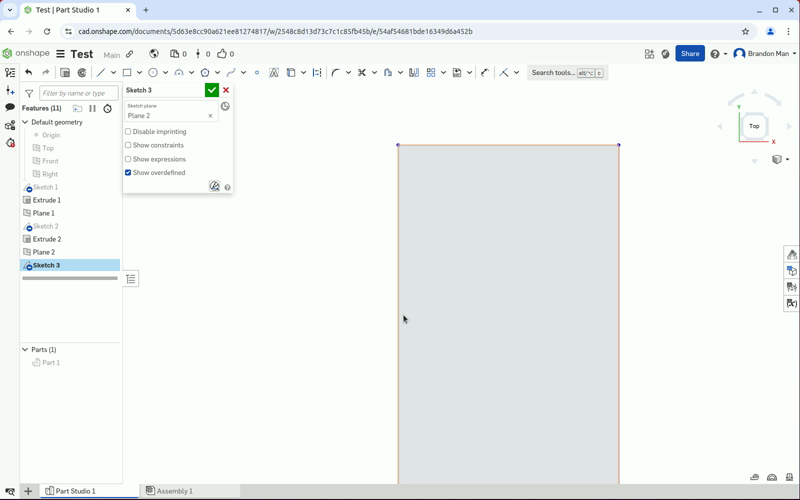
scroll(-6)
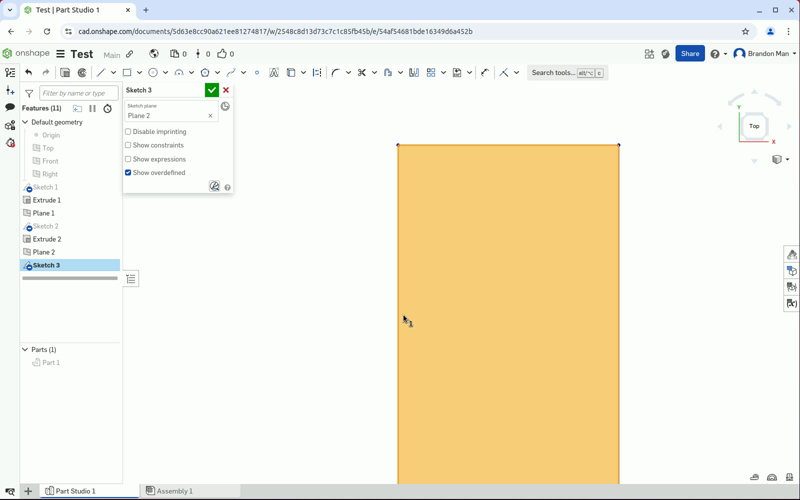
scroll(-6)
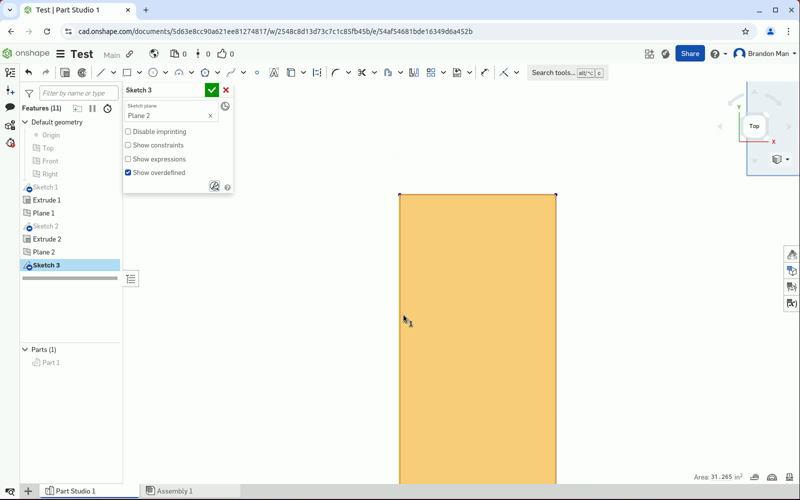
scroll(-6)
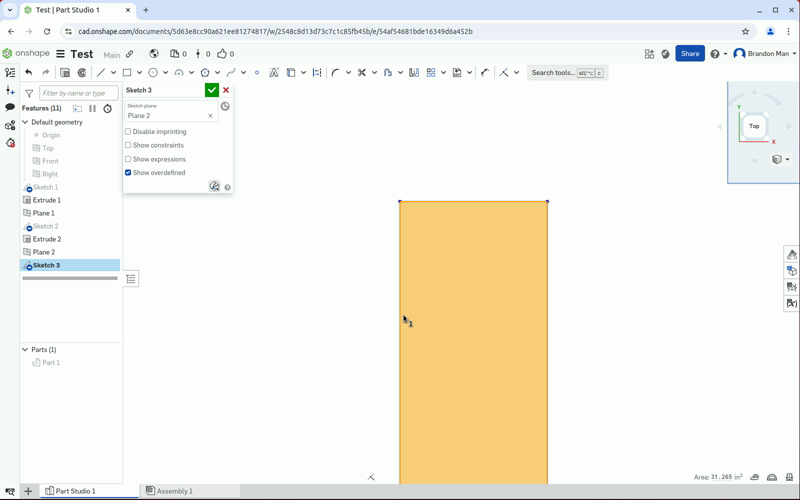
scroll(-6)
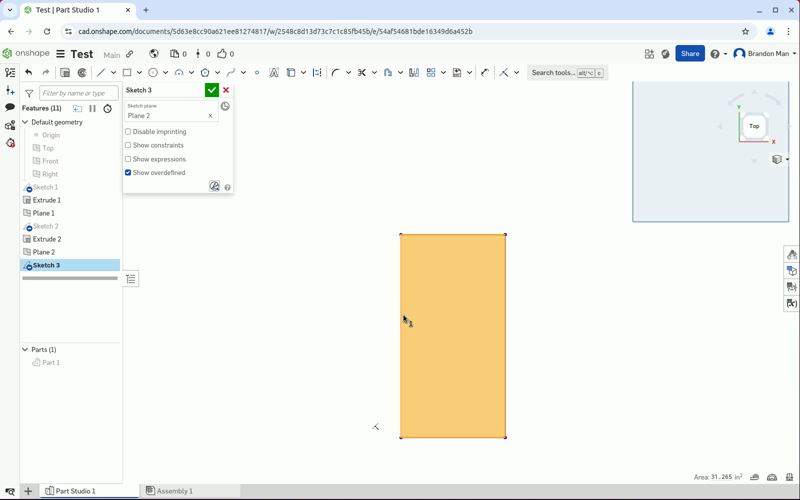
scroll(-6)
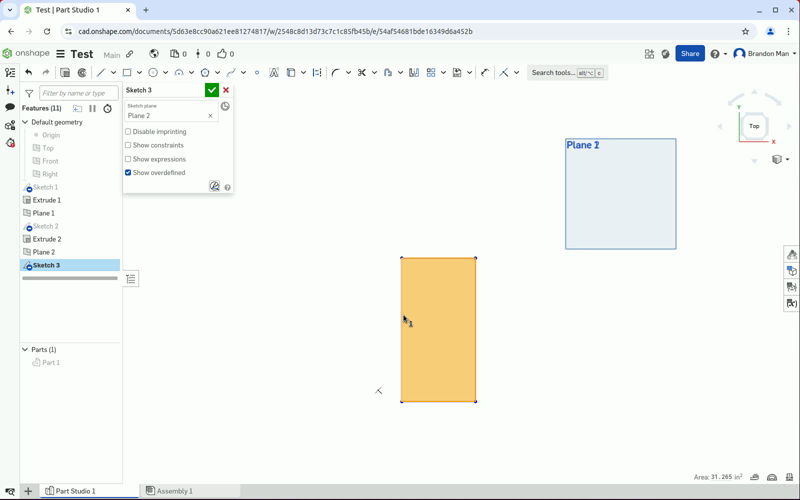
scroll(-6)
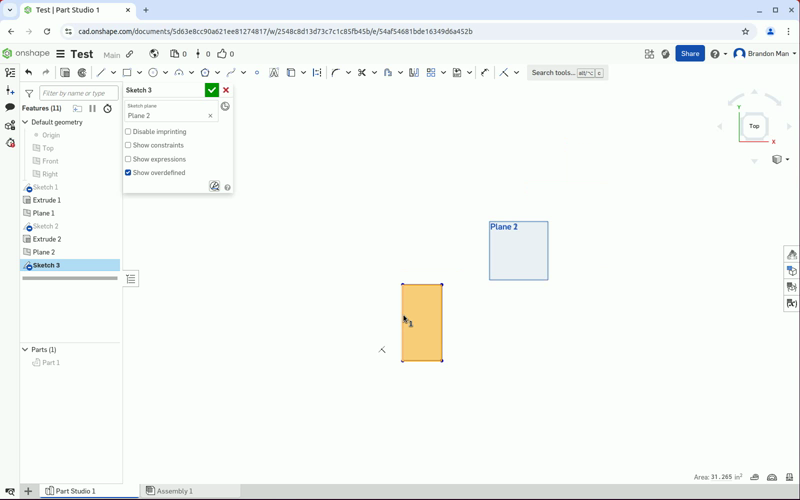
scroll(-6)
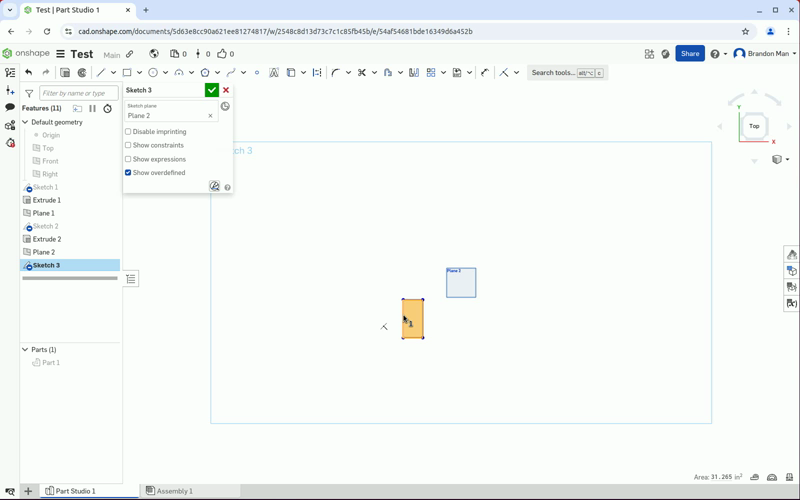
mouse_move(73, 352)
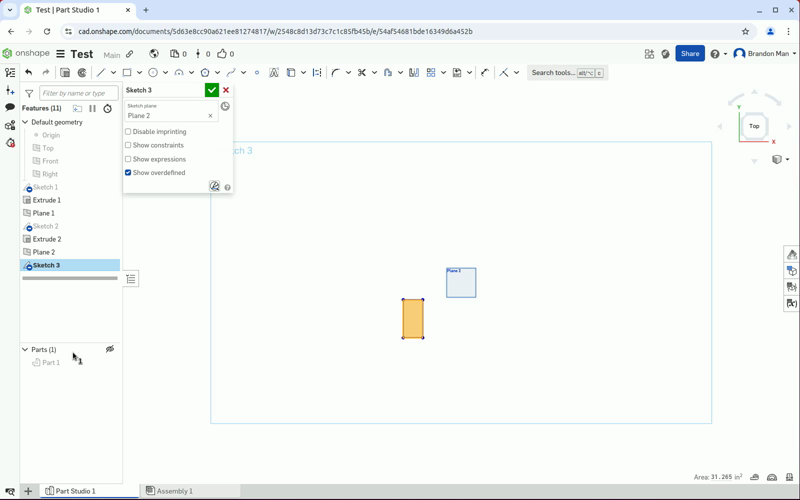
key(shift+y)
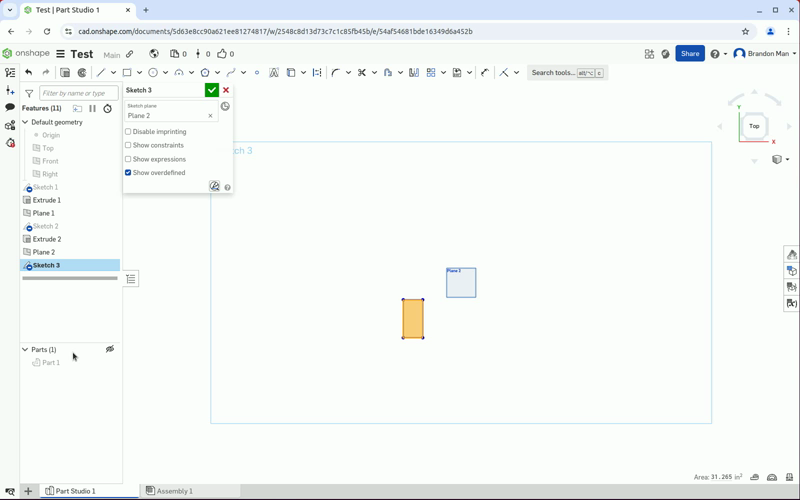
key(shift+e)
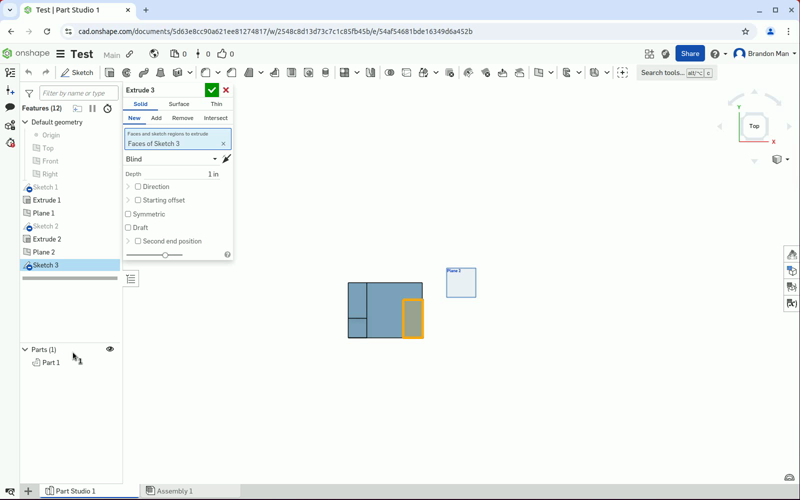
mouse_move(143, 106)
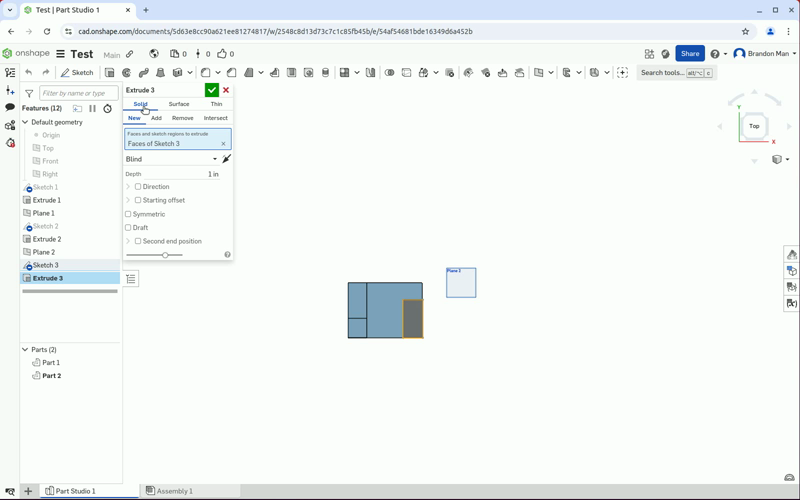
click(143, 106)
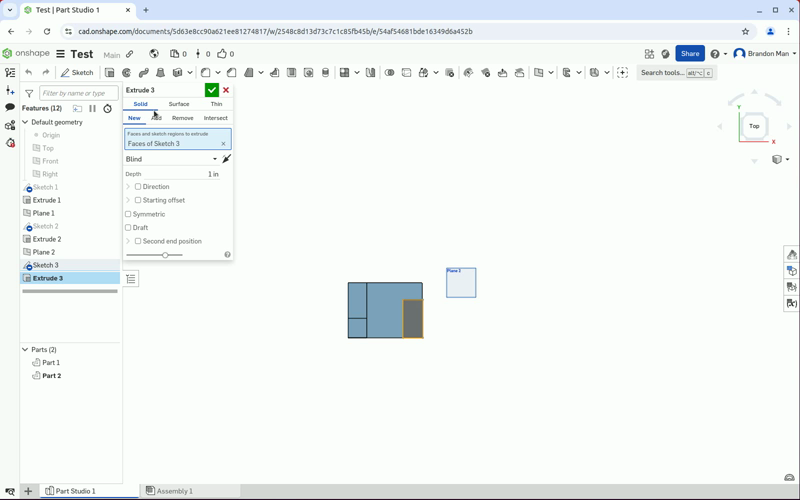
mouse_move(186, 120)
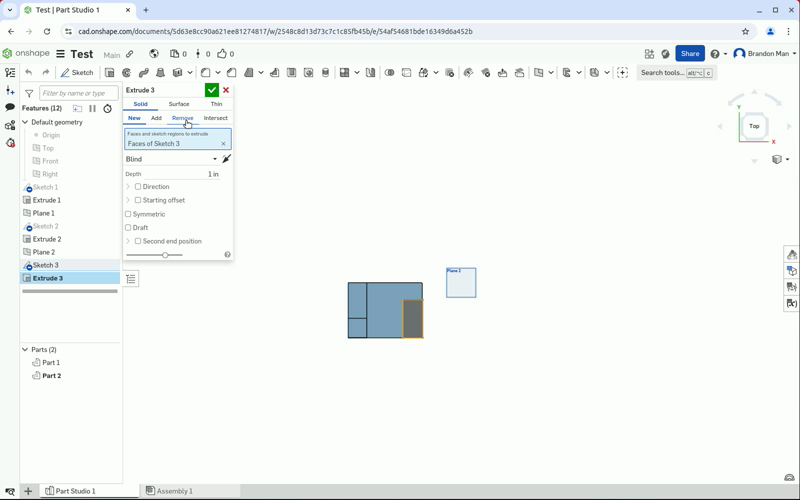
click(186, 120)
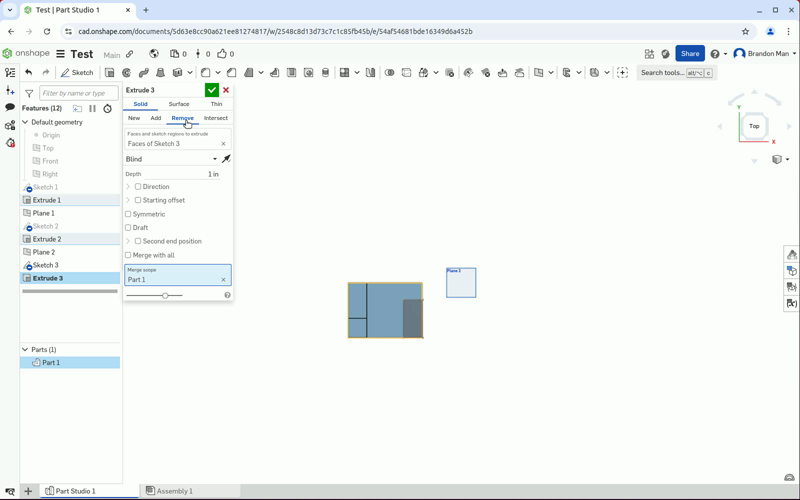
key(tab, 4)
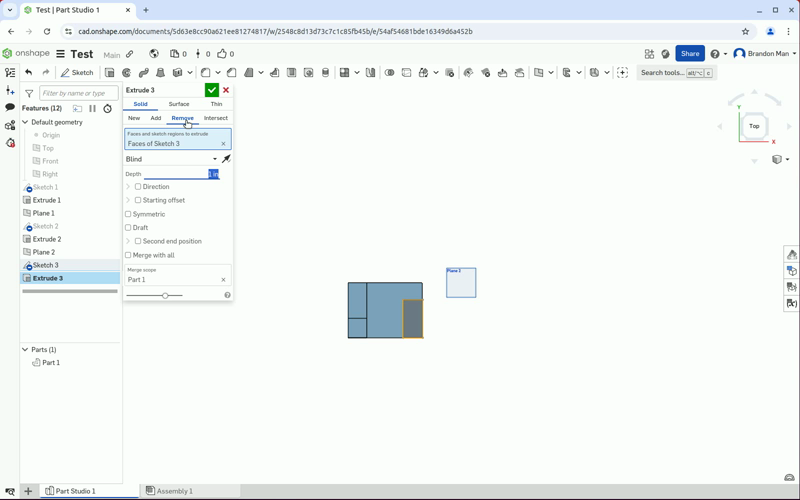
text(3.851)
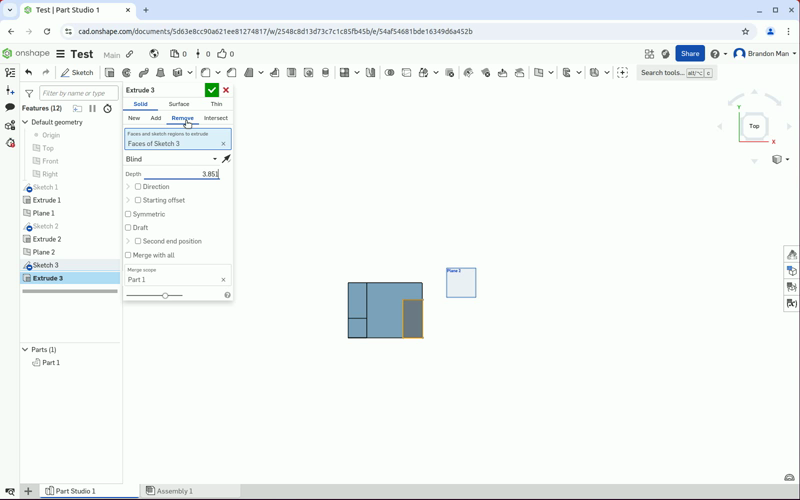
key(tab, 6)
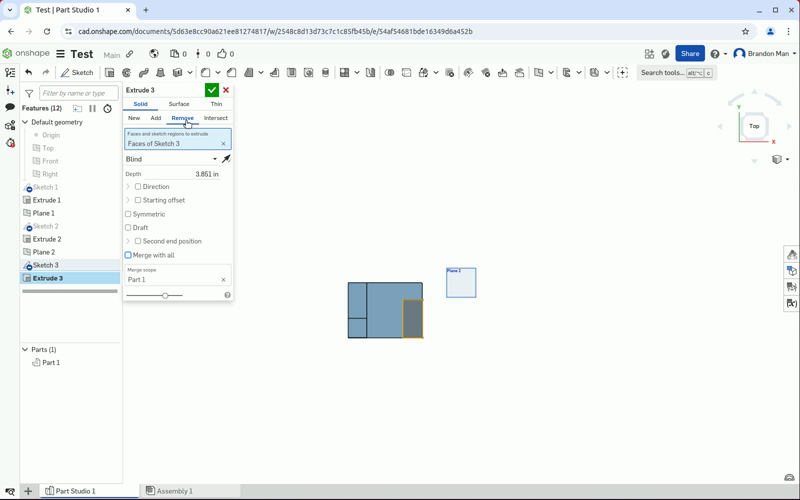
key(space)
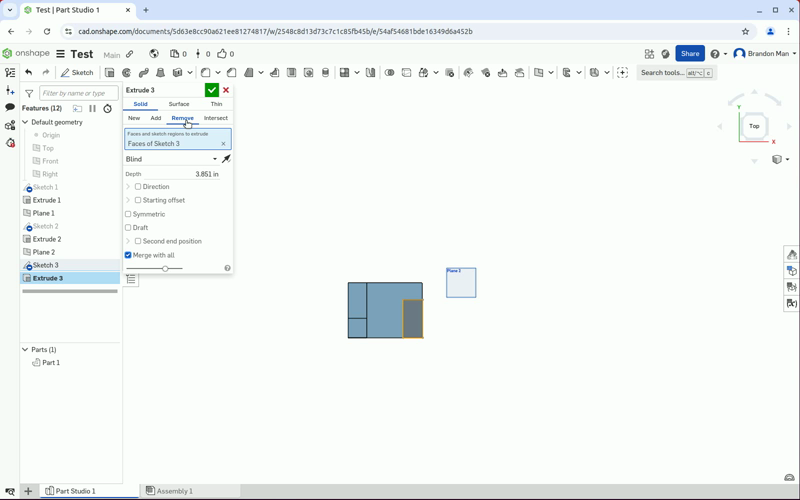
key(enter)
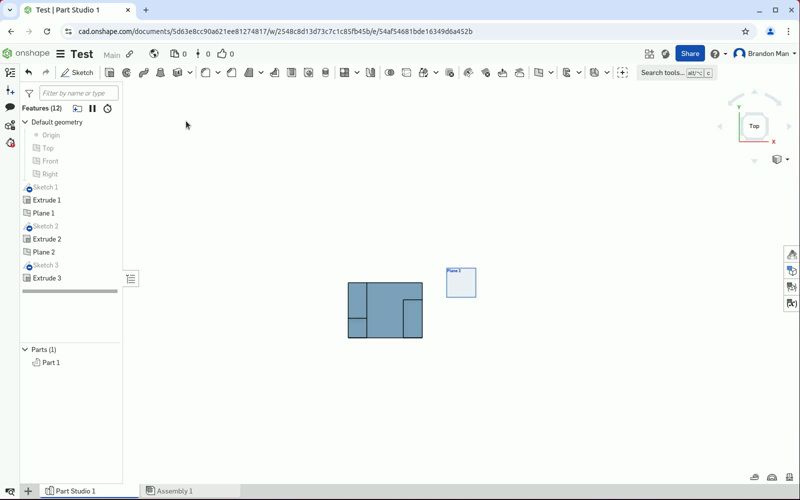
key(shift+h)
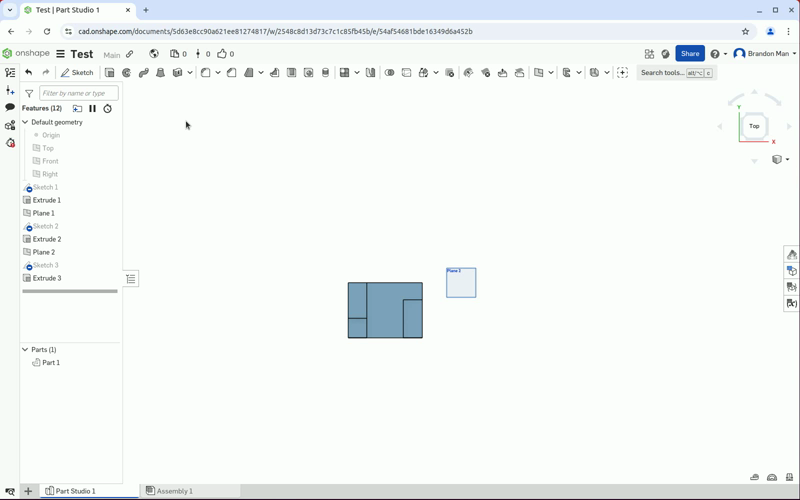
key(shift+h)
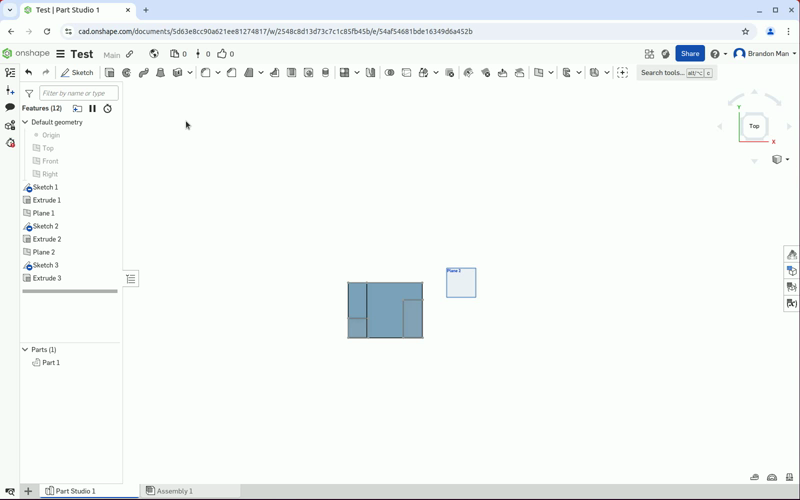
key(shift+7)
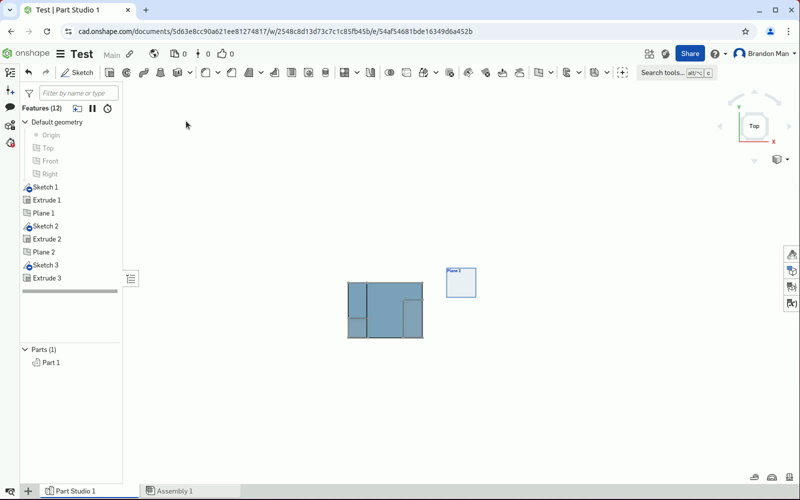
key(up, 3)
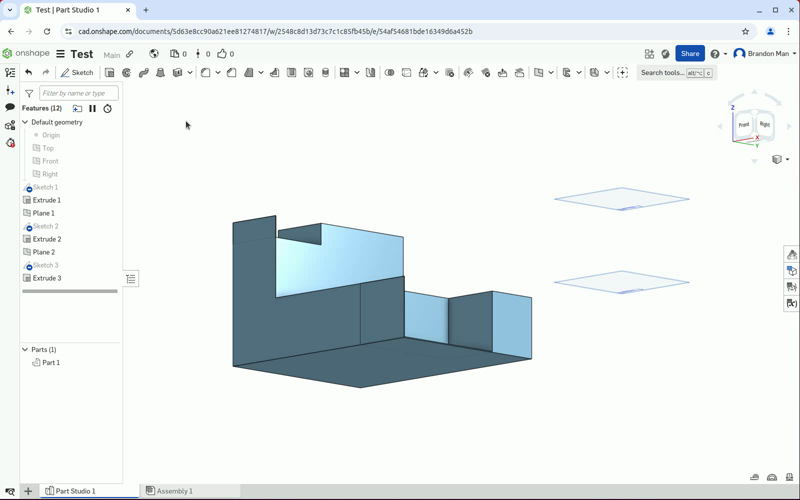
key(left, 3)
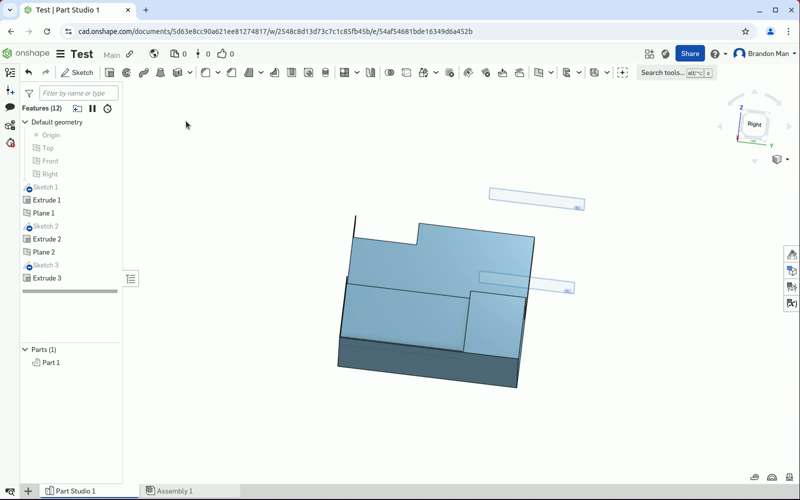
key(right, 3)
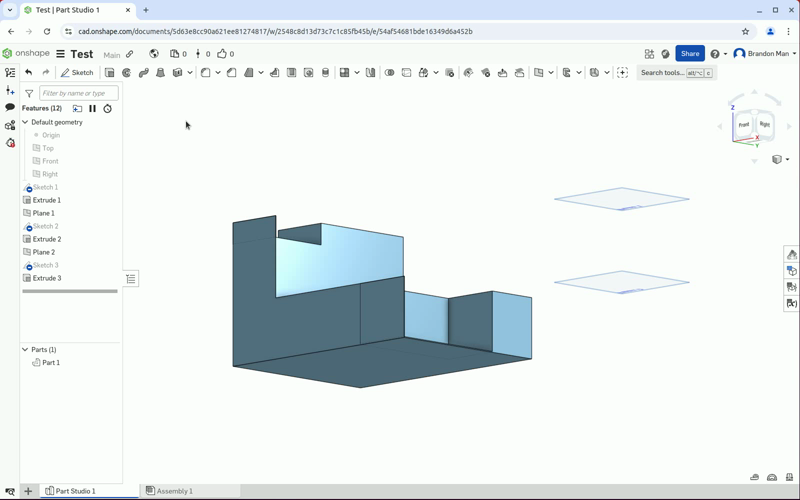
key(down, 3)
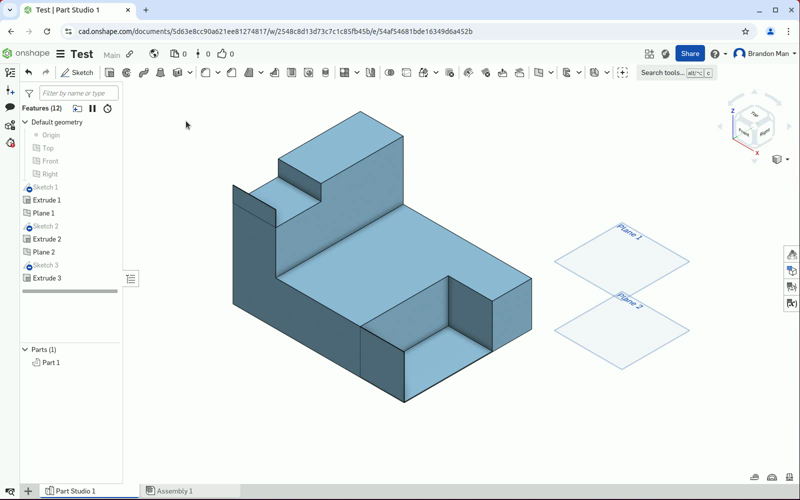
mouse_move(73, 189)
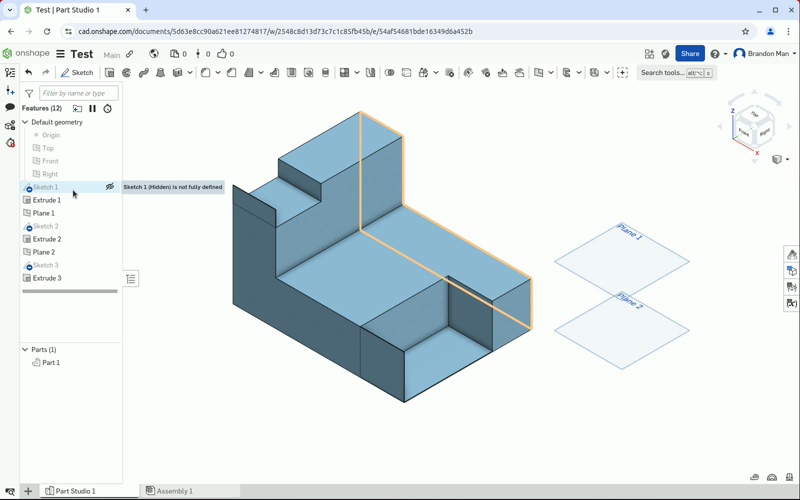
click(73, 189)